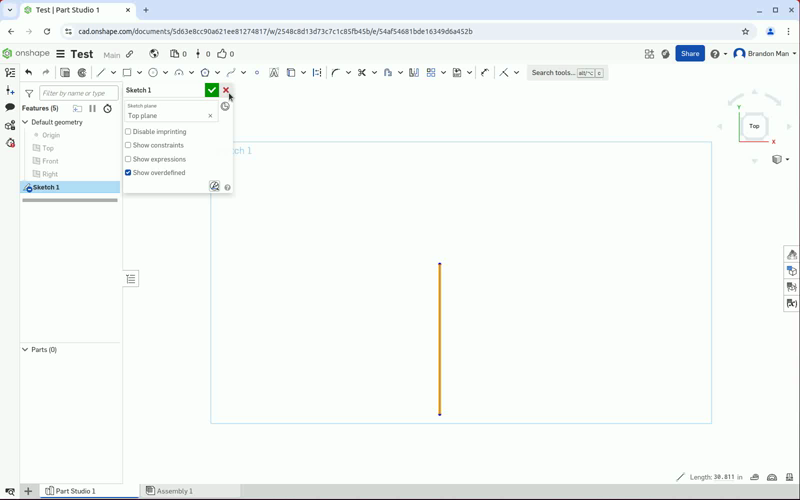
key(shift+h)
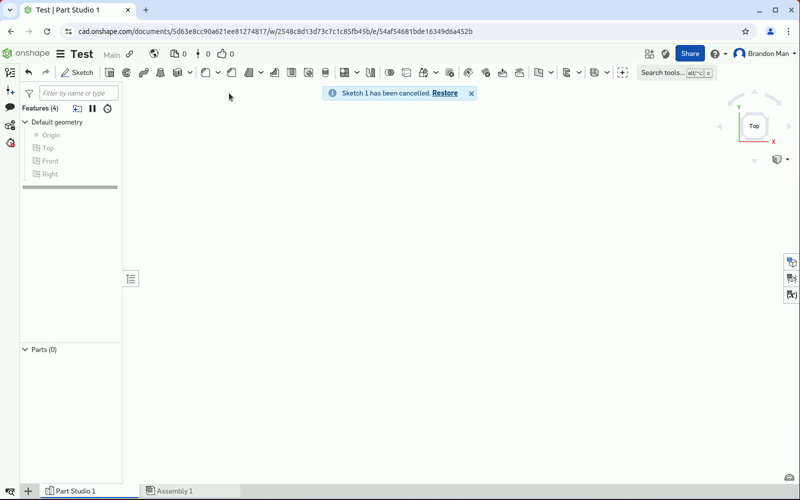
mouse_move(73, 352)
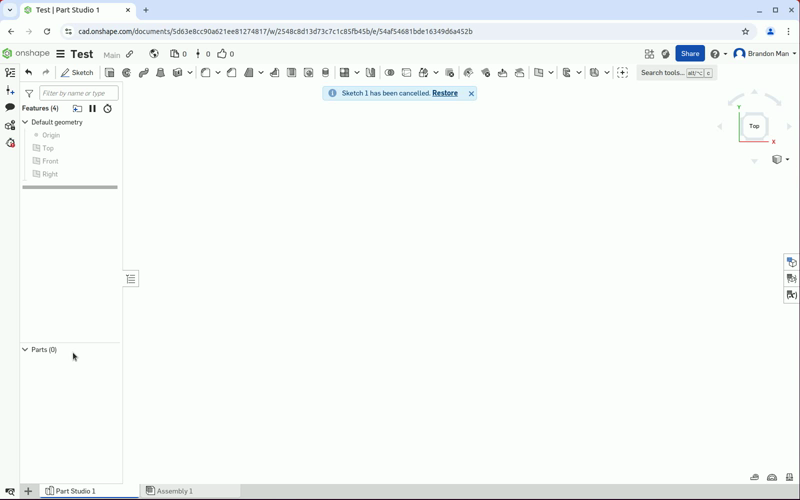
key(y)
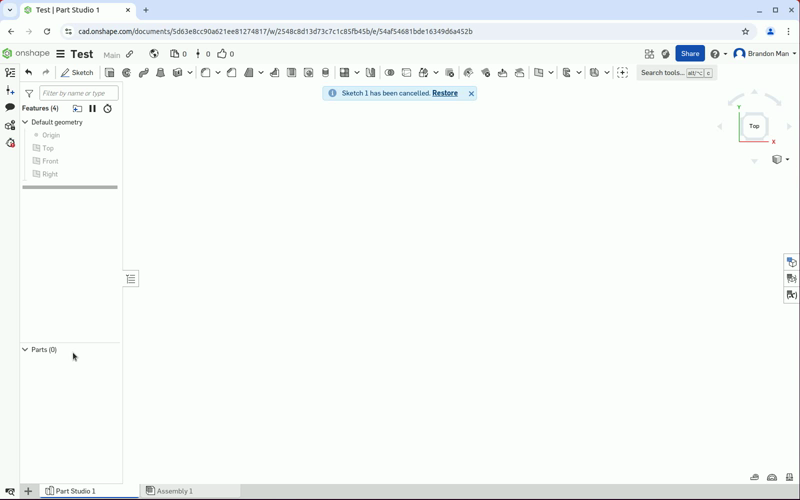
key(shift+p)
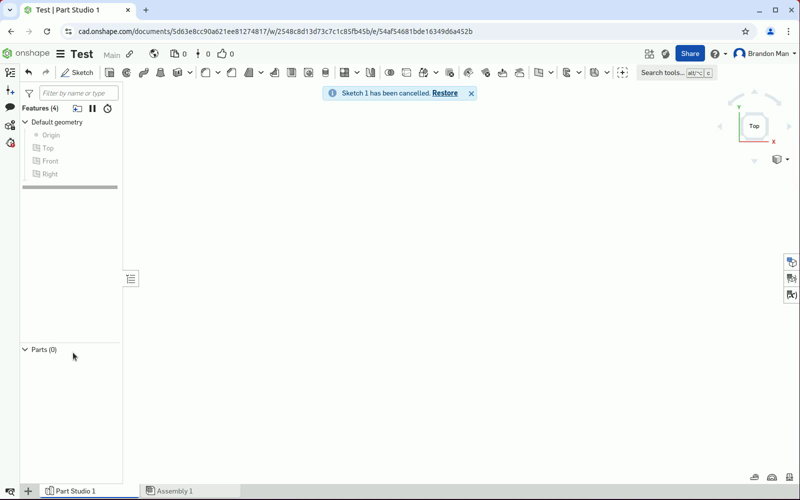
key(space)
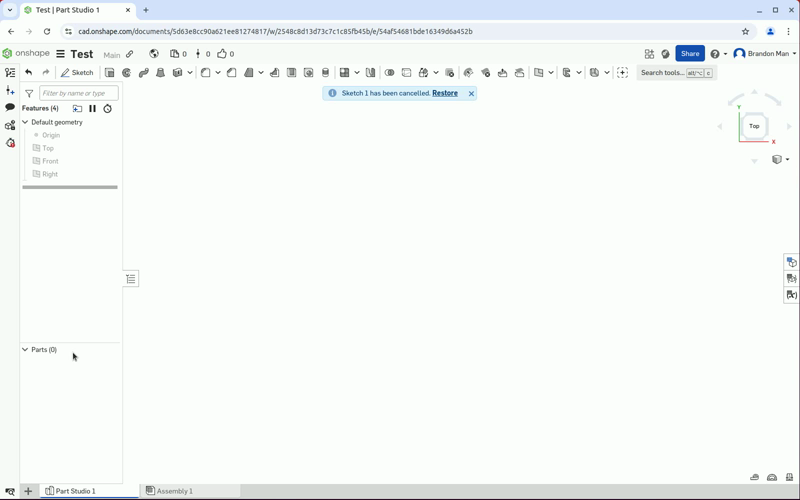
key_down(shift)
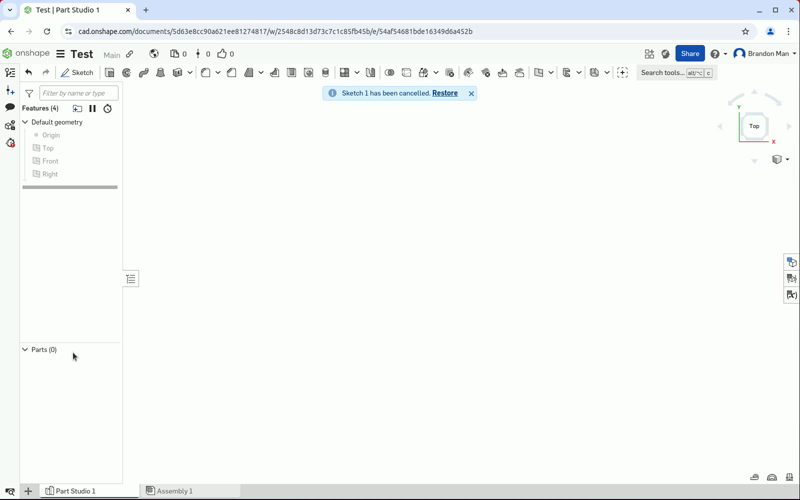
key(up)
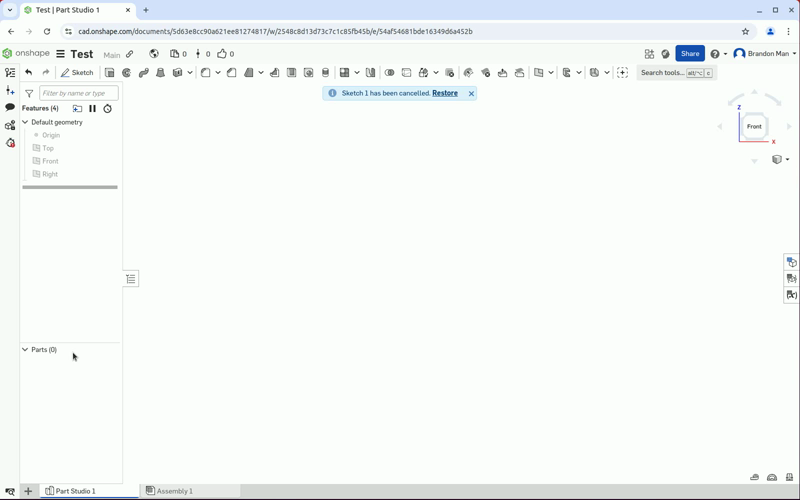
key_up(shift)
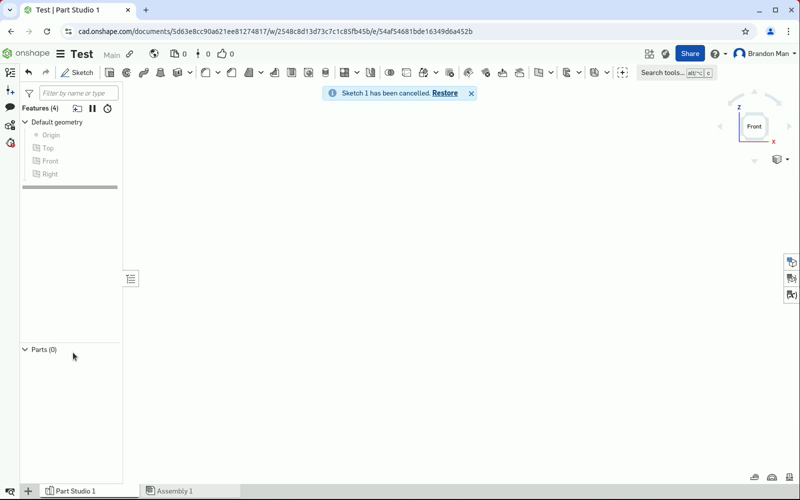
mouse_move(73, 352)
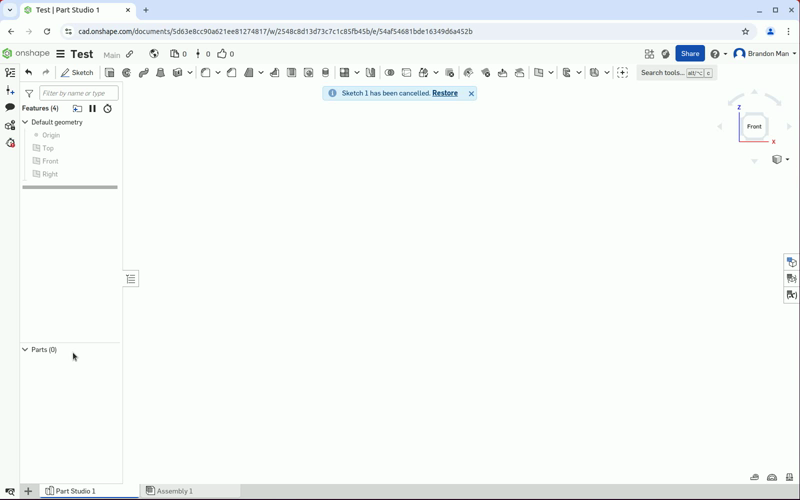
key(shift+y)
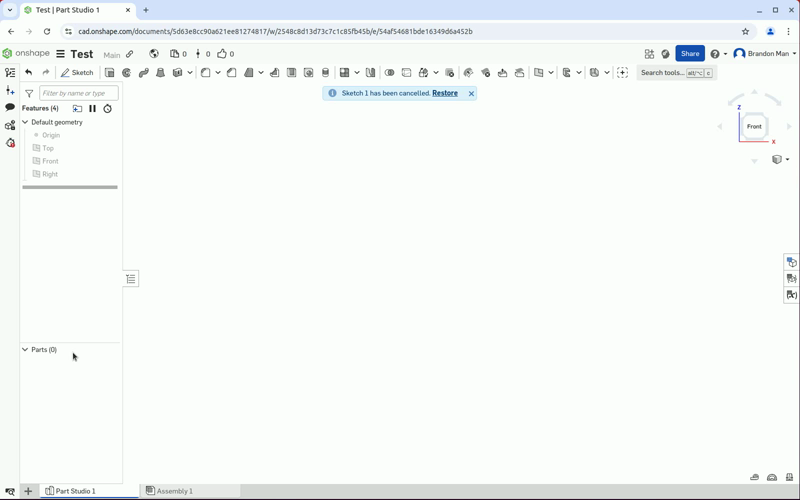
key(shift+s)
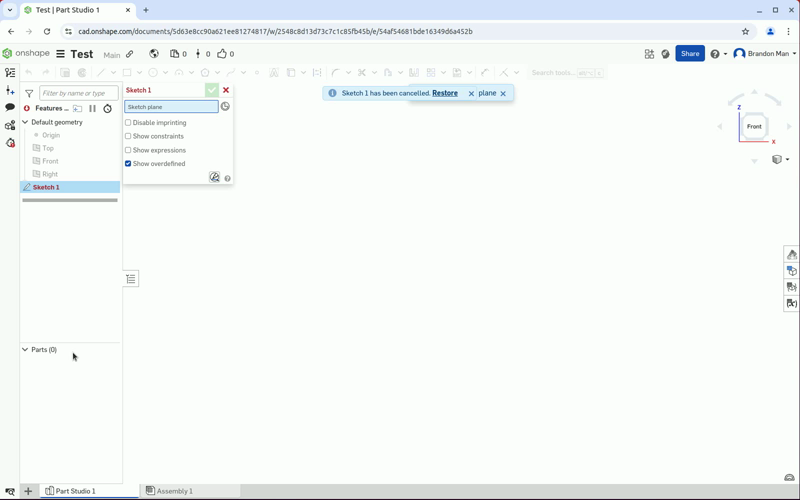
mouse_move(73, 163)
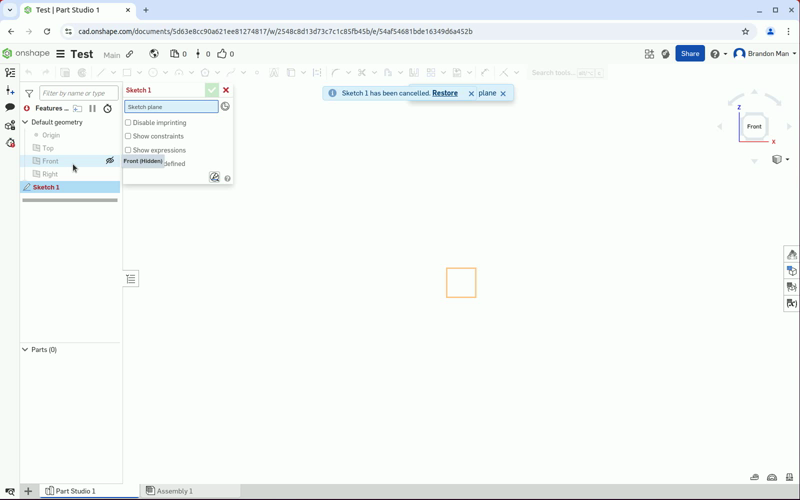
click(73, 163)
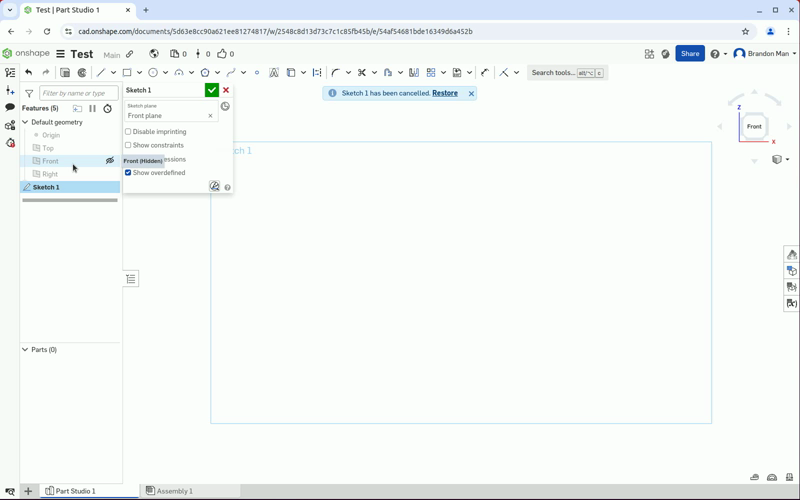
mouse_move(73, 352)
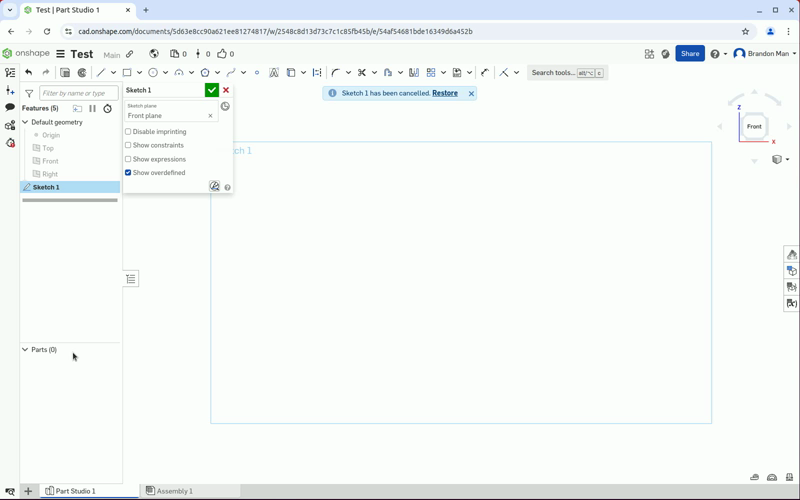
key(y)
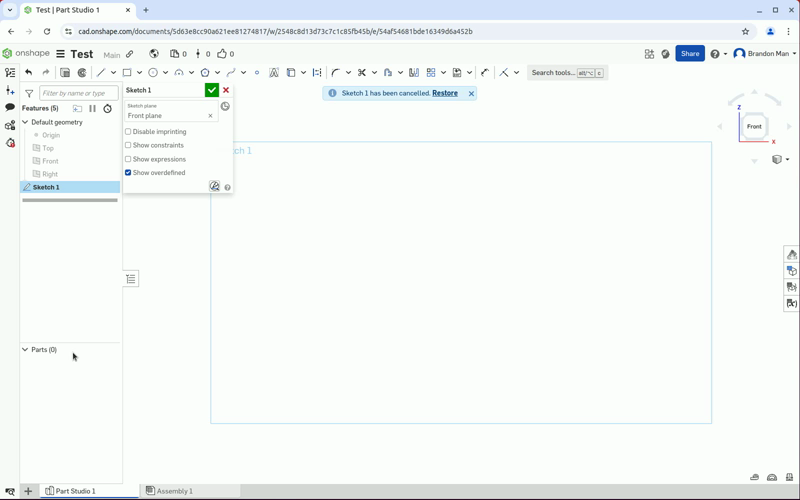
key(l)
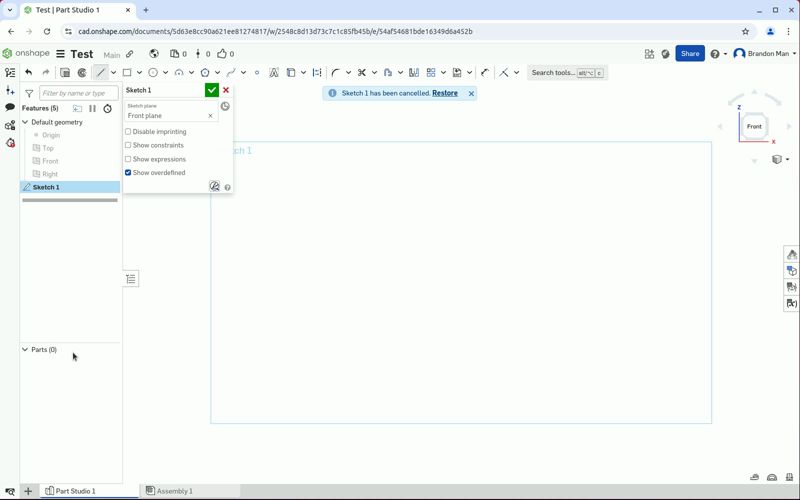
key_down(shift)
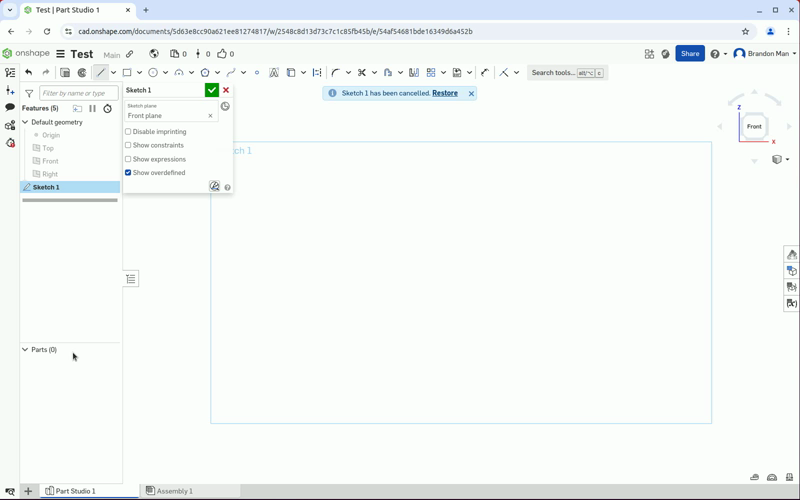
mouse_move(460, 282)
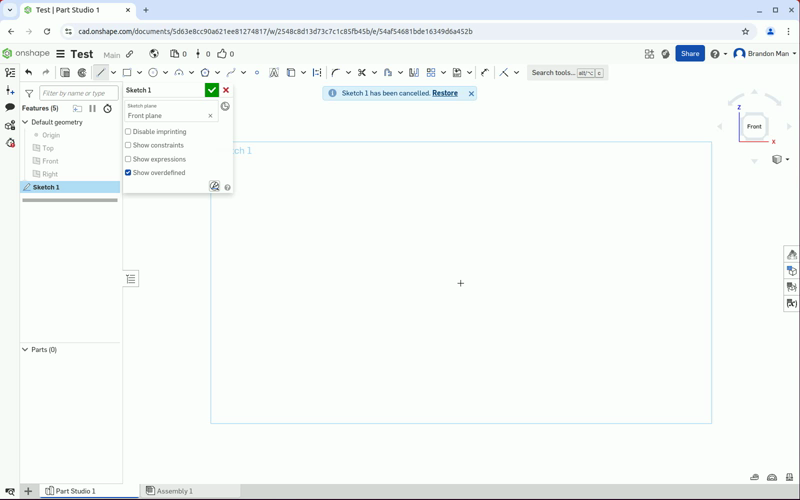
click(460, 282)
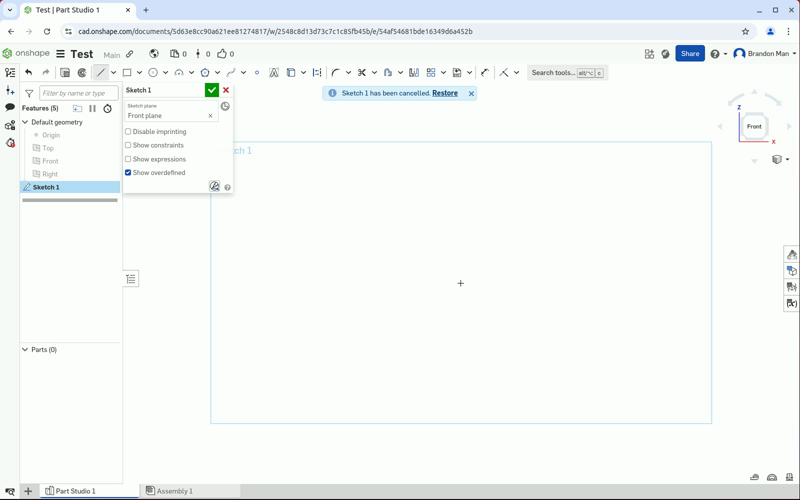
key_up(shift)
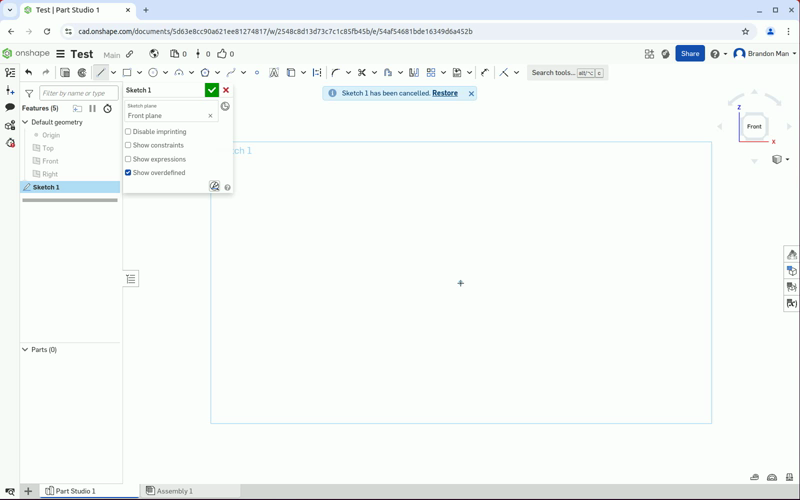
key_down(shift)
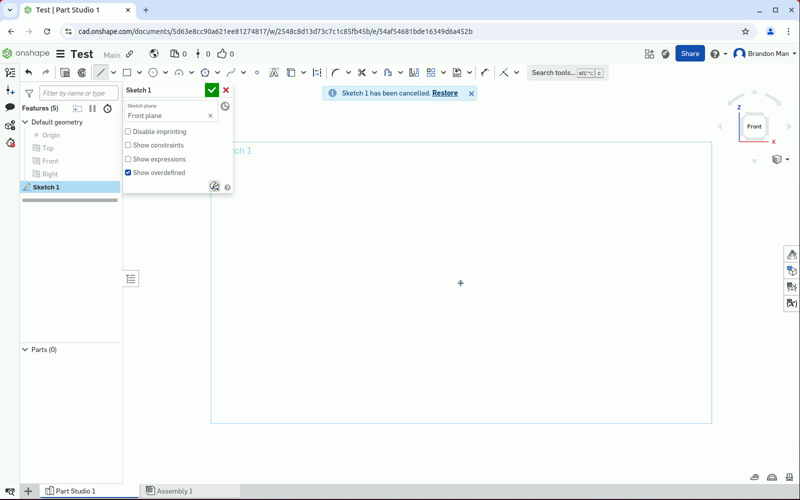
mouse_move(573, 282)
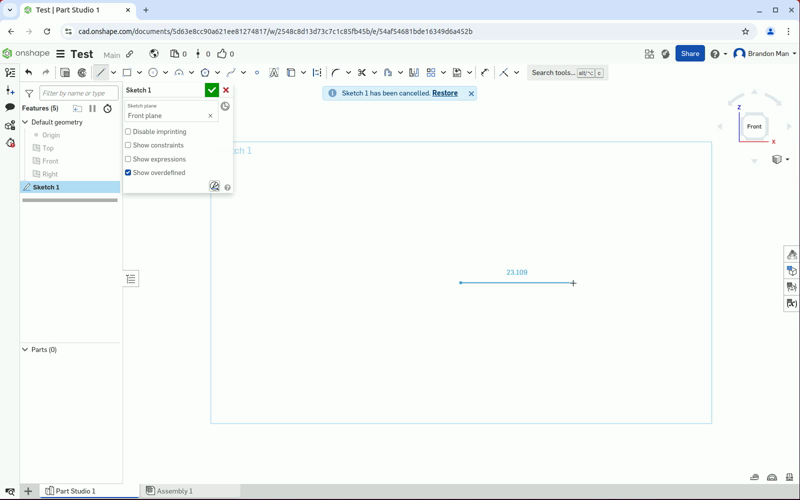
click(573, 282)
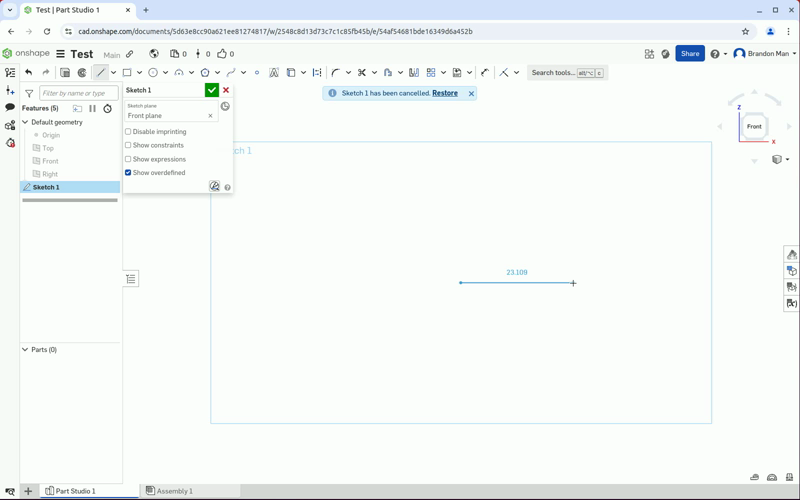
key_up(shift)
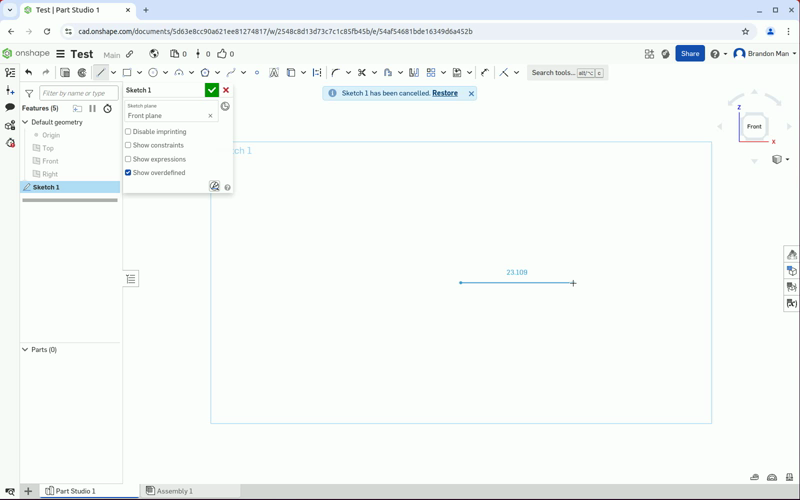
key_down(shift)
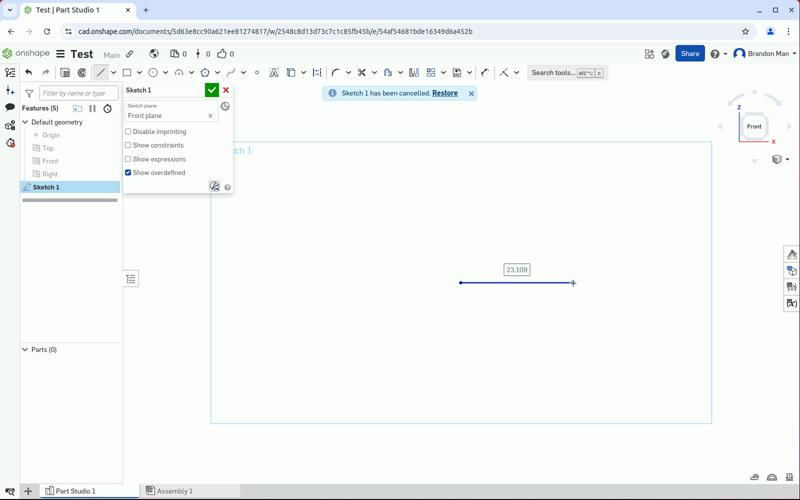
mouse_move(573, 208)
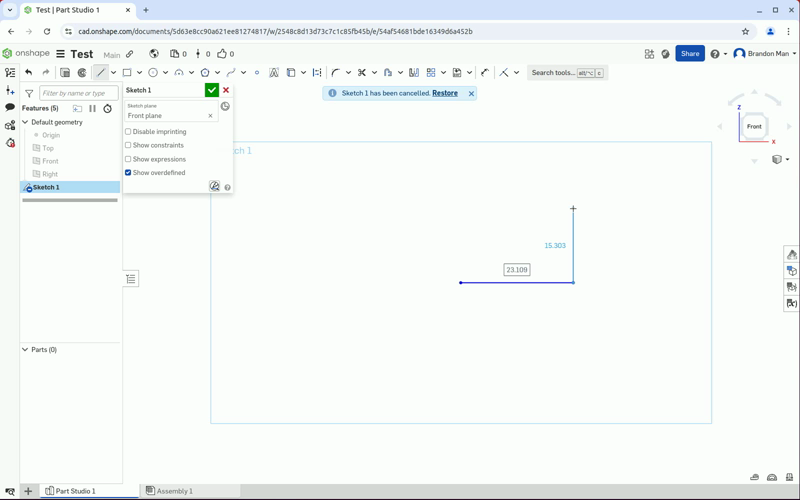
click(573, 208)
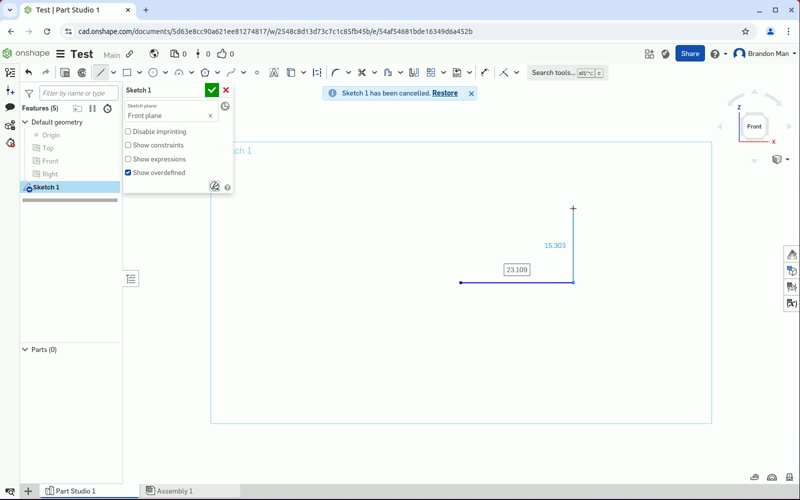
key_up(shift)
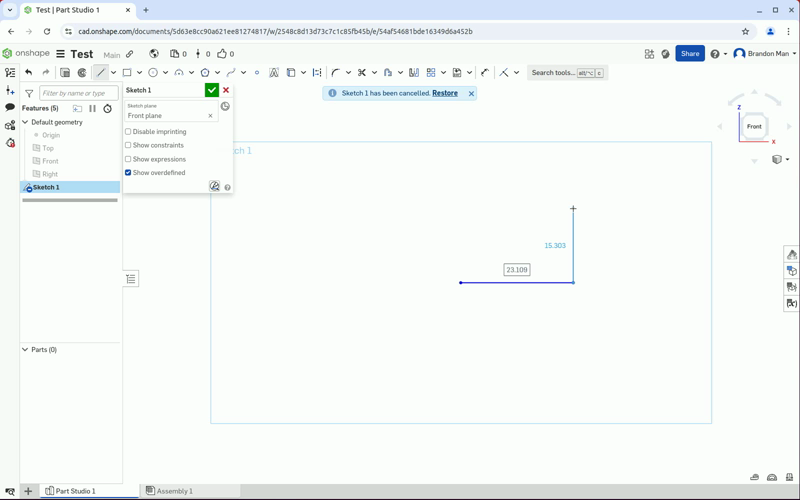
key_down(shift)
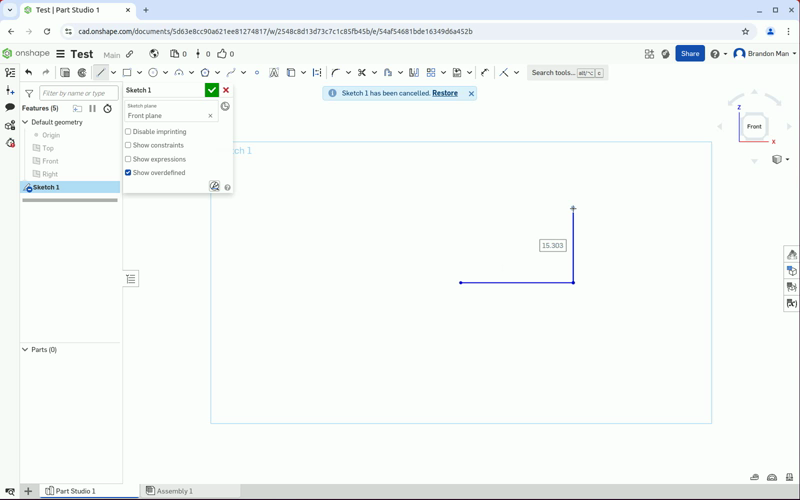
mouse_move(460, 208)
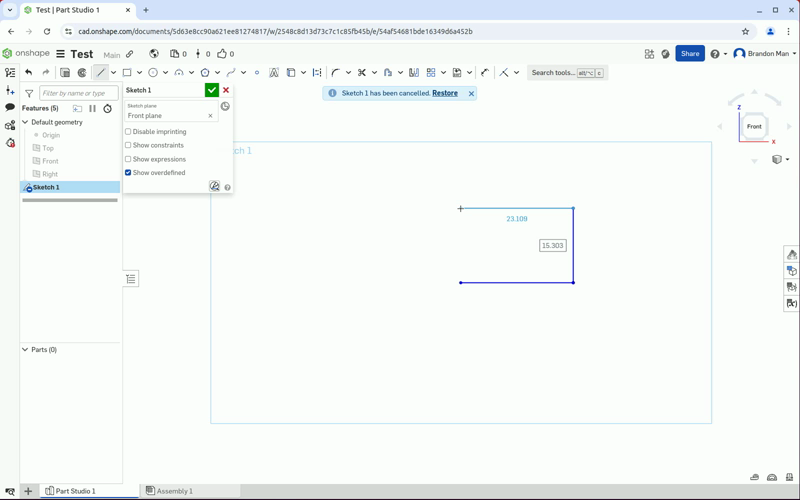
click(460, 208)
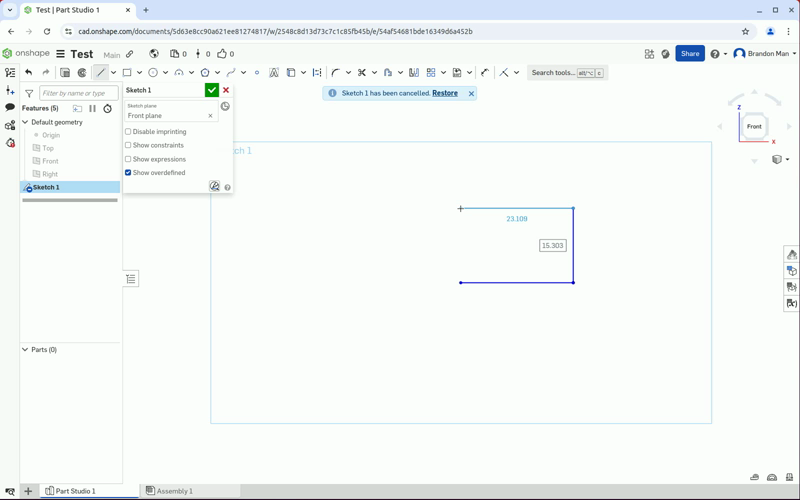
key_up(shift)
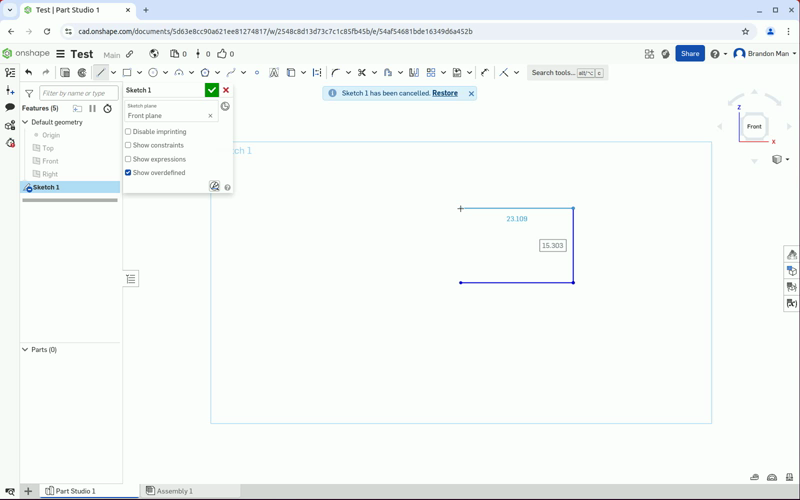
key_down(shift)
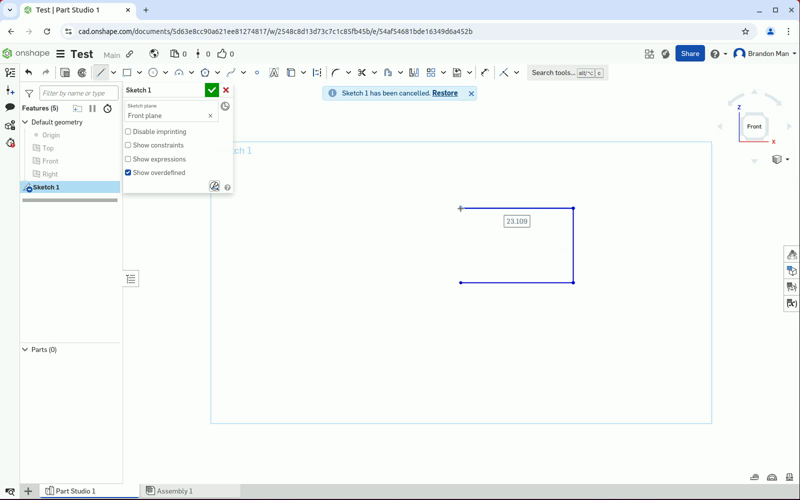
mouse_move(460, 282)
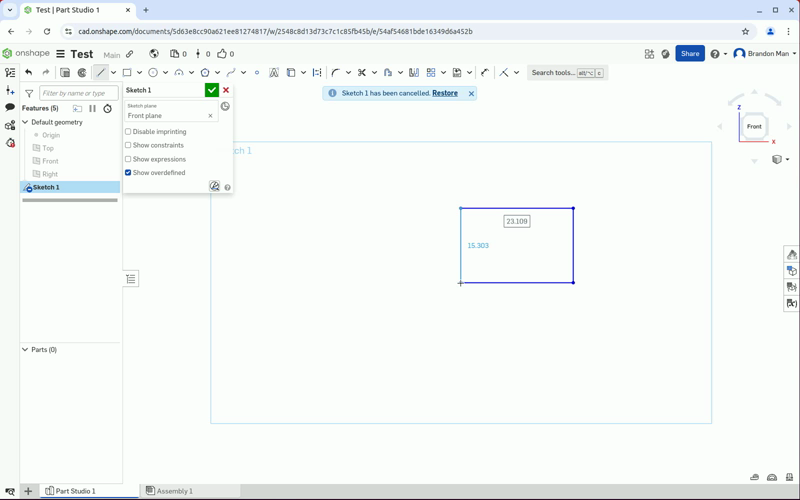
key_up(shift)
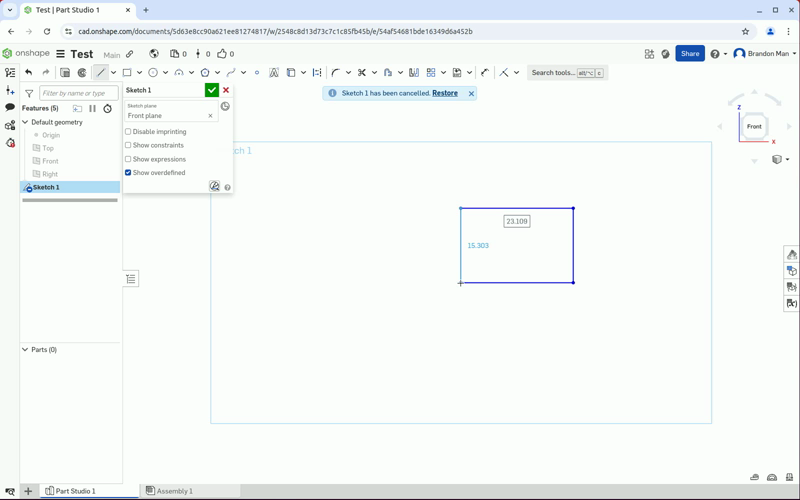
click(460, 282)
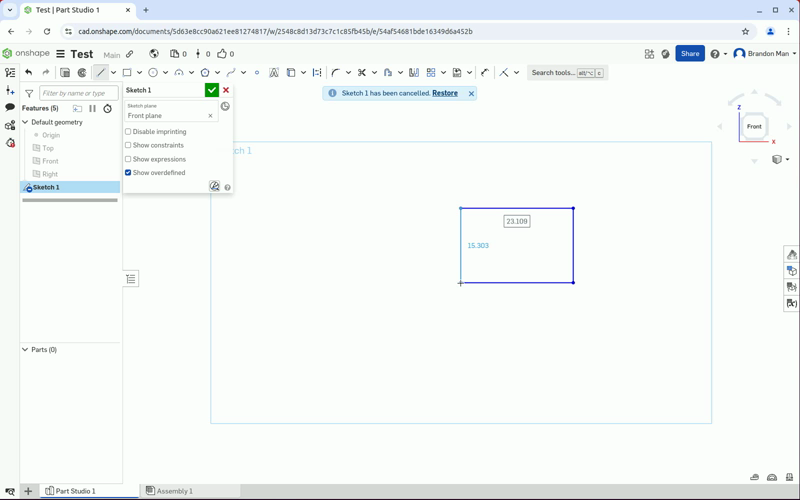
key(esc)
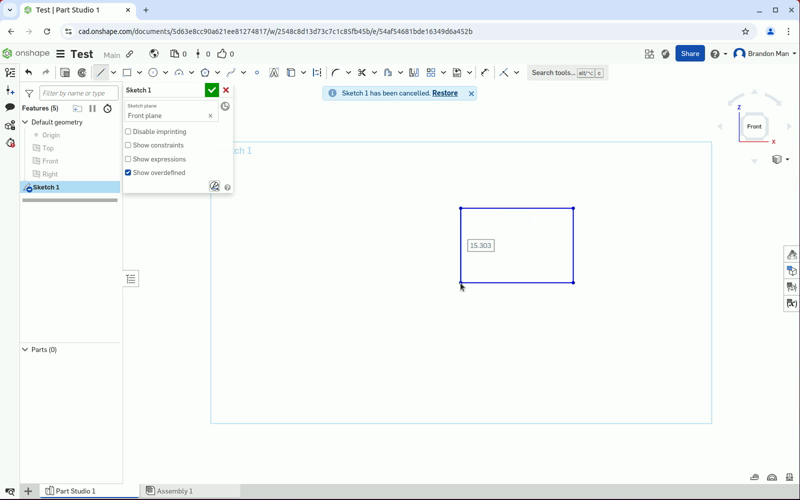
mouse_move(483, 220)
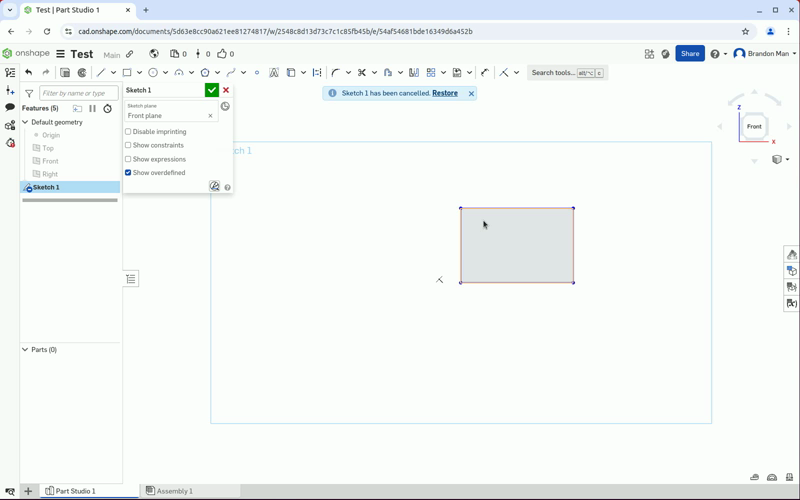
click(483, 220)
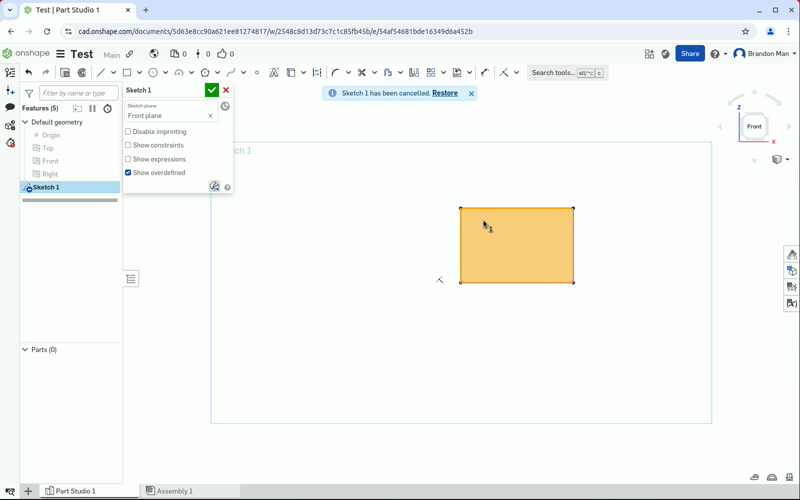
mouse_move(73, 352)
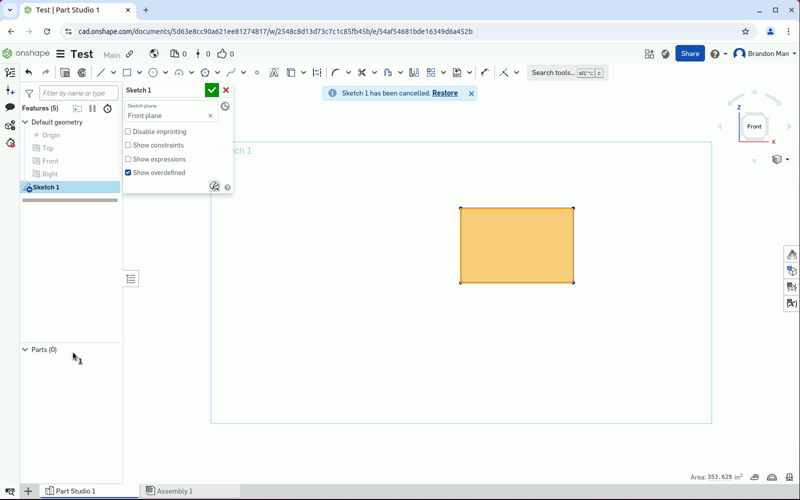
key(shift+y)
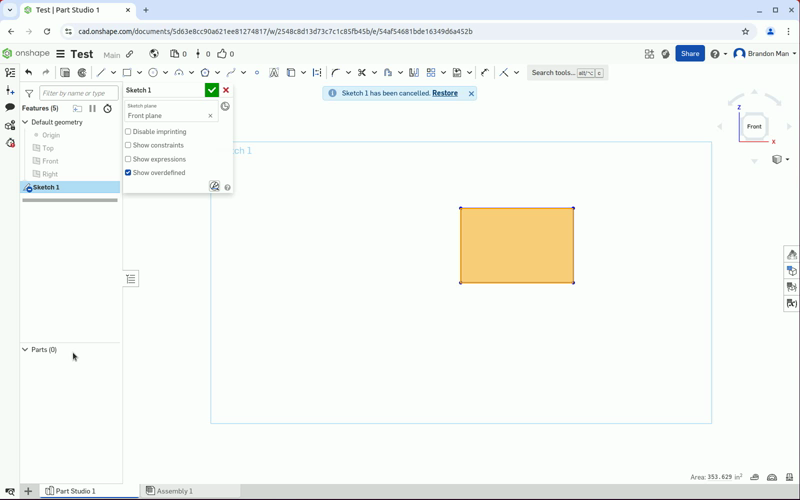
key(shift+e)
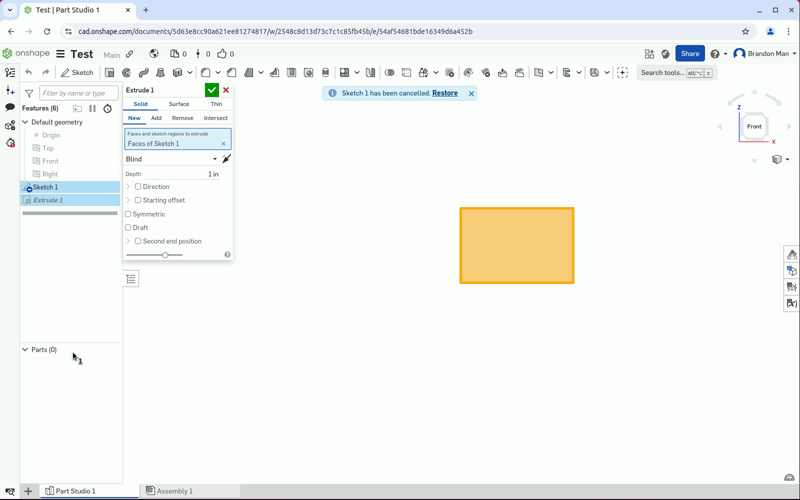
mouse_move(143, 106)
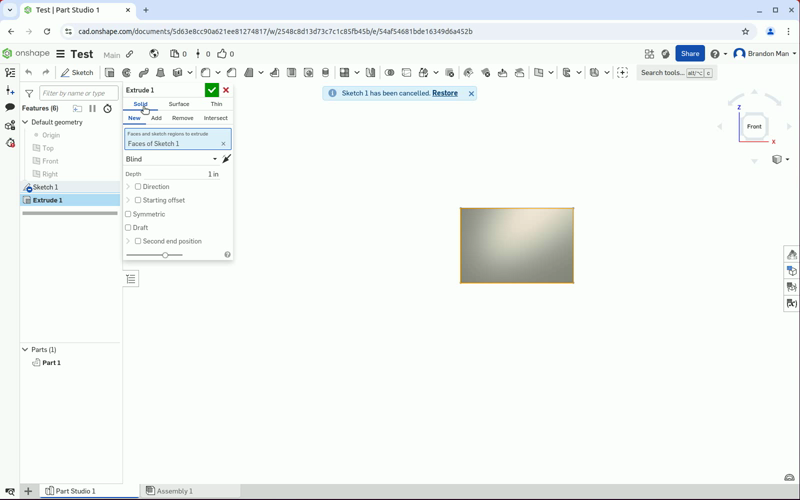
click(143, 106)
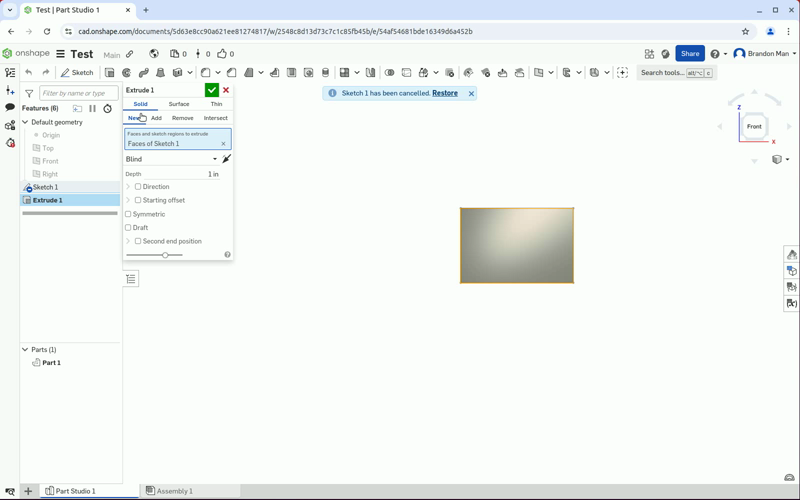
mouse_move(137, 120)
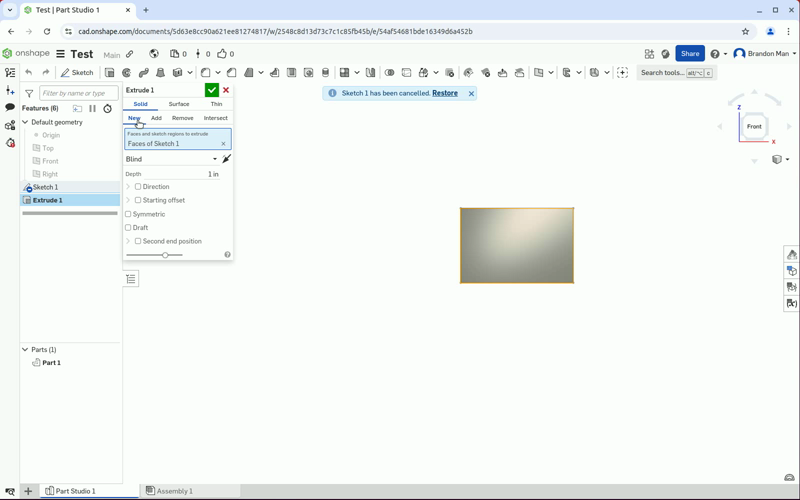
click(137, 120)
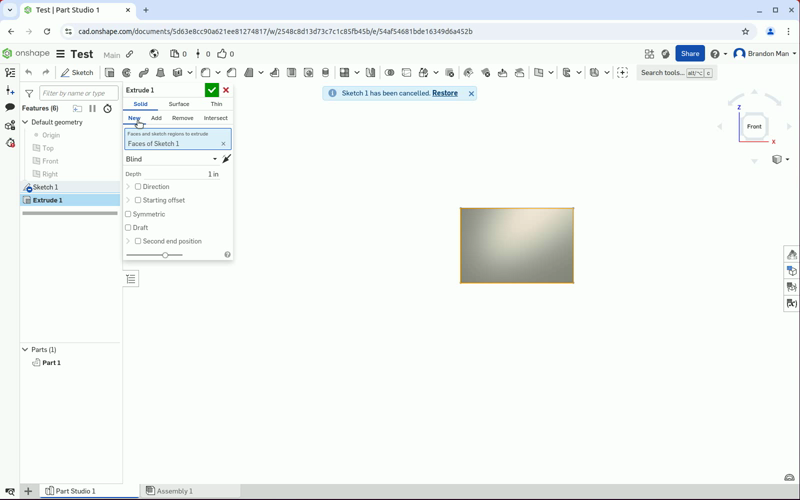
key(tab, 4)
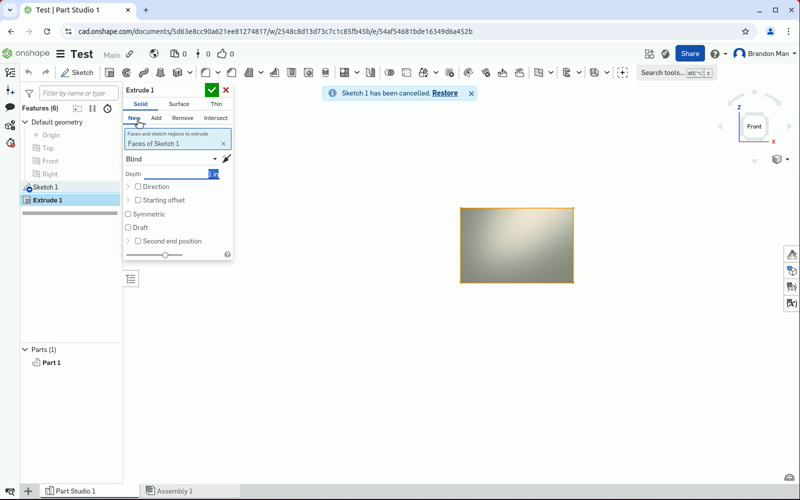
text(15.405)
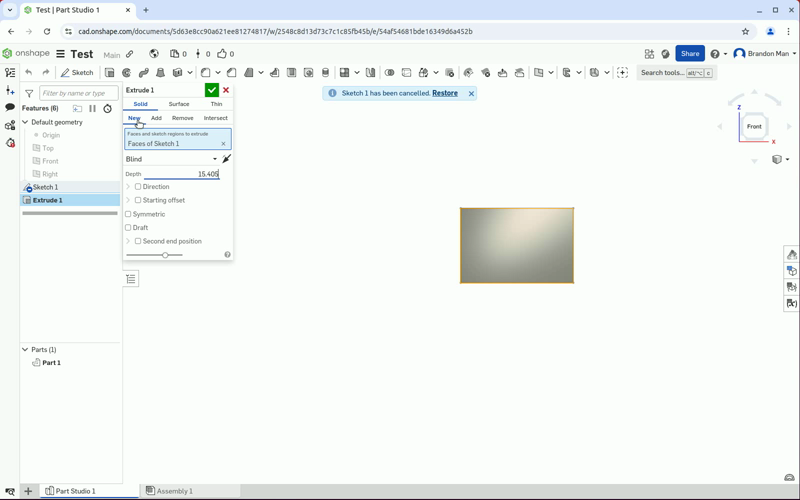
key(enter)
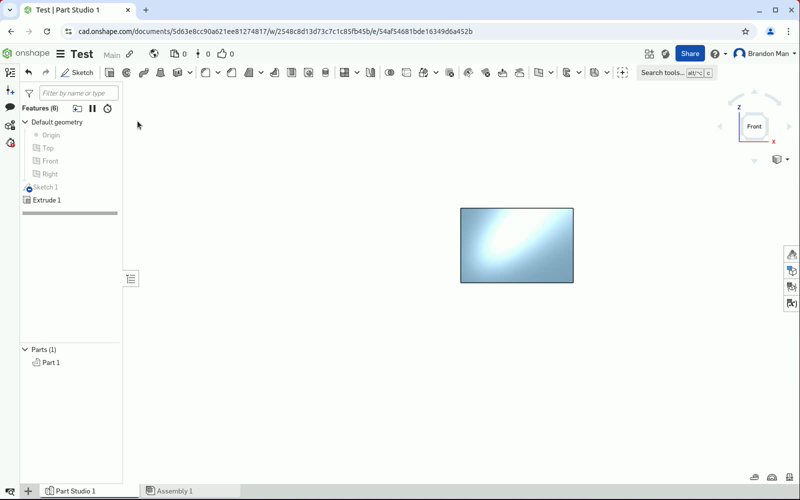
key(shift+h)
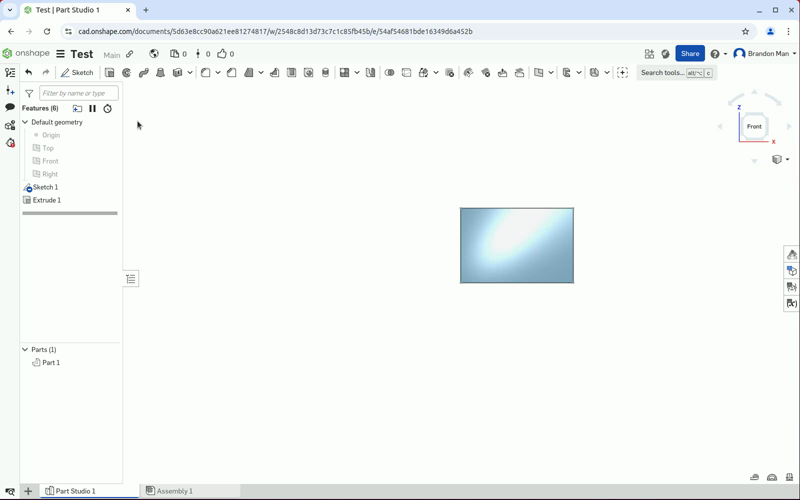
key(shift+h)
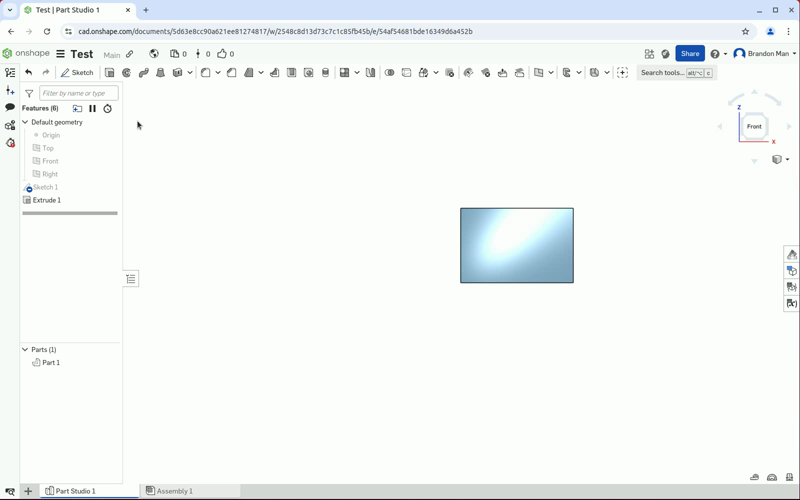
mouse_move(73, 189)
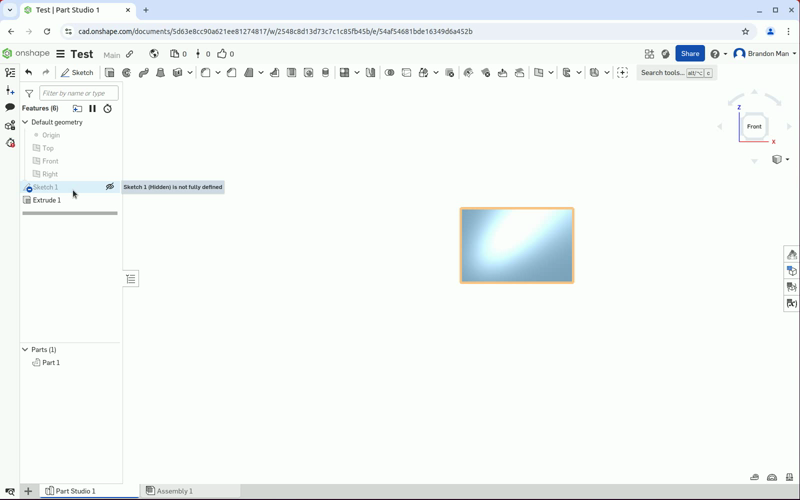
click(73, 189)
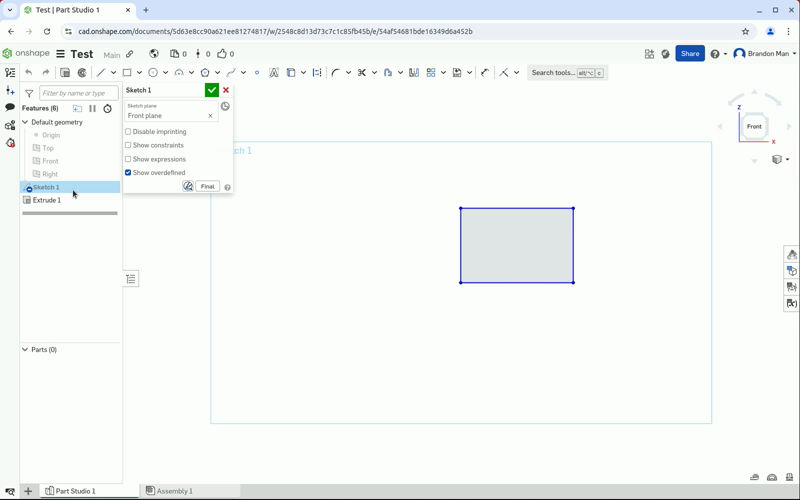
mouse_move(229, 92)
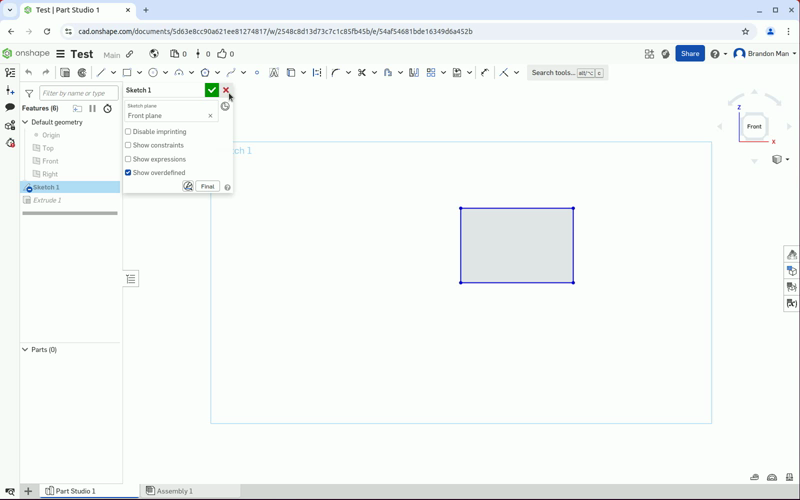
click(229, 92)
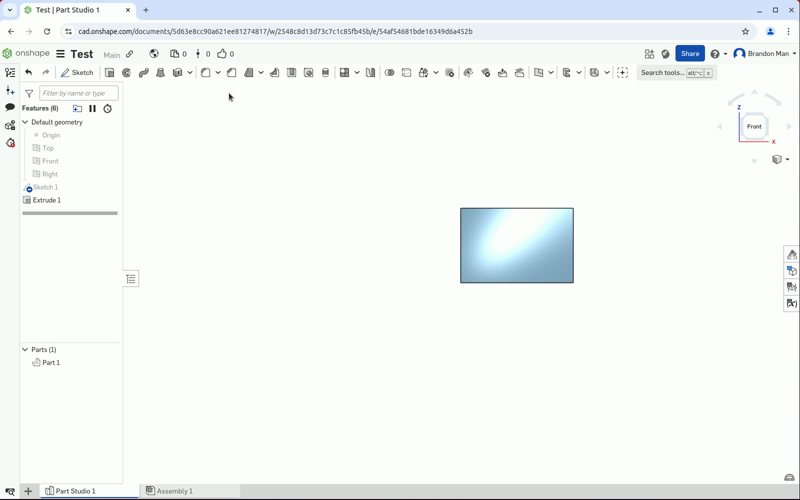
mouse_move(541, 75)
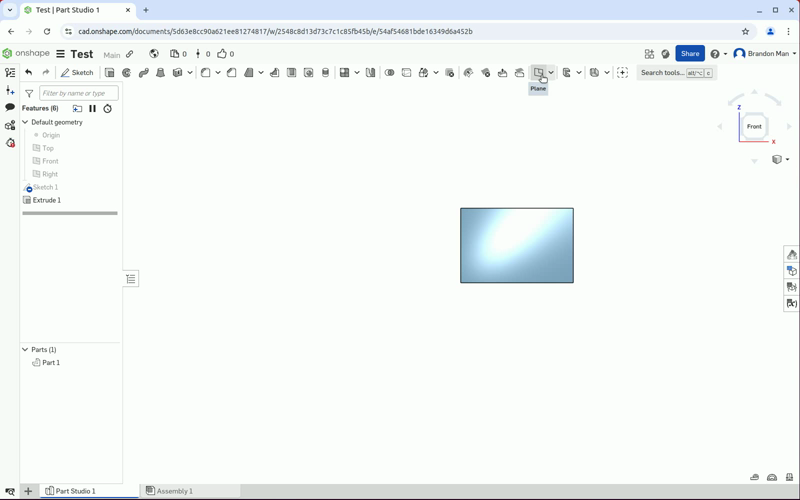
click(541, 75)
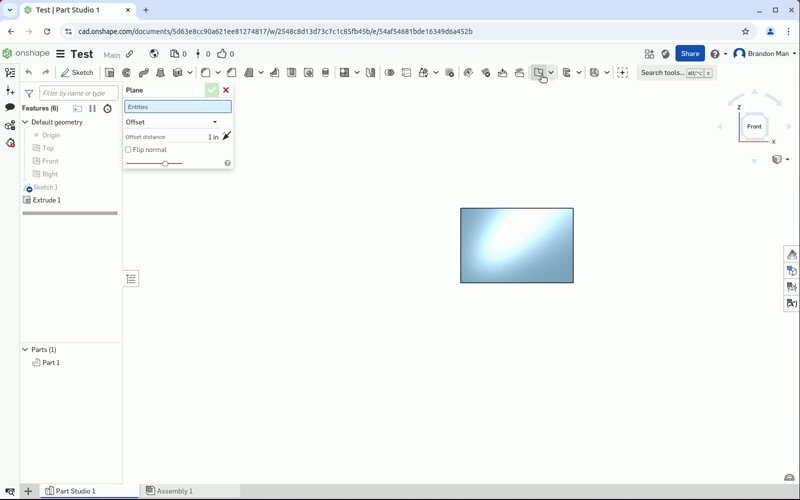
mouse_move(73, 163)
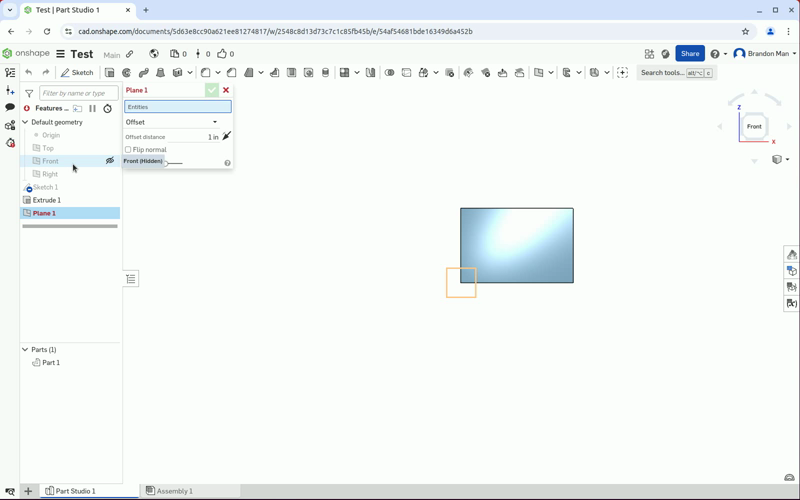
click(73, 163)
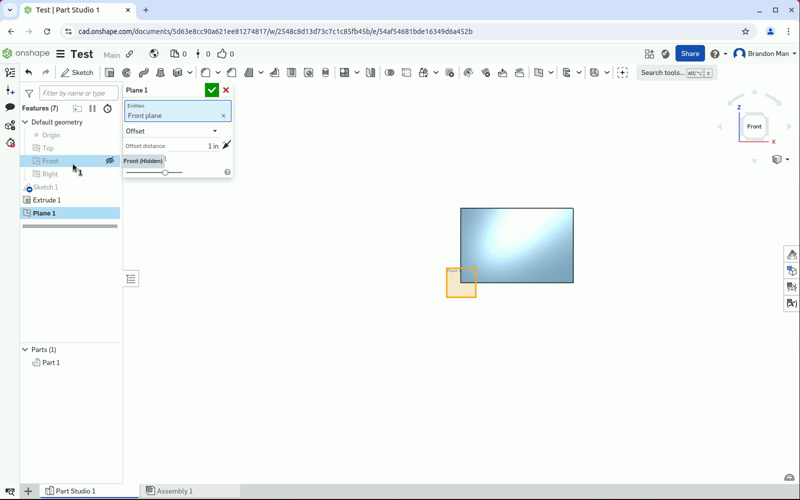
key(tab, 2)
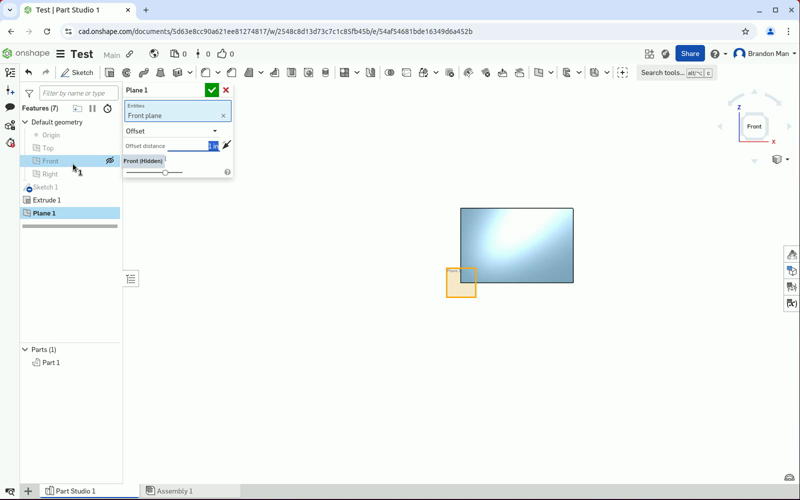
text(15.405)
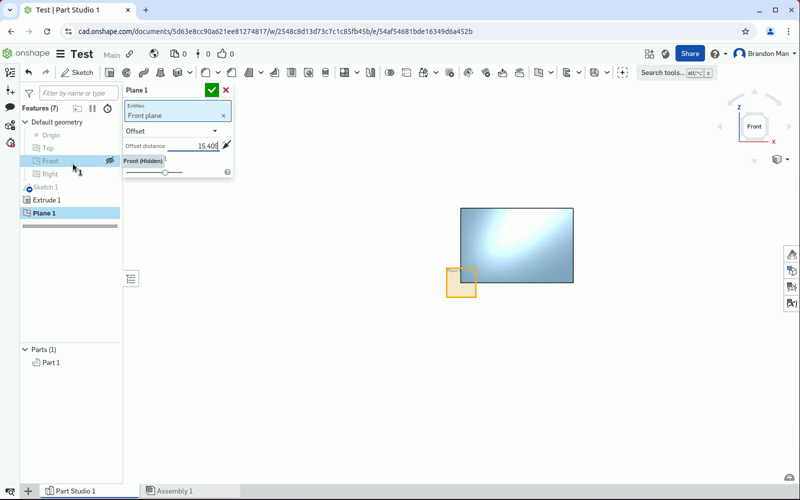
key(enter, 2)
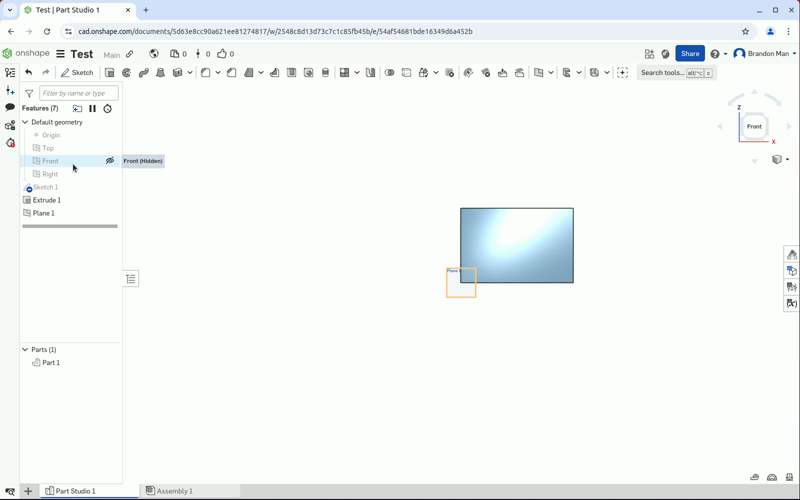
key(shift+s)
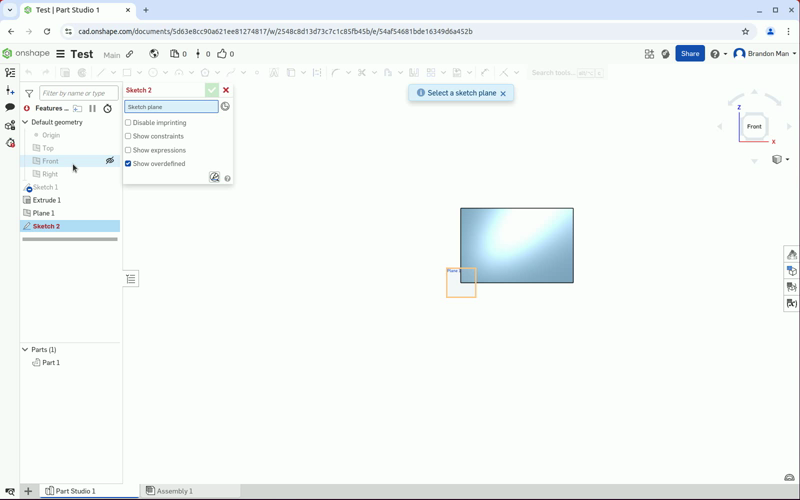
mouse_move(73, 215)
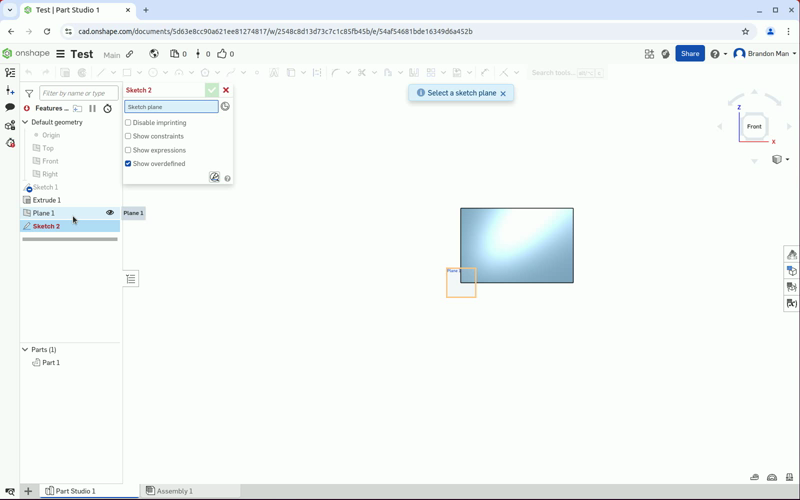
click(73, 215)
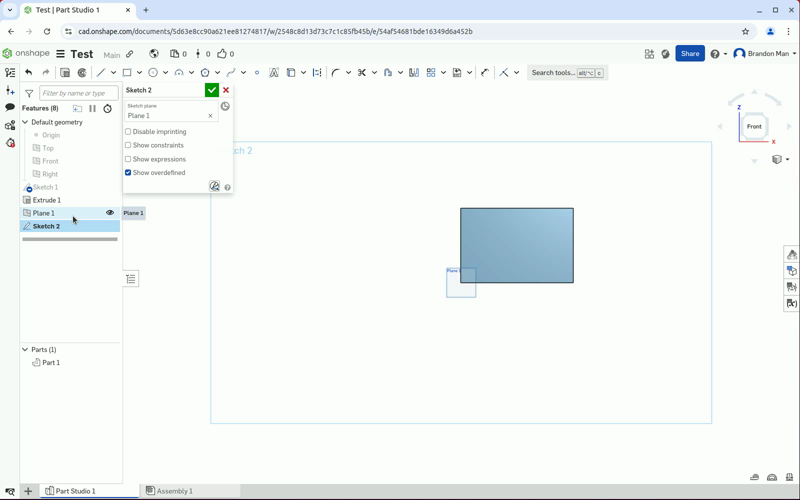
mouse_move(73, 352)
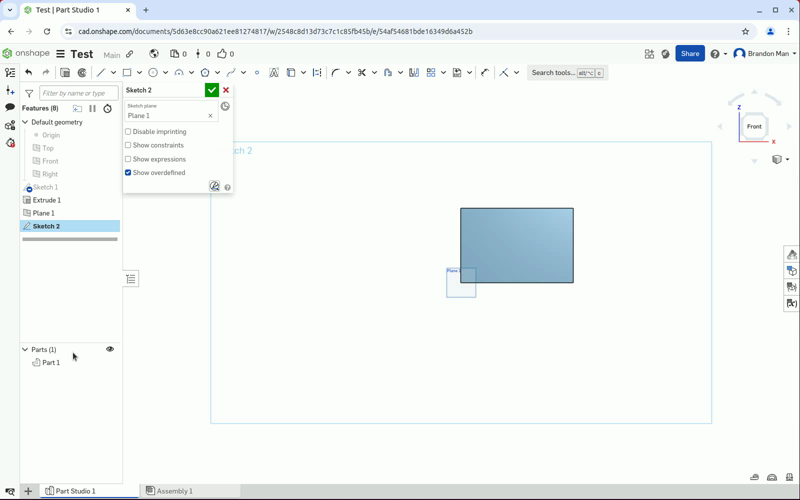
key(y)
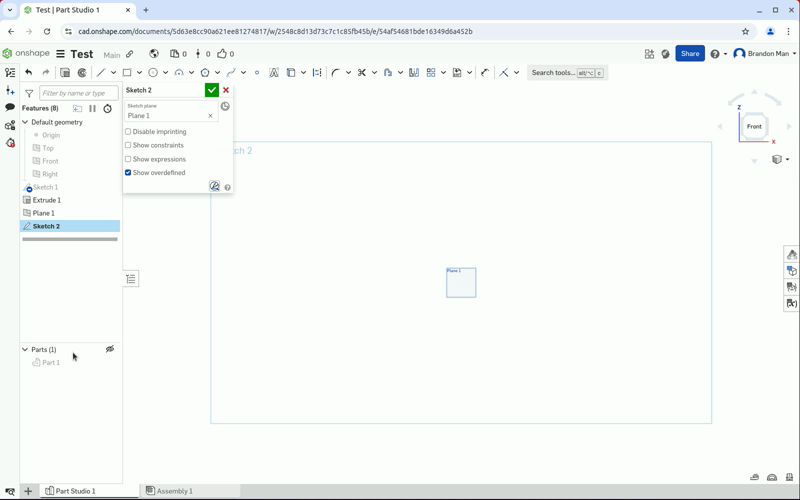
key(l)
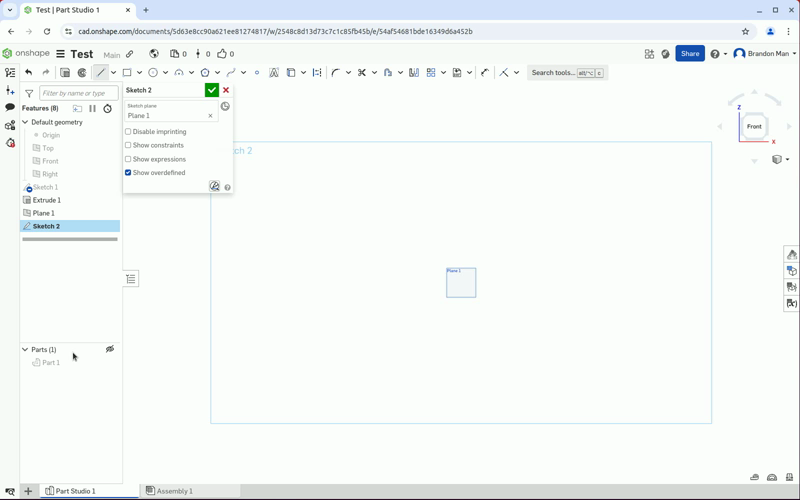
key_down(shift)
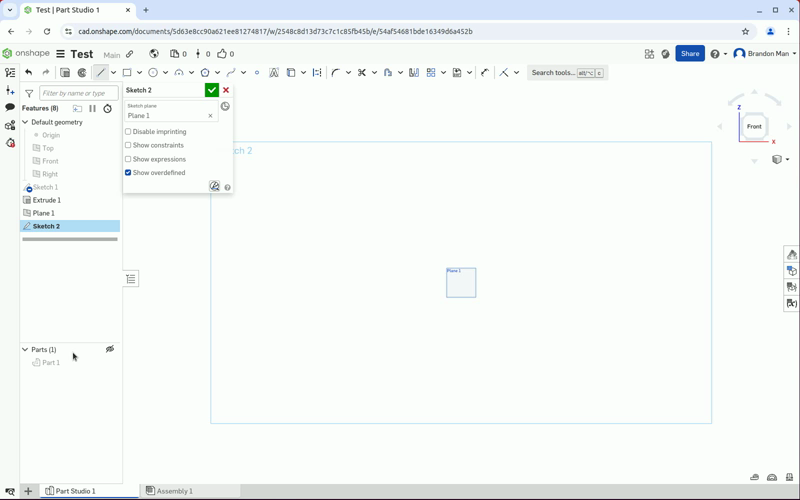
mouse_move(498, 264)
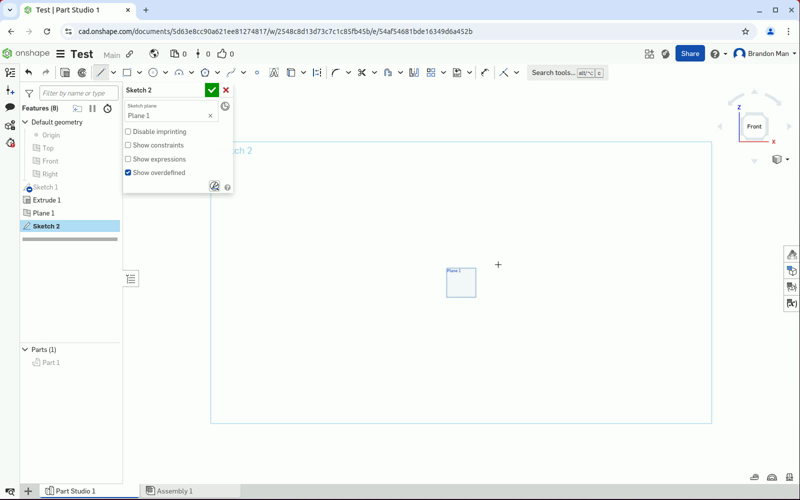
click(498, 264)
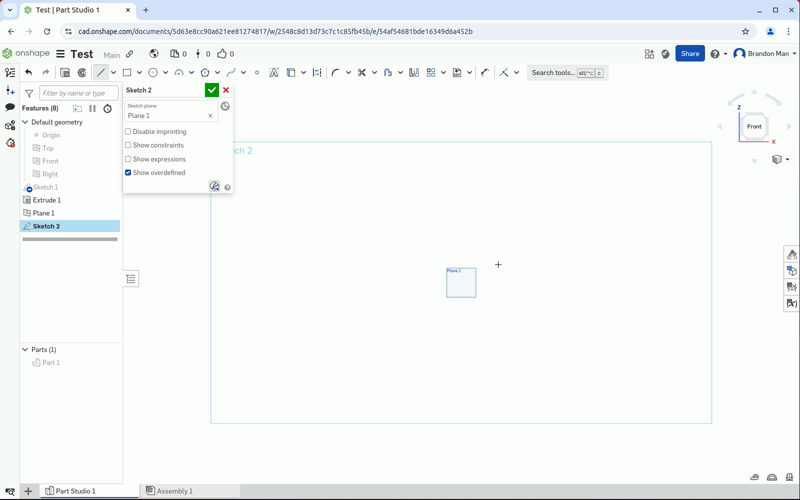
key_up(shift)
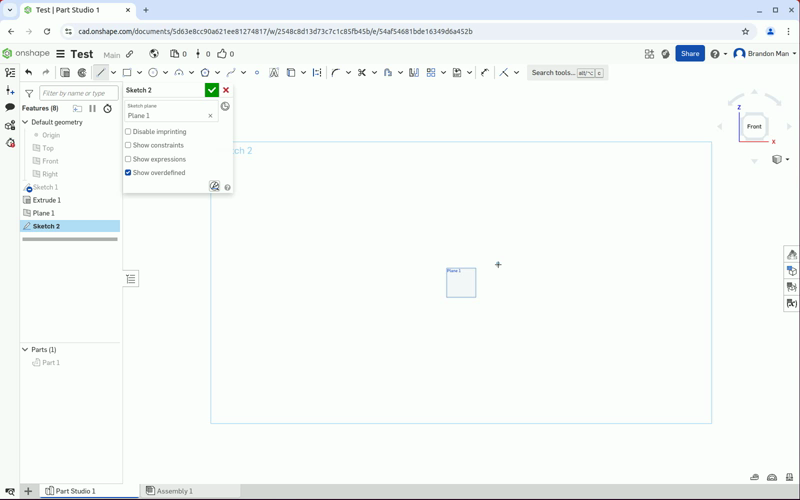
key_down(shift)
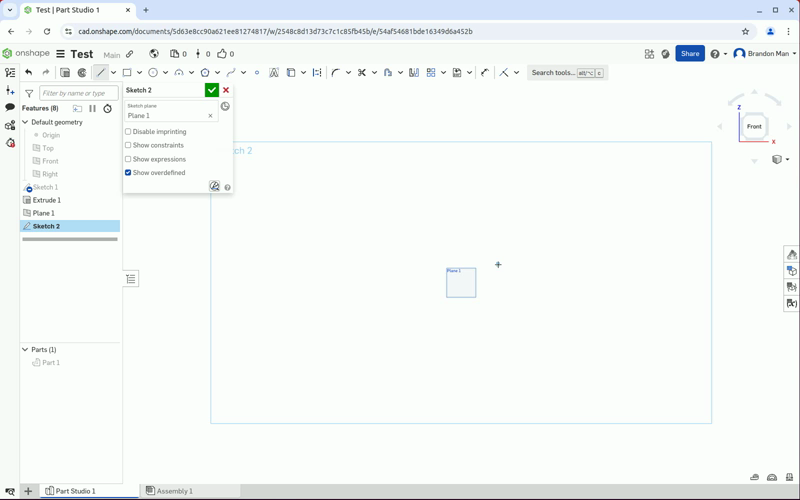
mouse_move(573, 264)
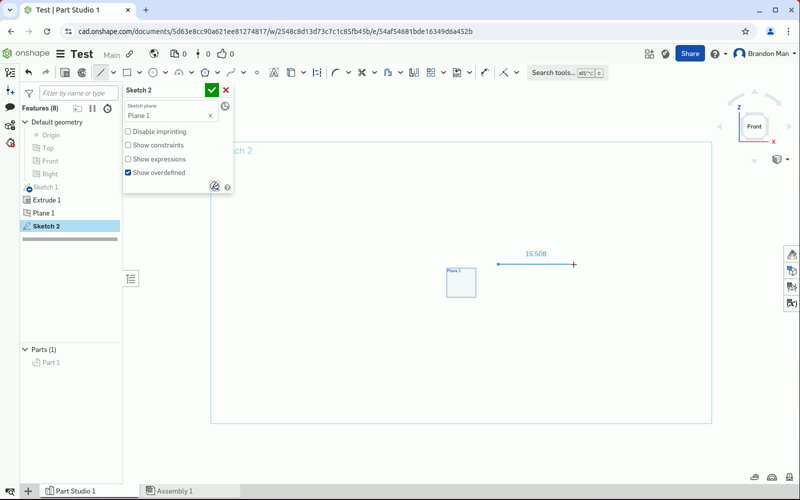
click(573, 264)
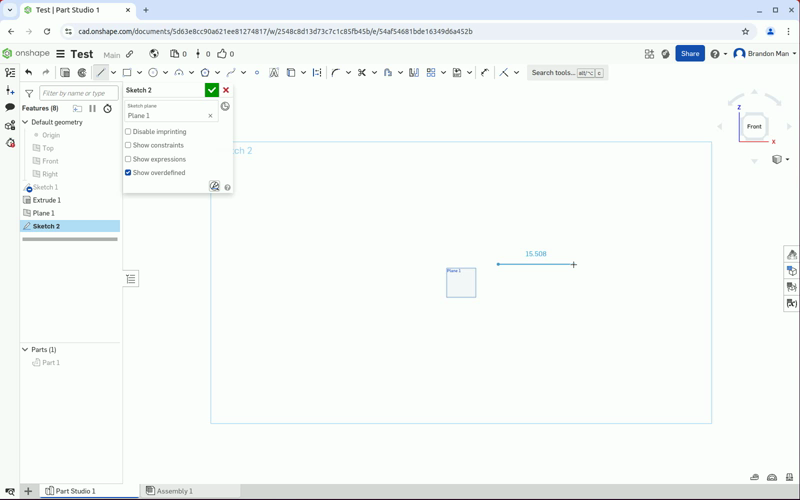
key_up(shift)
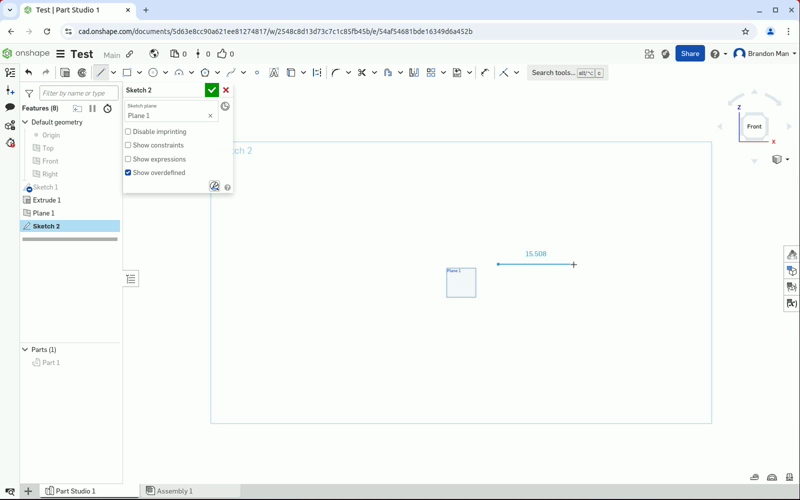
key_down(shift)
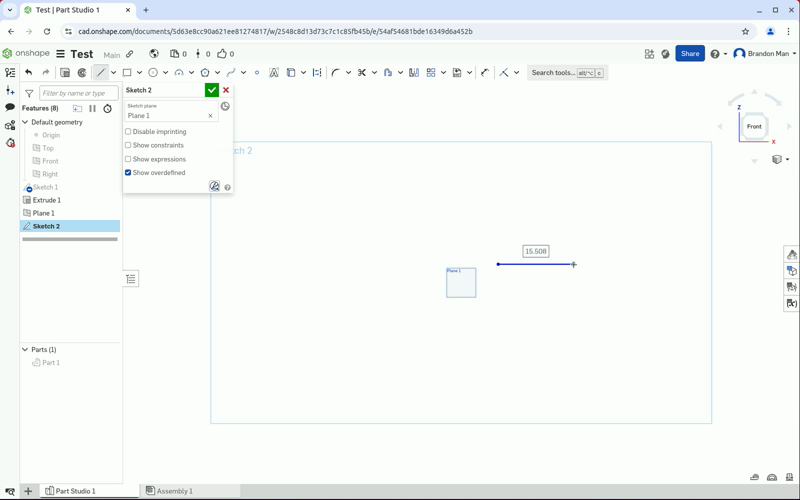
mouse_move(589, 264)
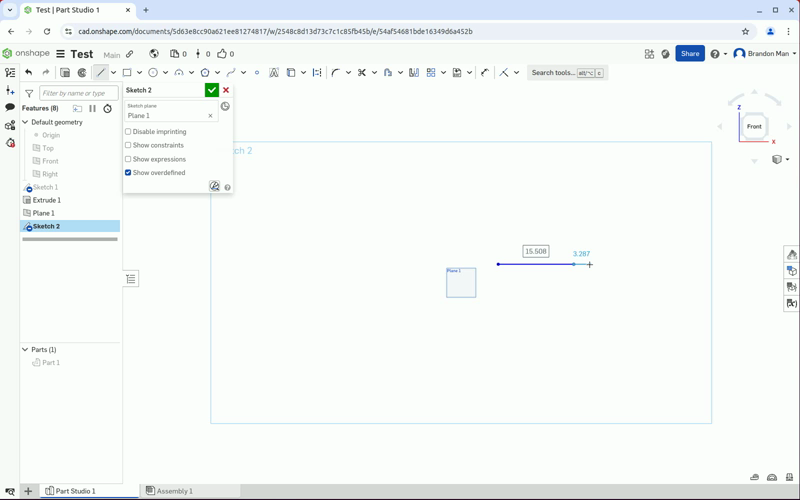
mouse_move(573, 207)
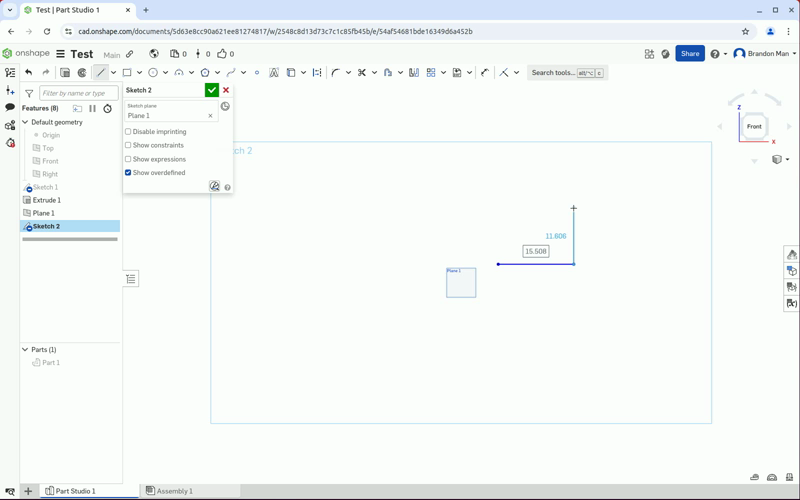
click(573, 207)
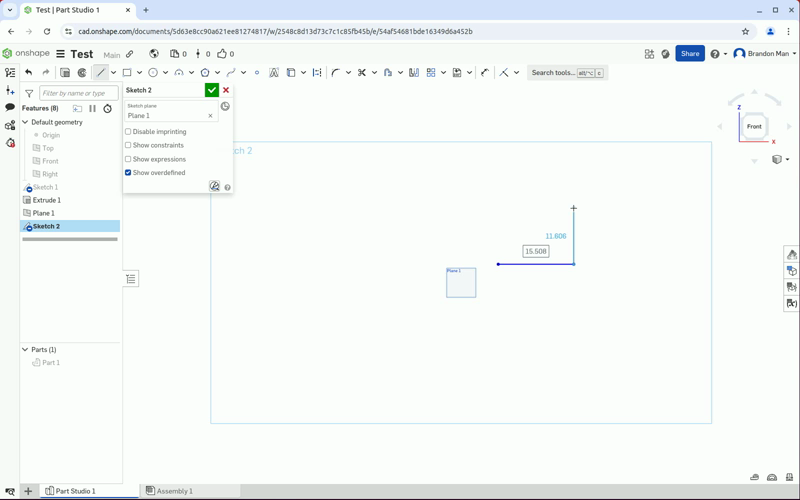
key_up(shift)
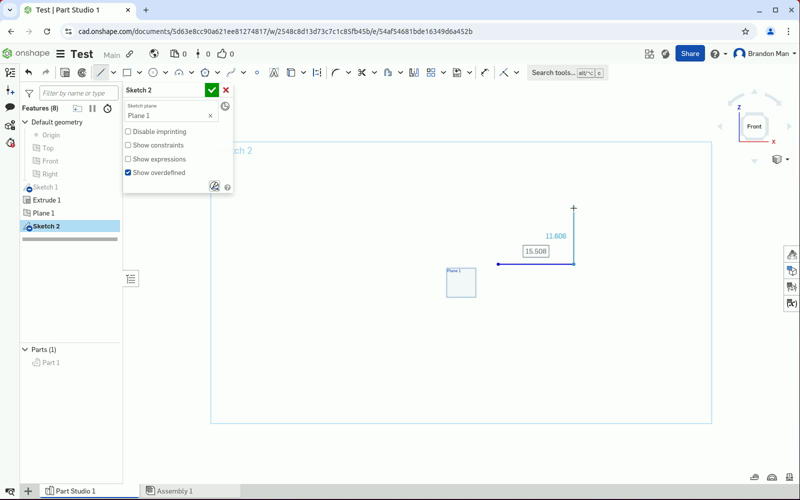
key_down(shift)
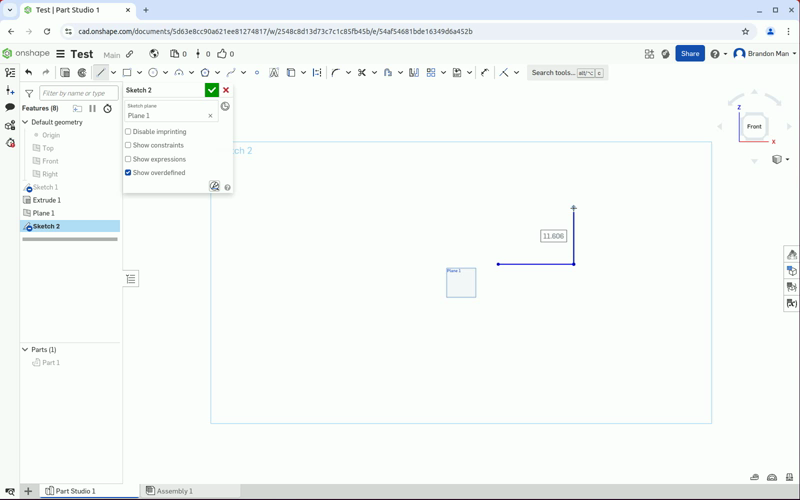
mouse_move(498, 207)
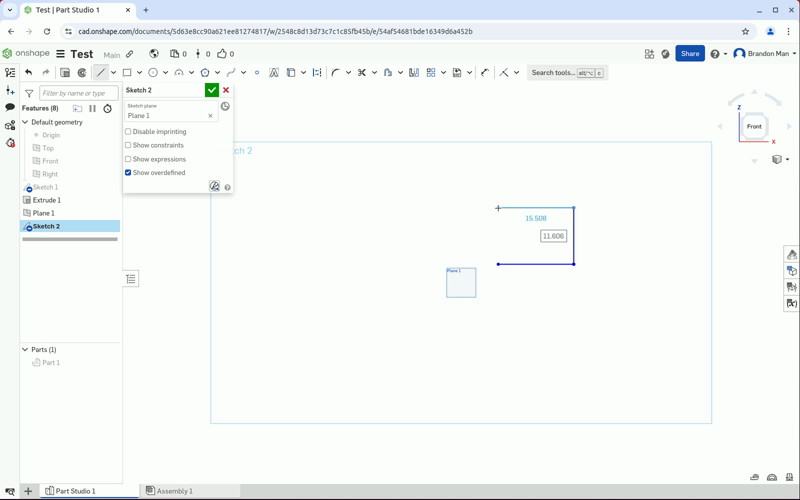
click(498, 207)
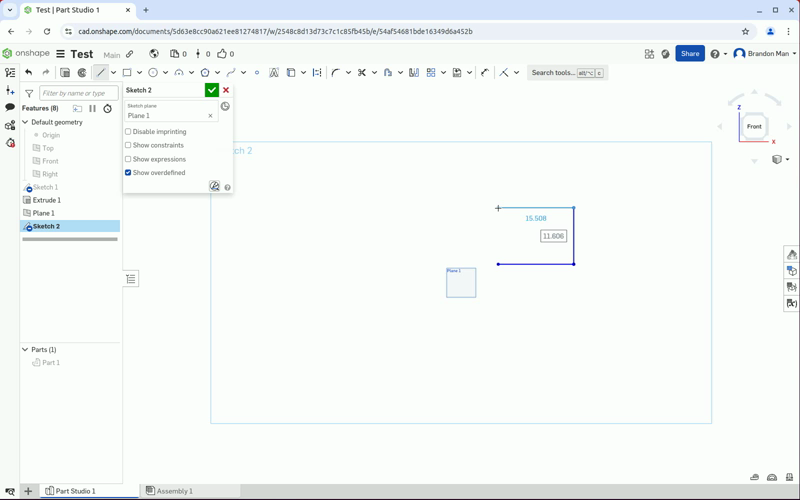
key_up(shift)
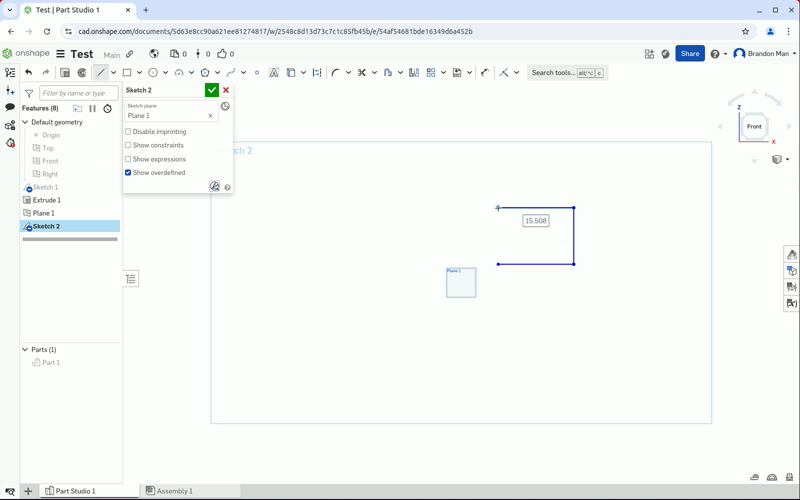
mouse_move(528, 207)
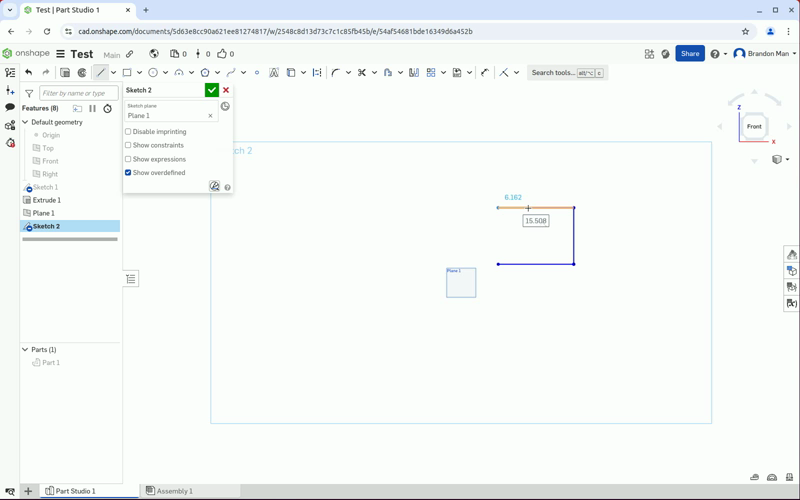
key_down(shift)
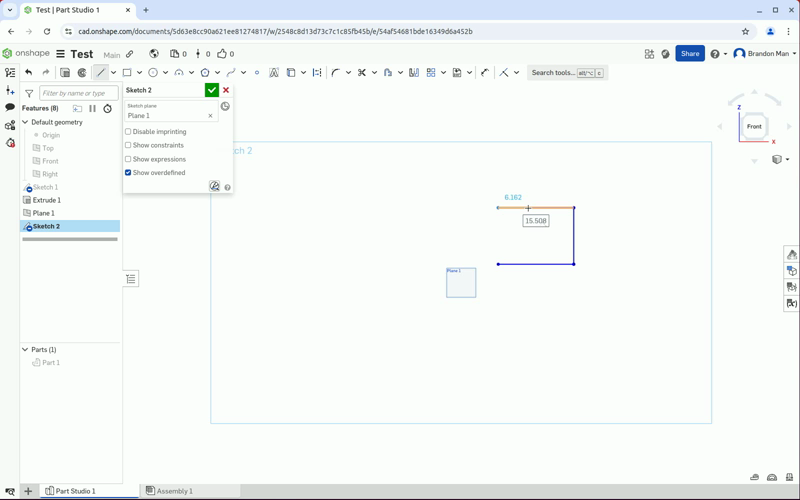
mouse_move(498, 264)
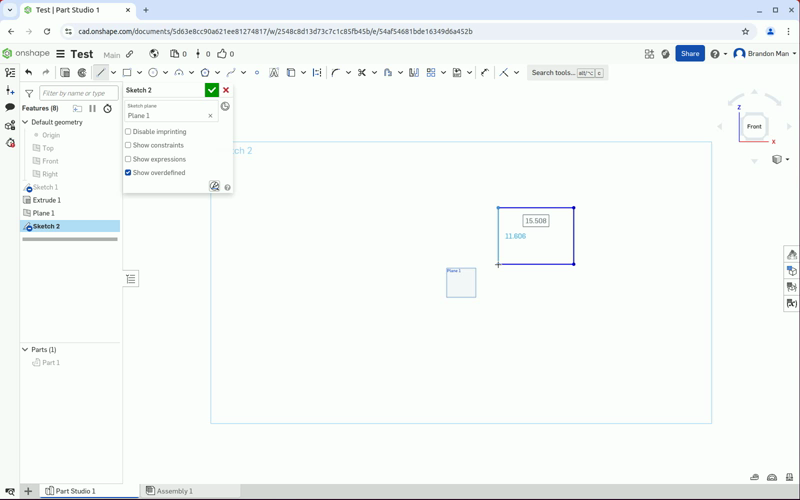
key_up(shift)
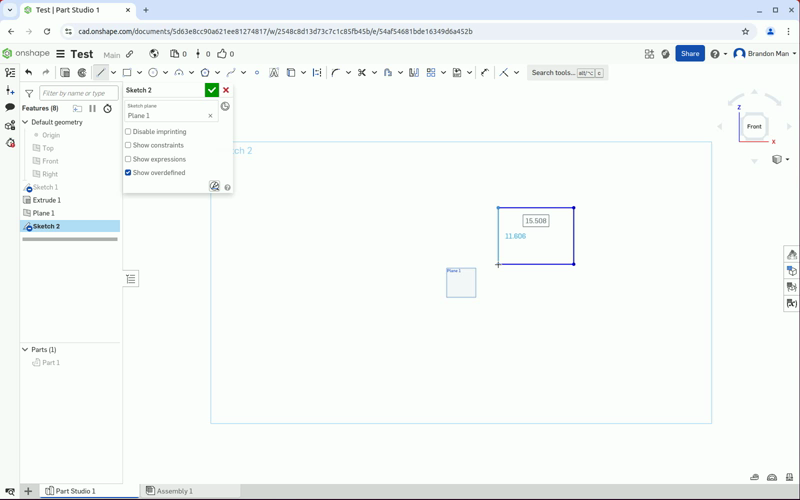
click(498, 264)
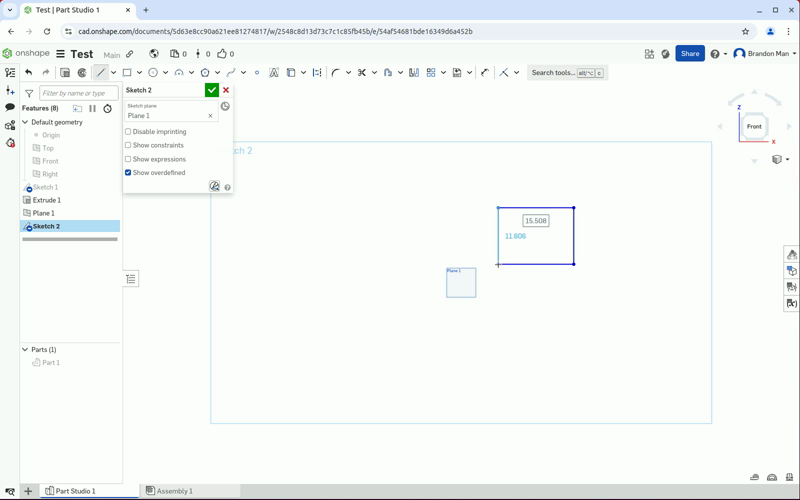
key(esc)
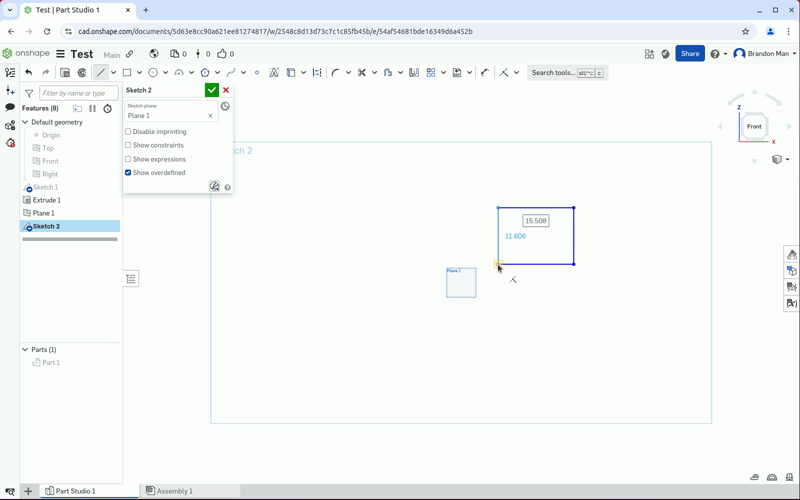
mouse_move(551, 243)
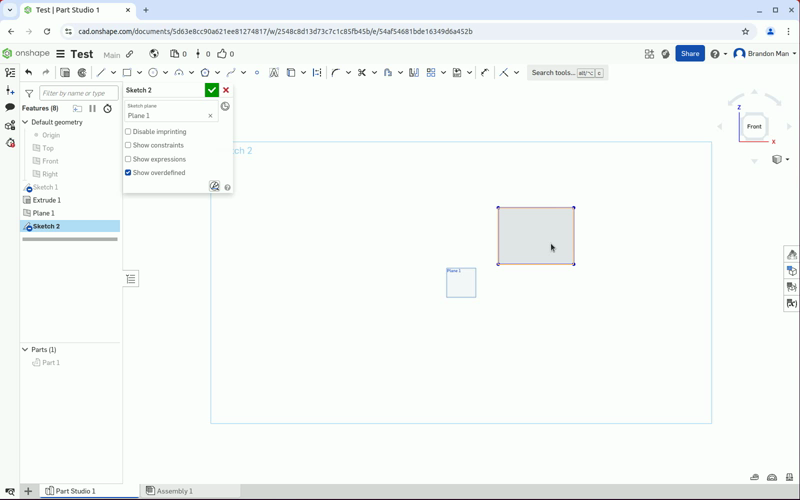
click(551, 243)
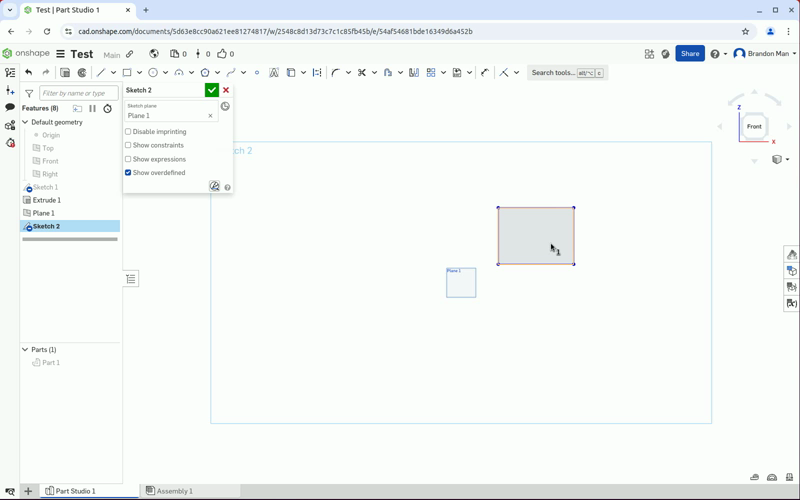
mouse_move(73, 352)
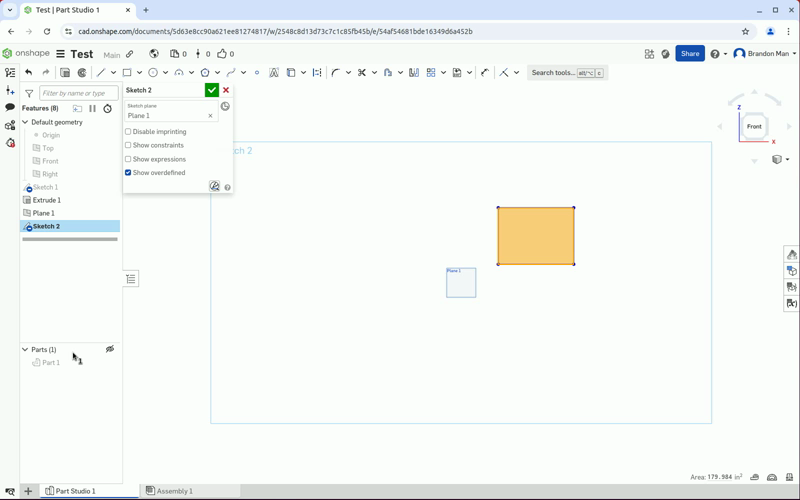
key(shift+y)
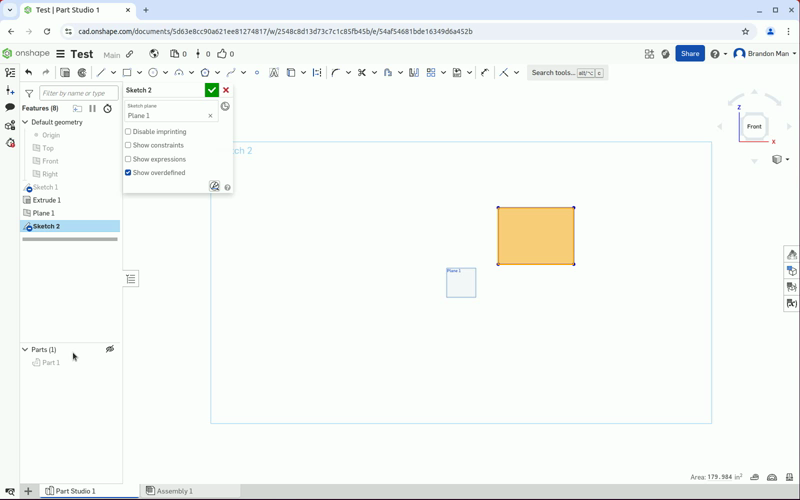
key(shift+e)
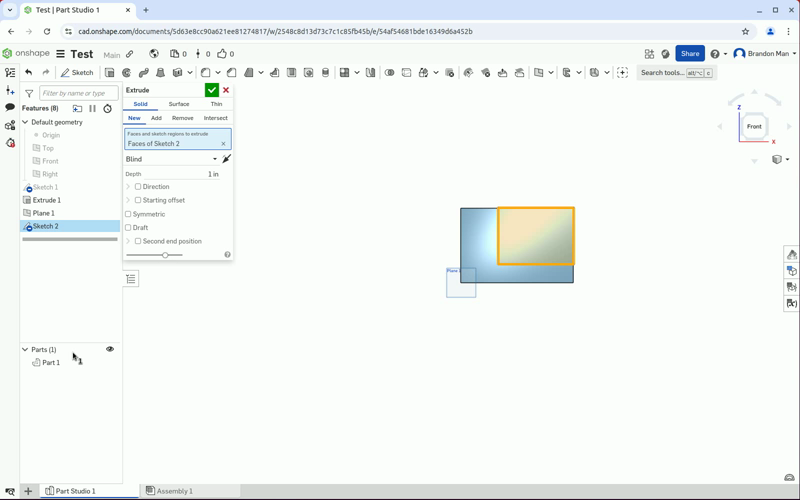
mouse_move(143, 106)
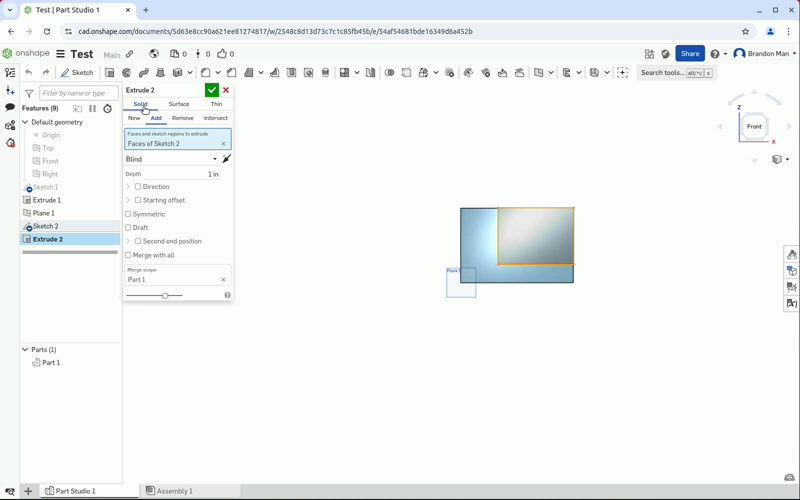
click(143, 106)
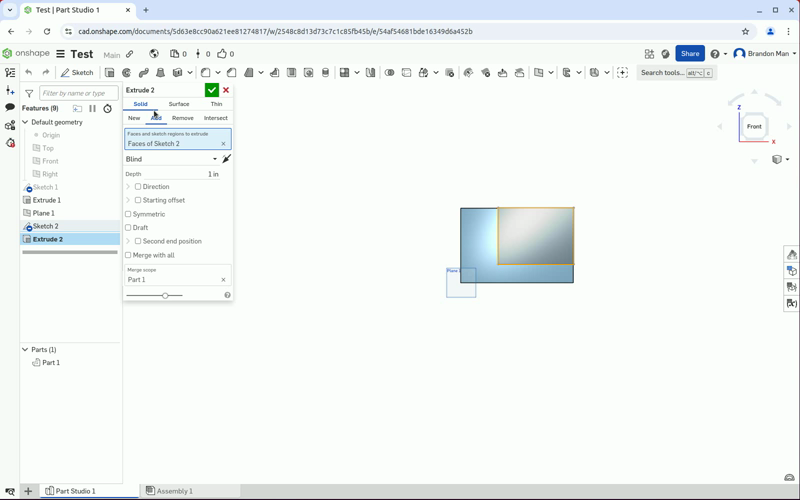
mouse_move(186, 120)
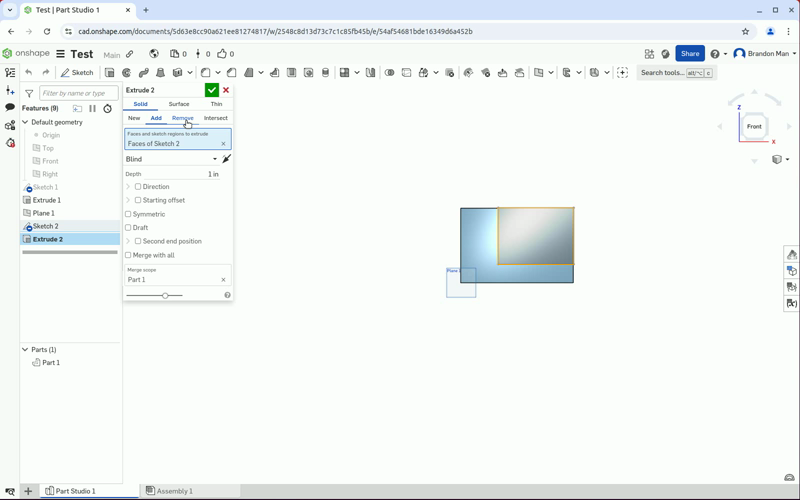
click(186, 120)
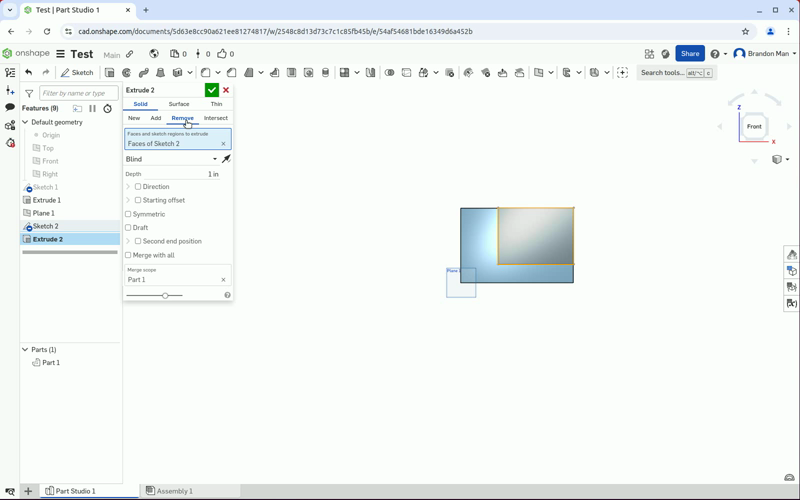
key(tab, 4)
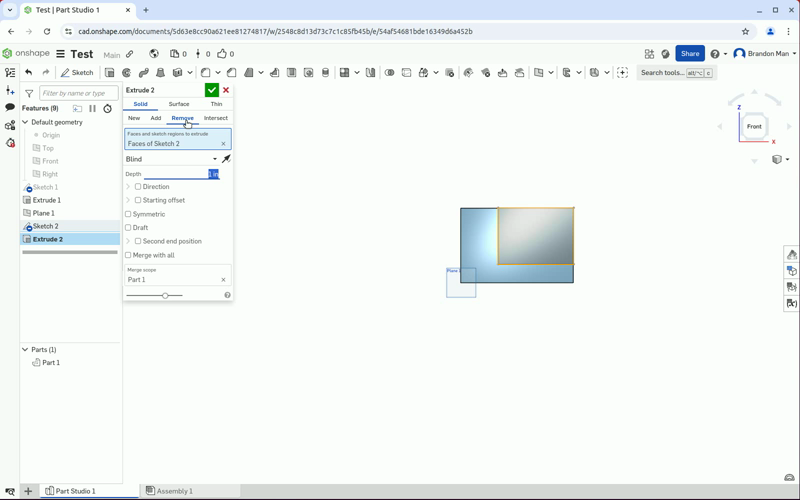
text(11.554)
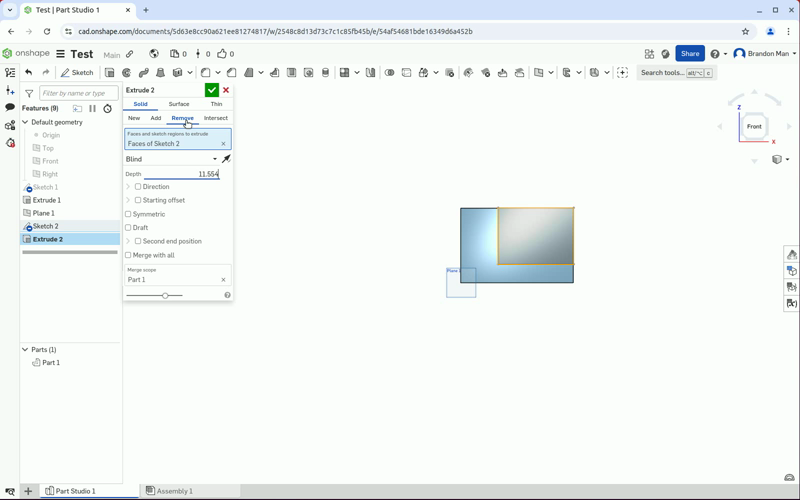
key(tab, 6)
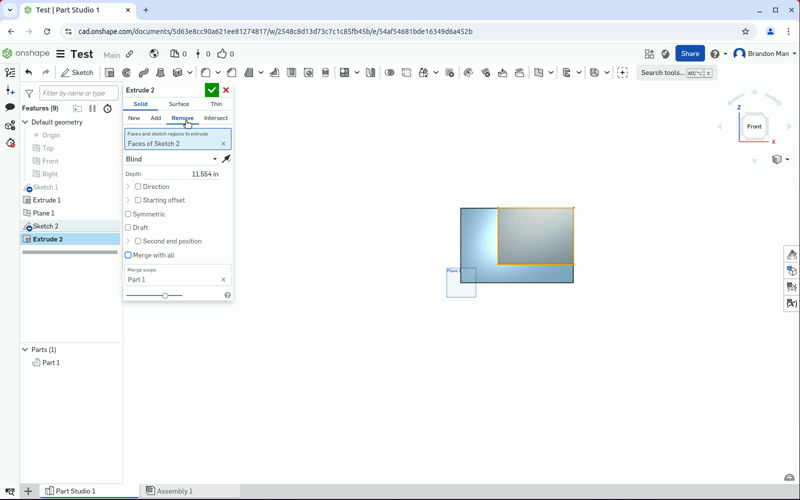
key(space)
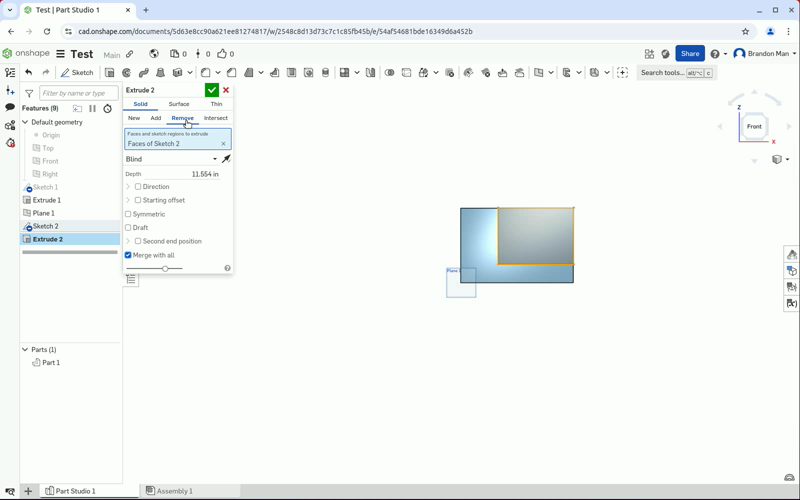
key(enter)
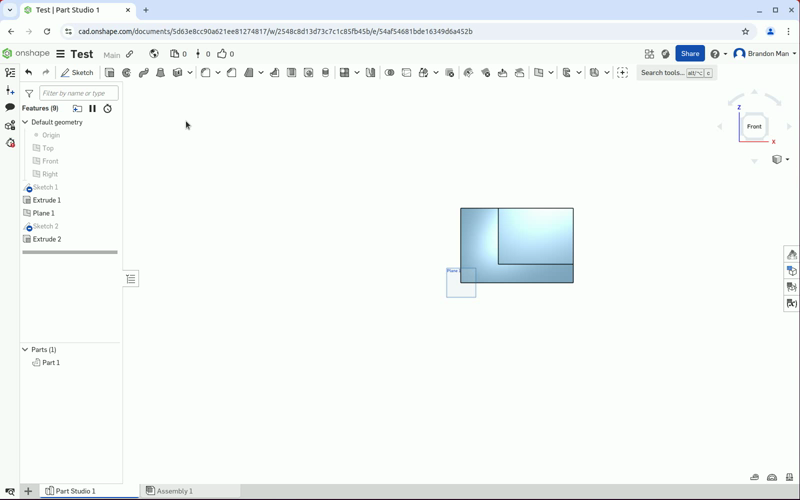
key(shift+h)
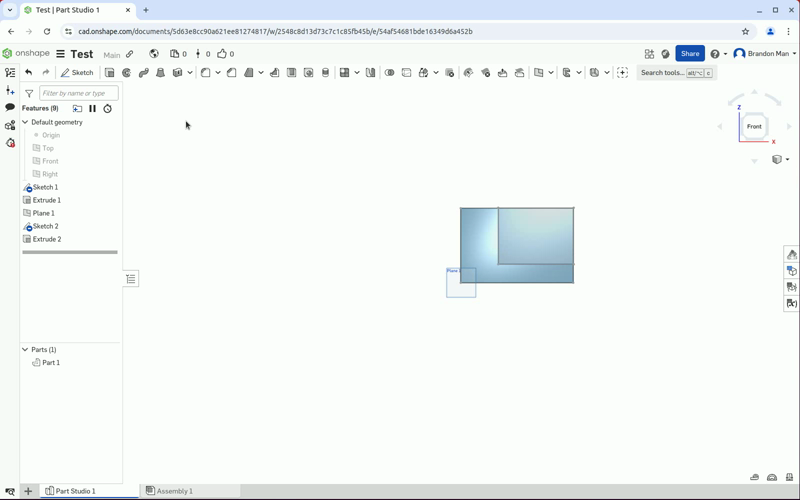
key(shift+h)
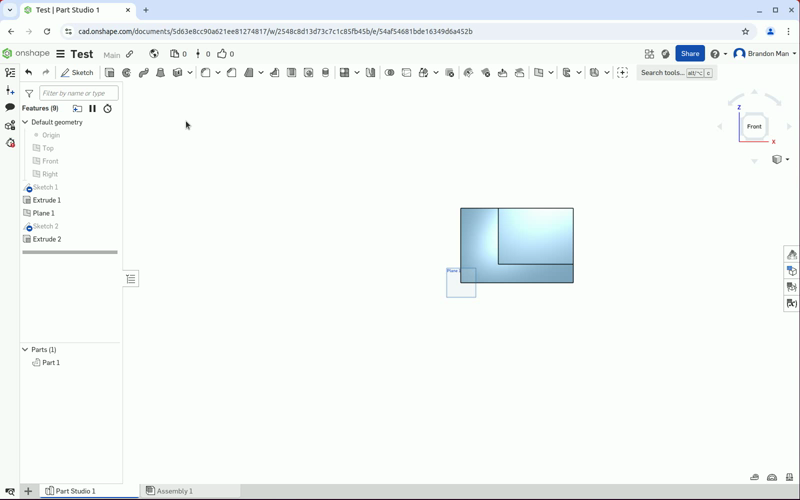
mouse_move(73, 189)
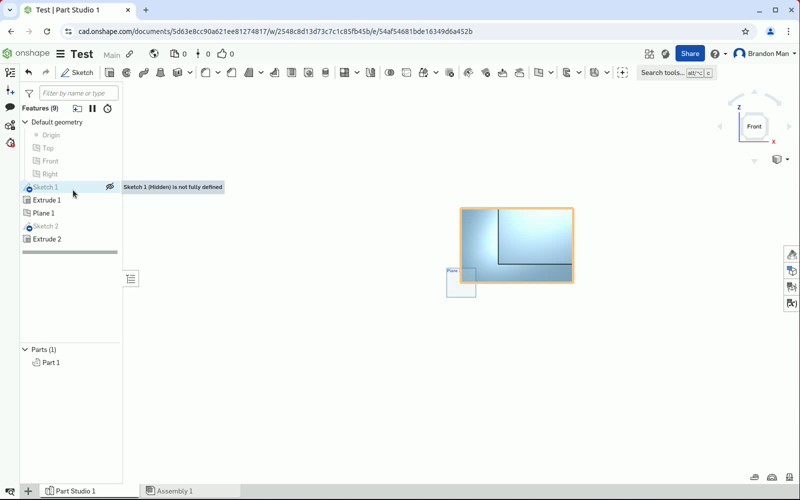
click(73, 189)
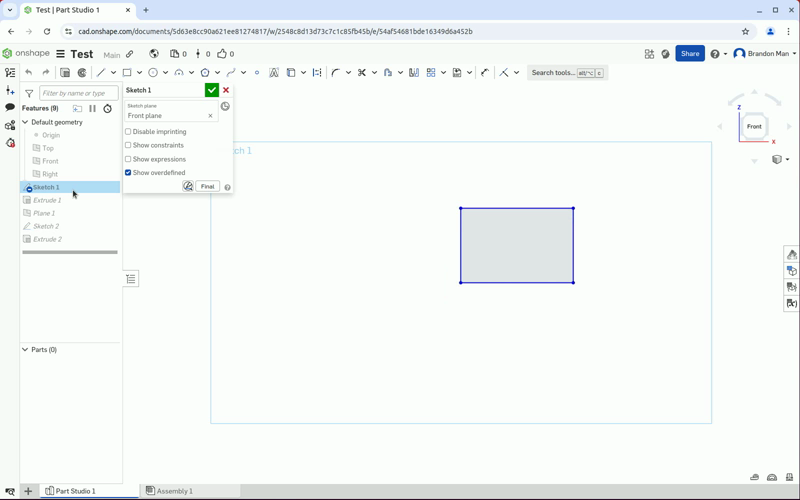
mouse_move(229, 92)
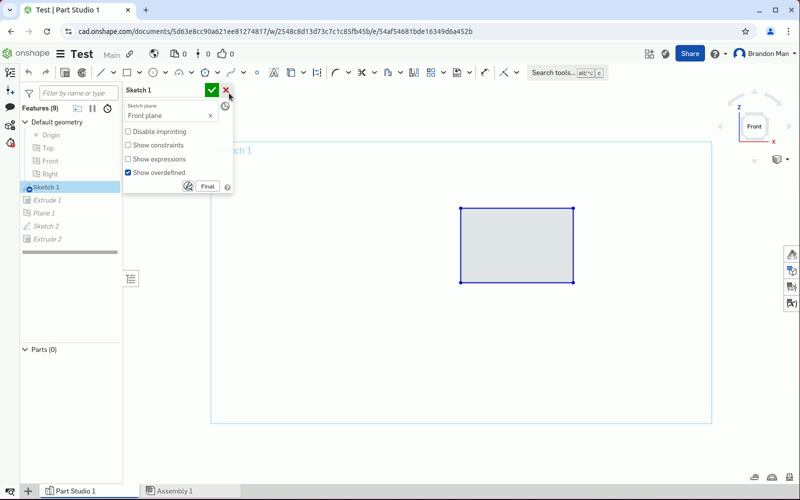
click(229, 92)
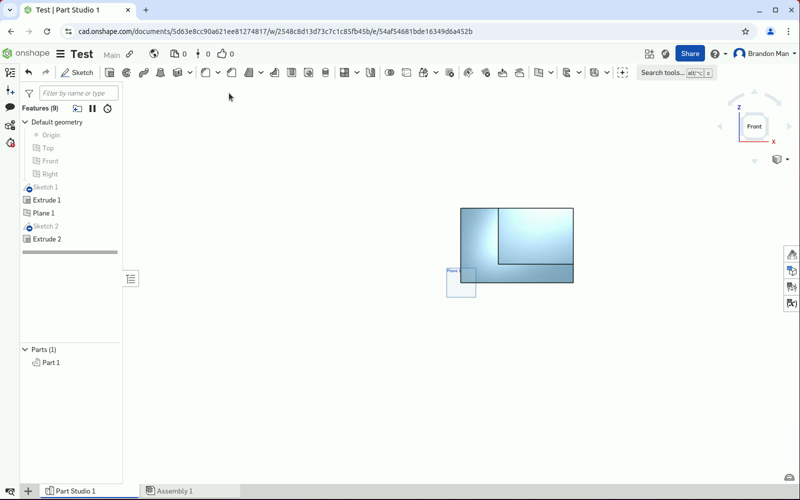
mouse_move(73, 352)
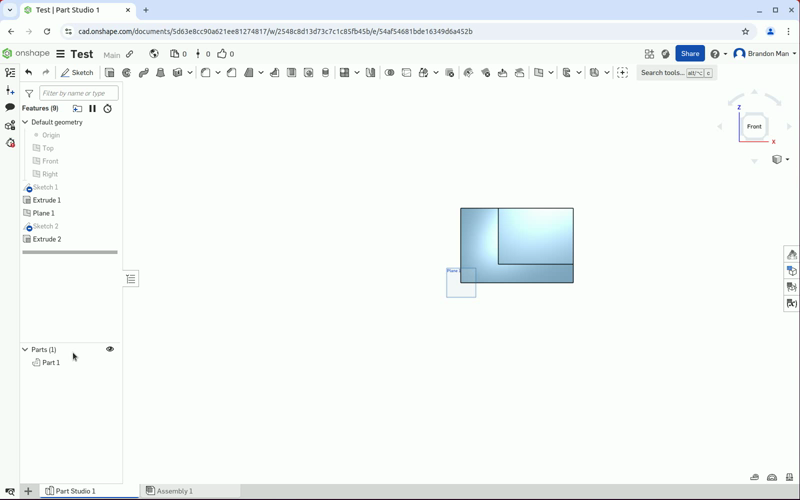
key(y)
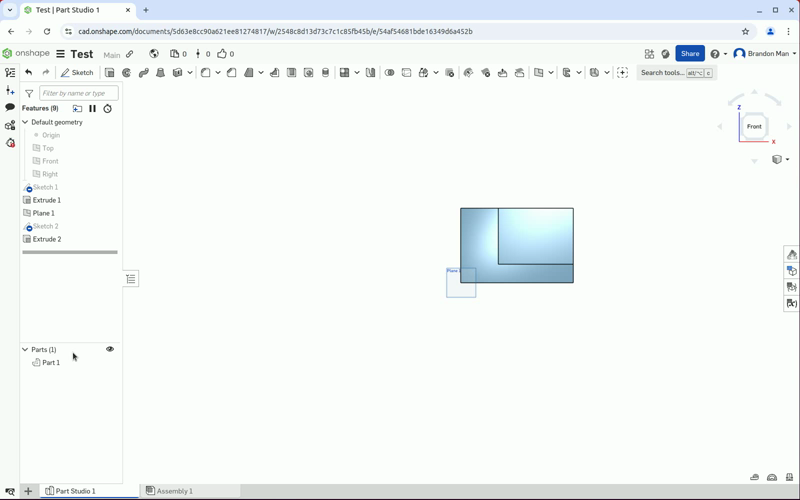
key(shift+p)
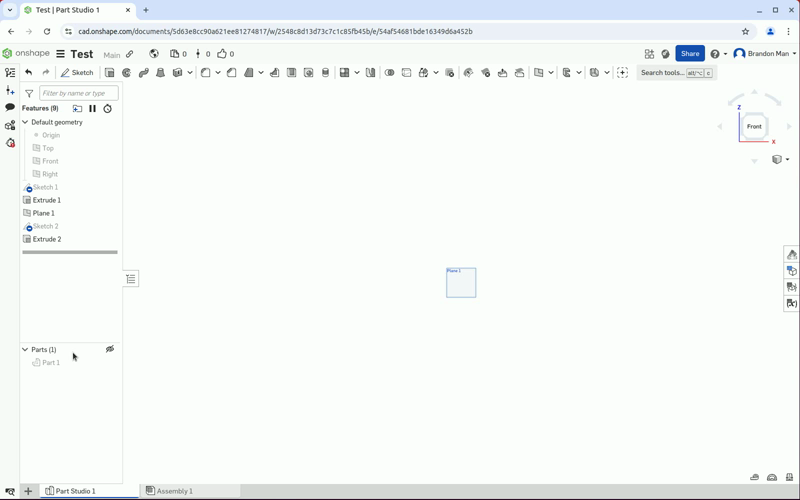
key(space)
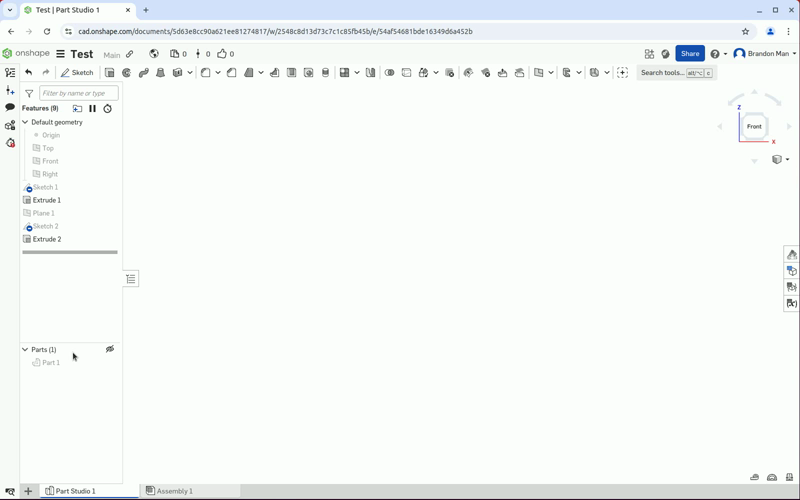
key_down(shift)
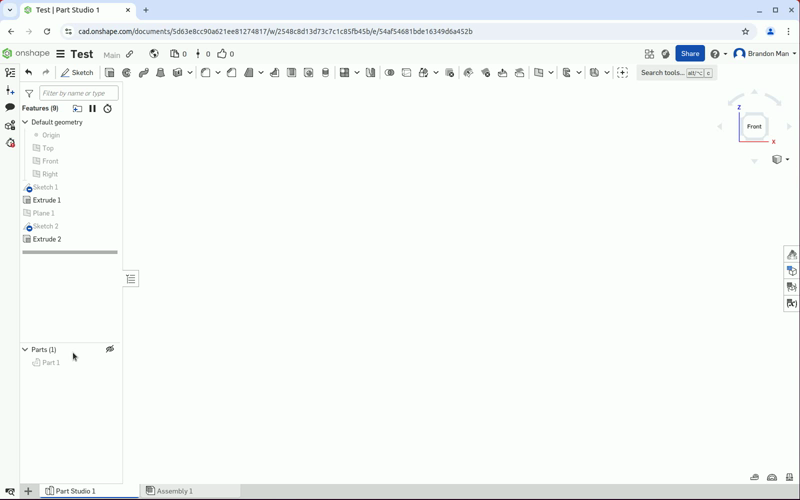
key(left)
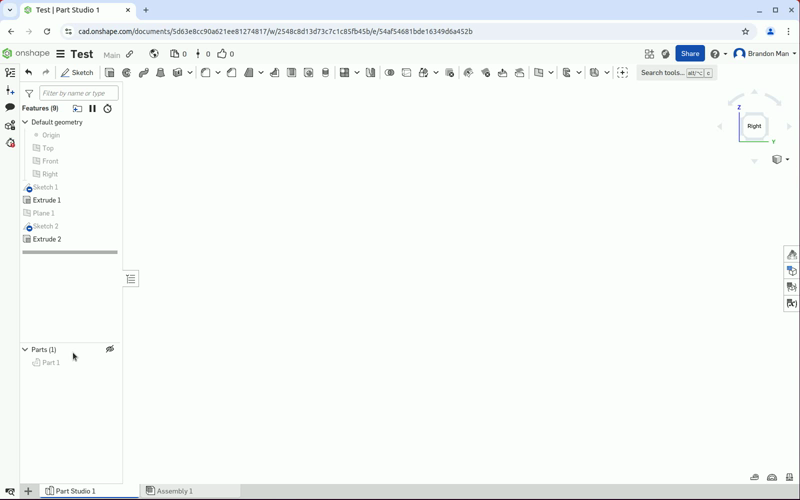
key_up(shift)
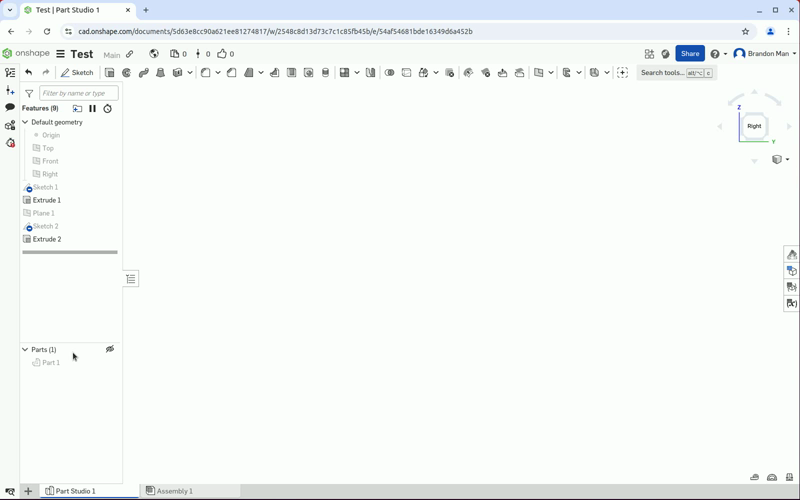
mouse_move(73, 352)
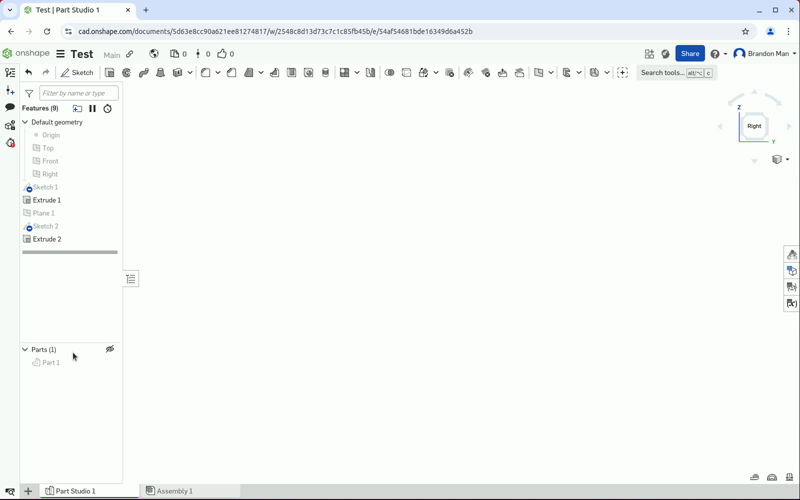
key(shift+y)
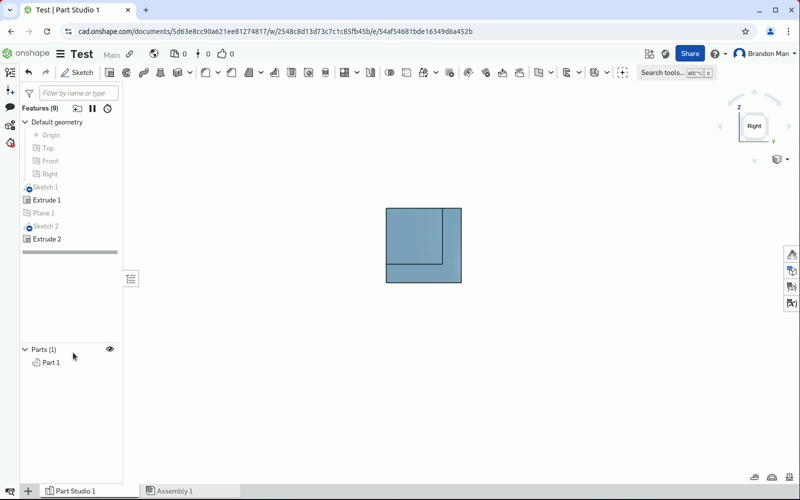
mouse_move(541, 75)
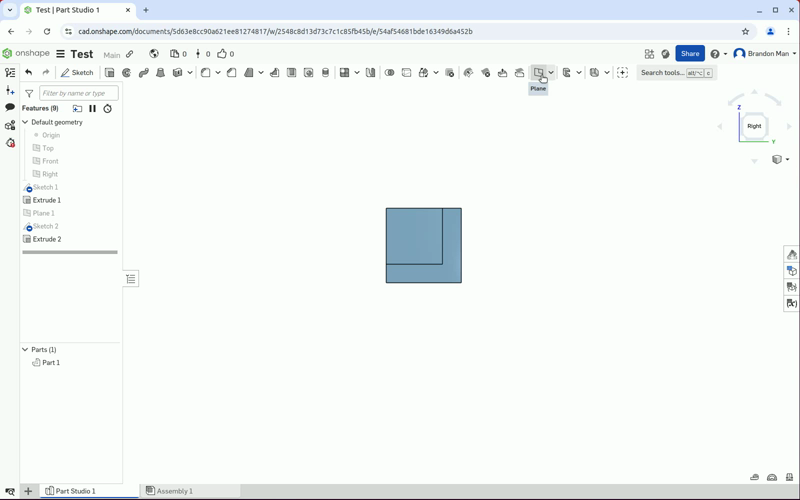
click(541, 75)
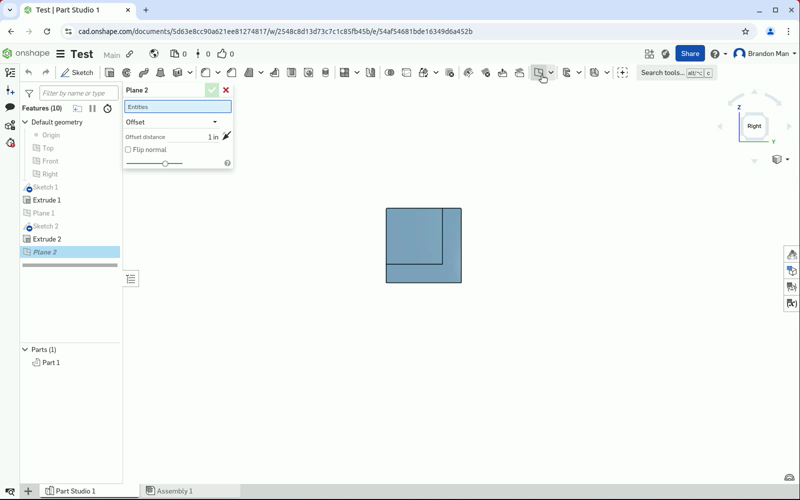
mouse_move(73, 176)
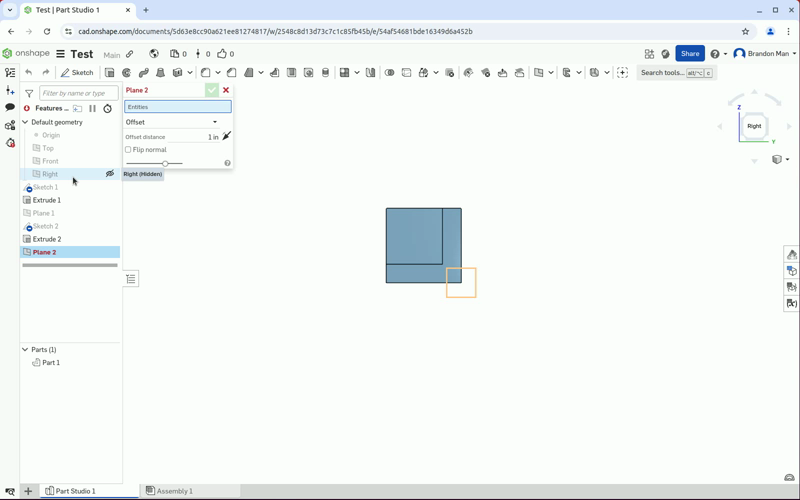
click(73, 176)
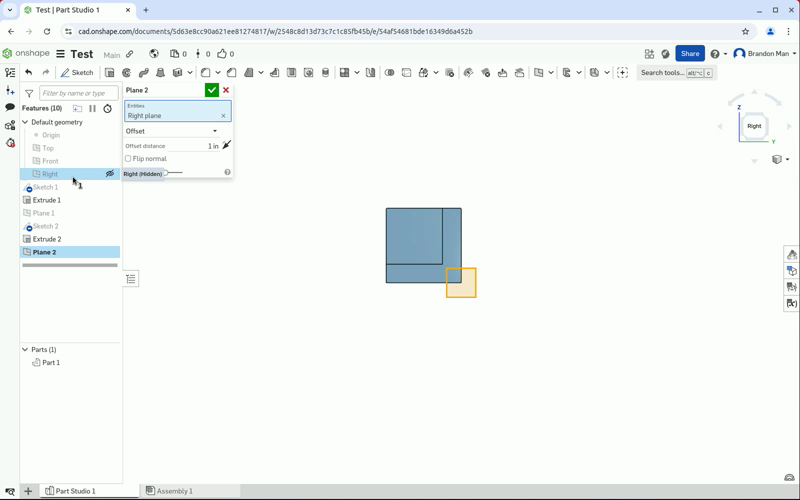
key(tab, 2)
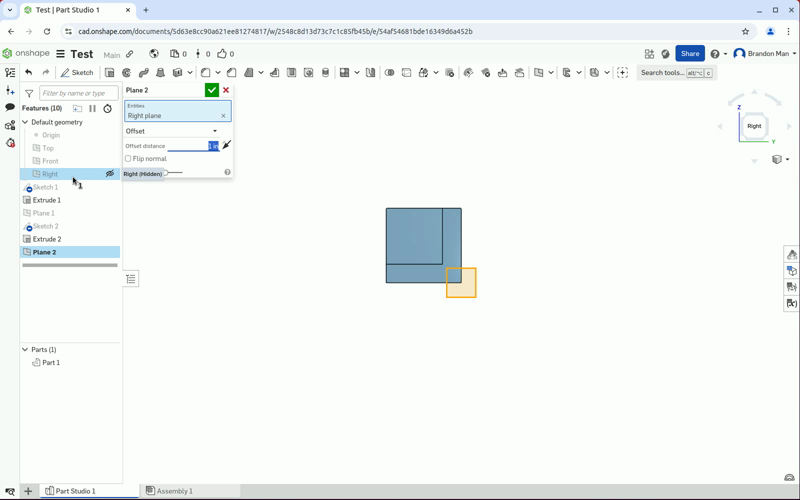
text(23.108)
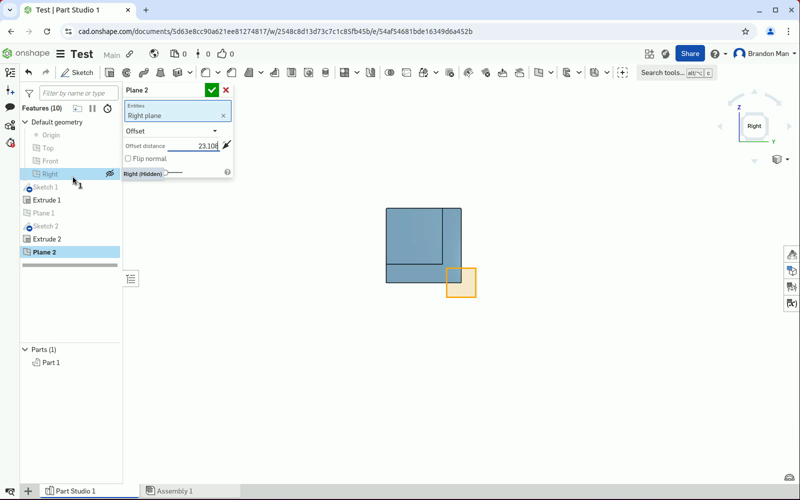
key(enter, 2)
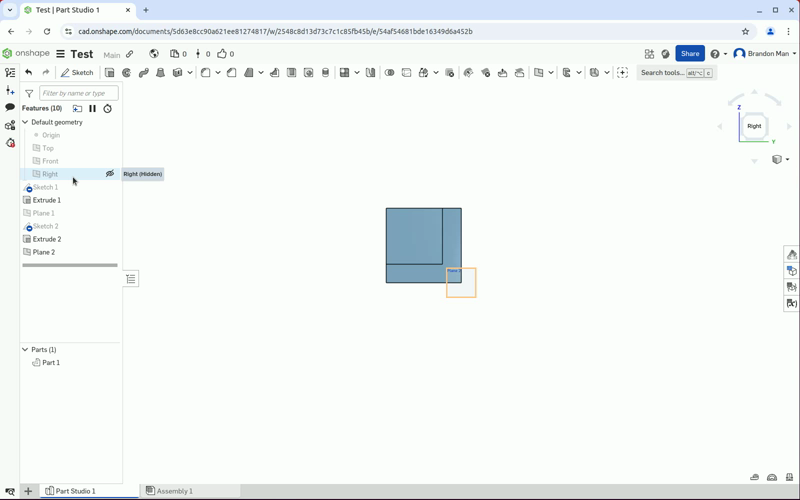
key(shift+s)
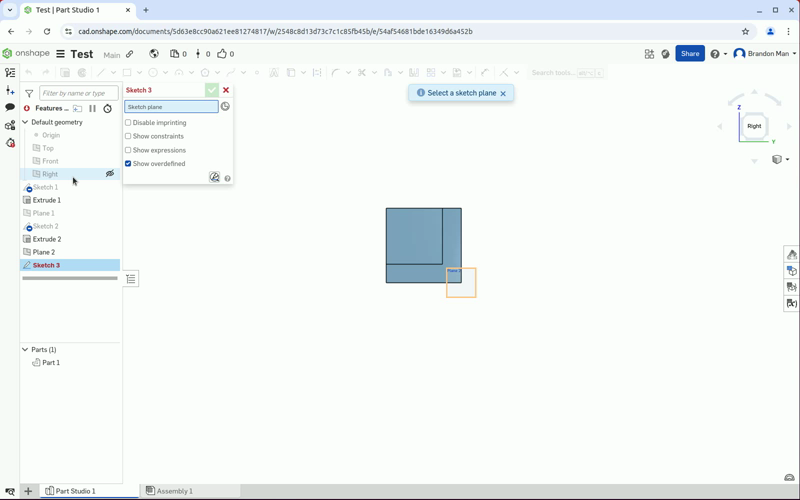
mouse_move(73, 254)
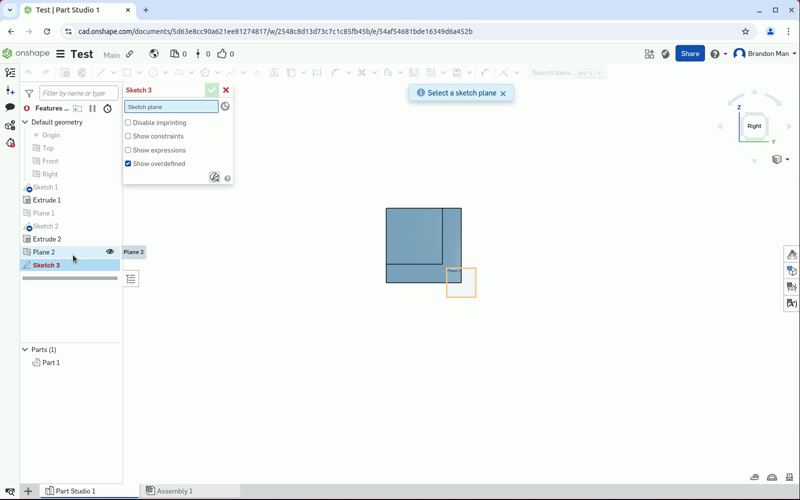
click(73, 254)
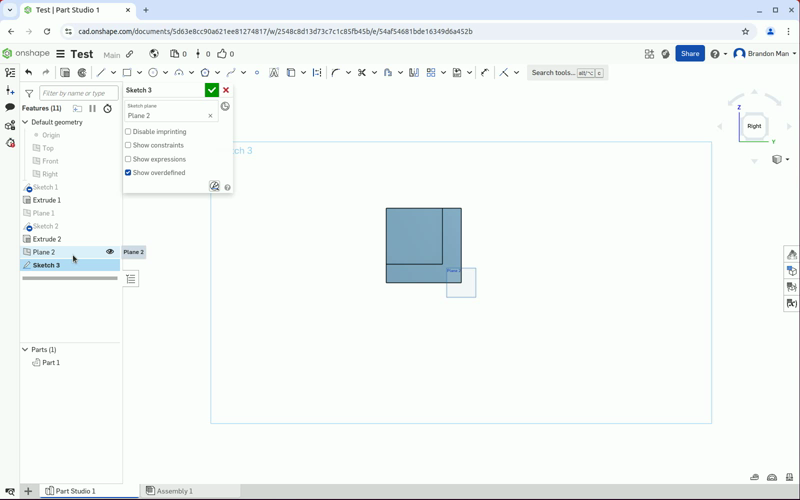
mouse_move(73, 352)
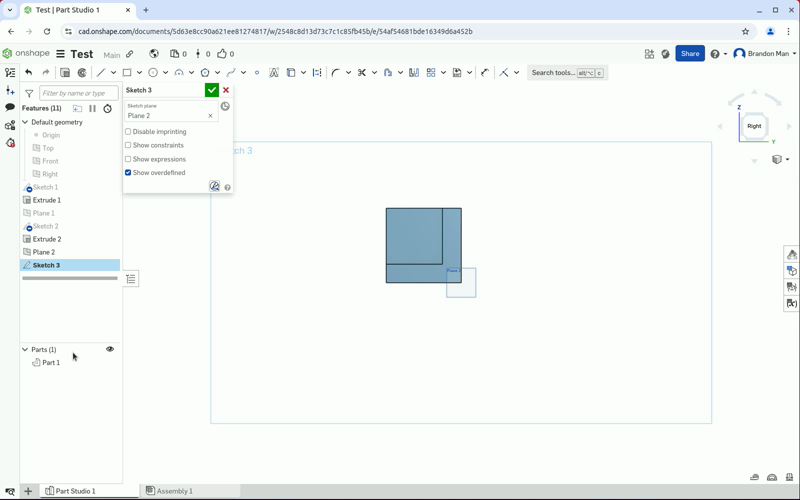
key(y)
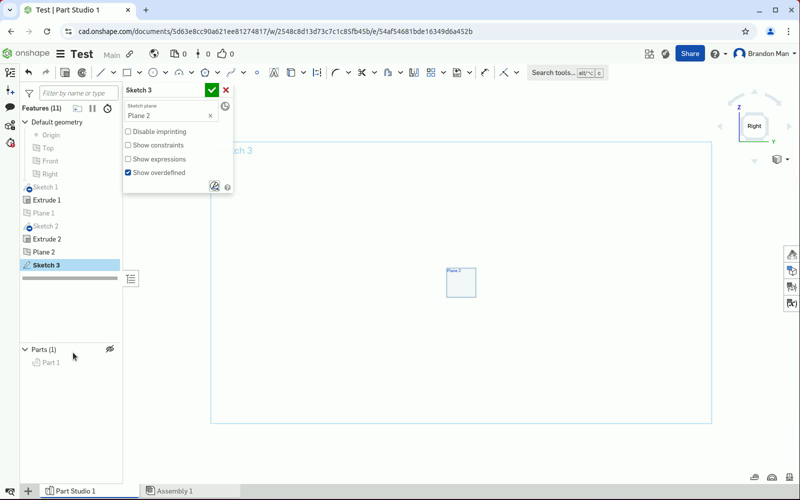
key(l)
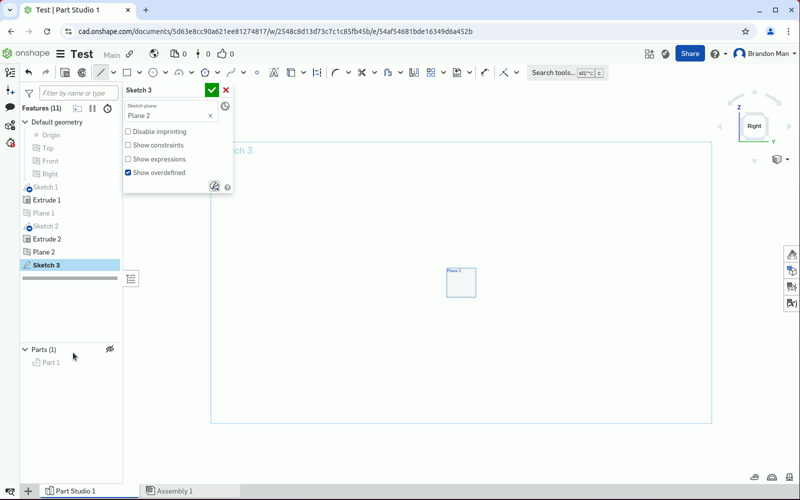
key_down(shift)
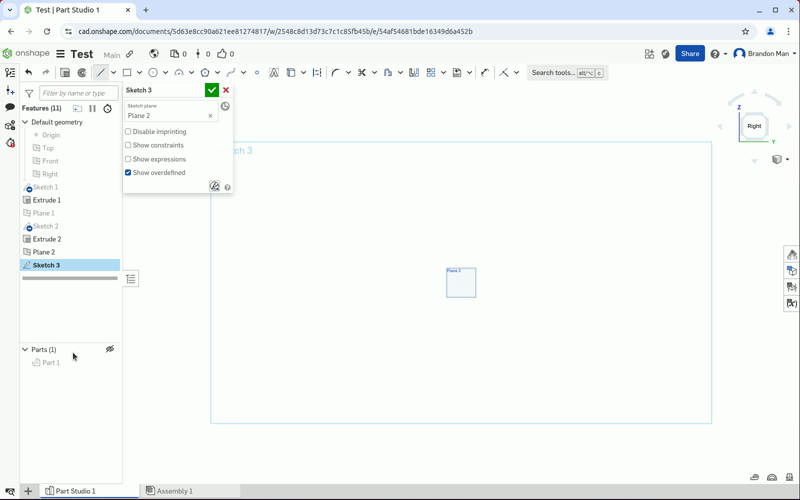
mouse_move(441, 226)
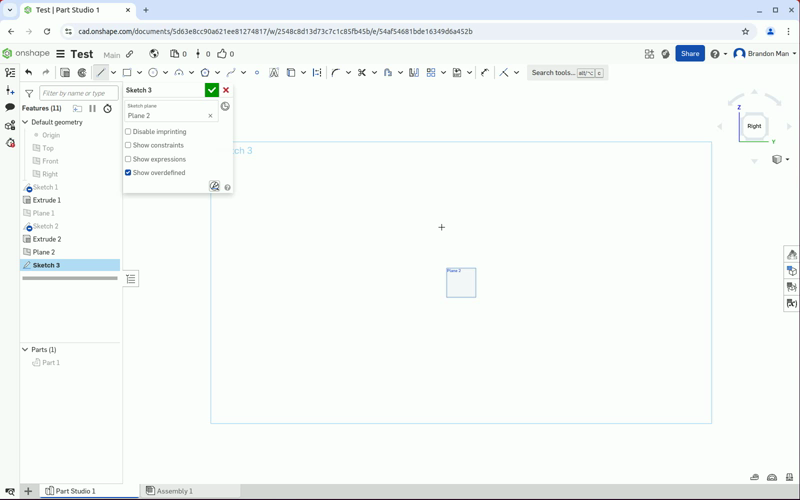
click(441, 226)
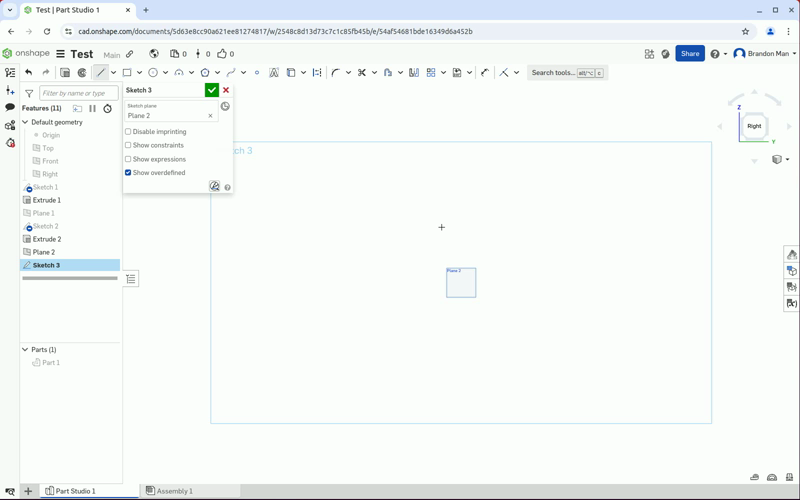
key_up(shift)
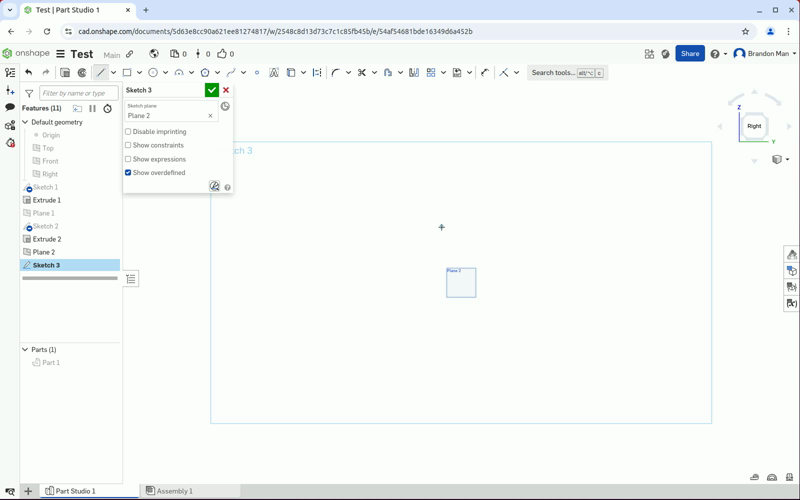
key_down(shift)
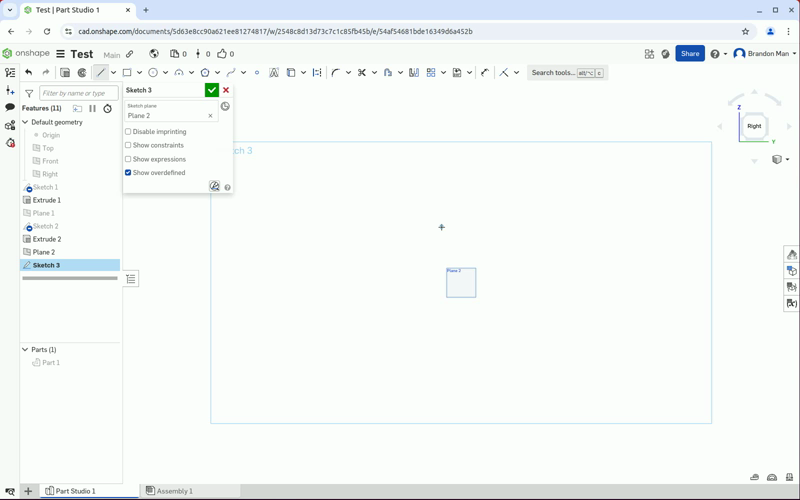
mouse_move(471, 226)
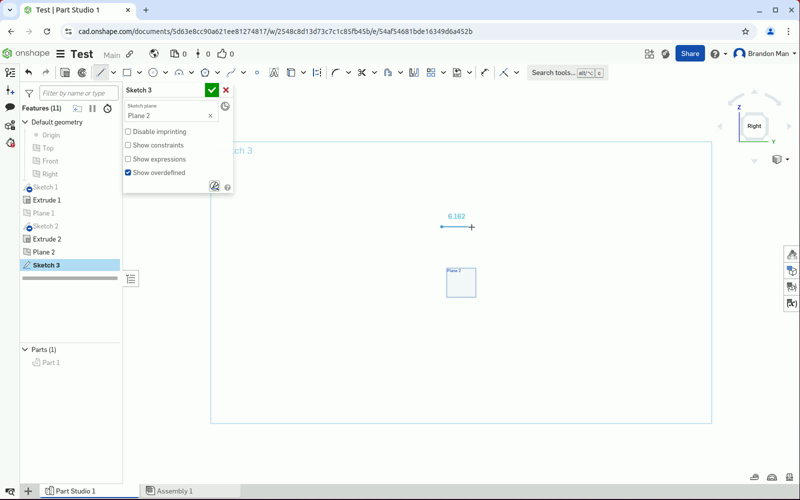
mouse_move(461, 226)
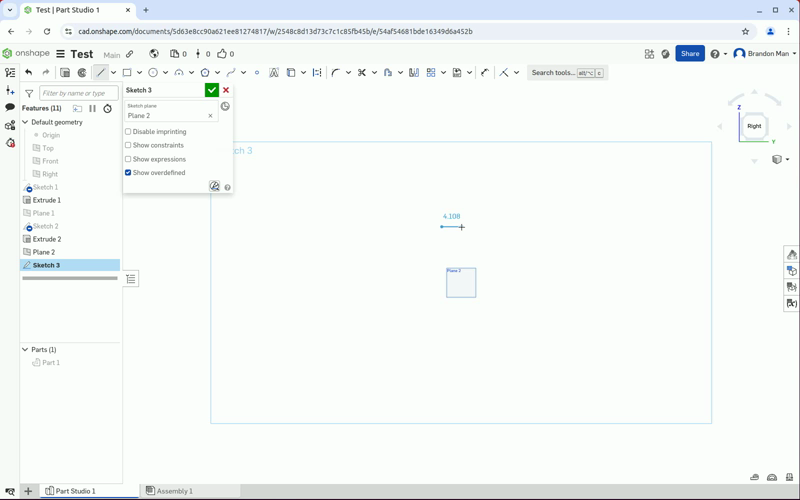
click(461, 226)
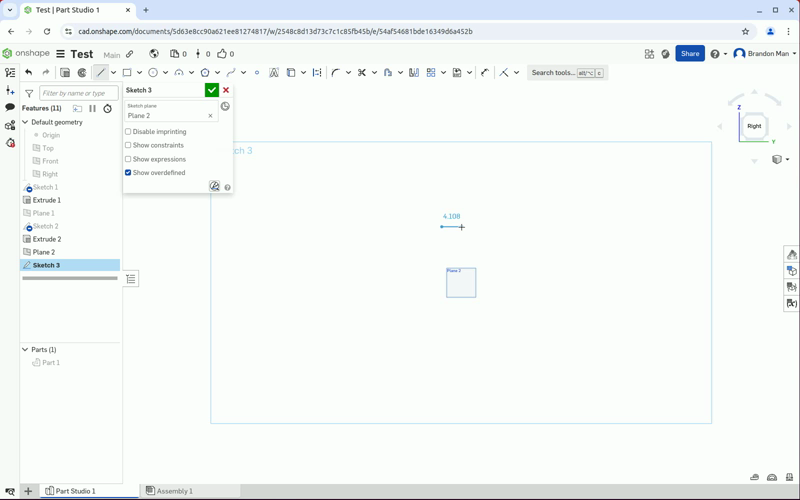
key_up(shift)
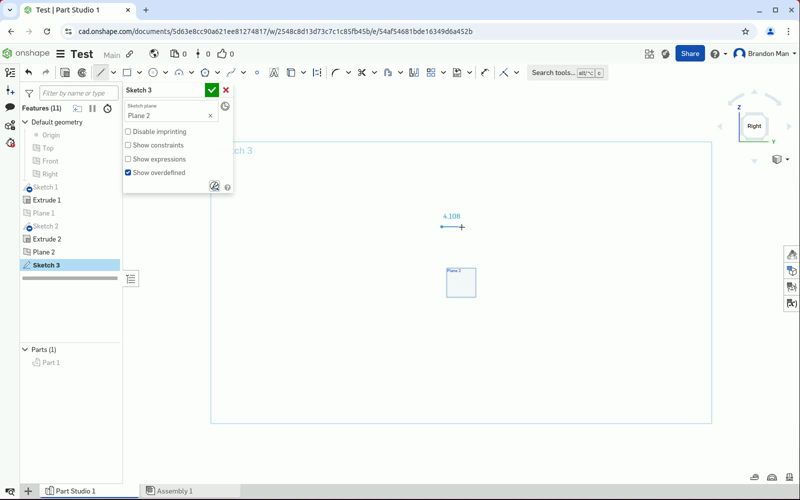
key_down(shift)
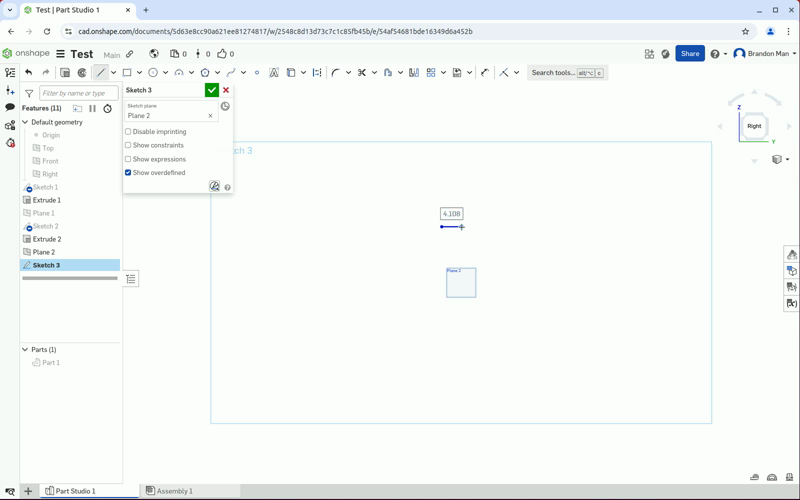
mouse_move(491, 226)
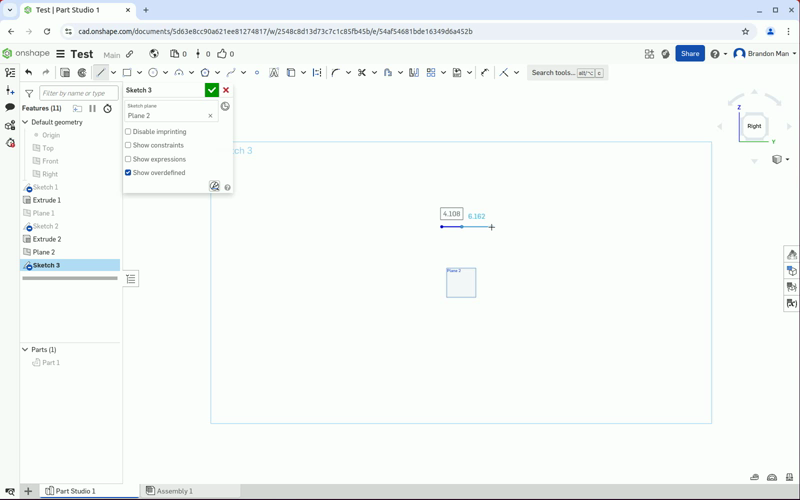
mouse_move(461, 207)
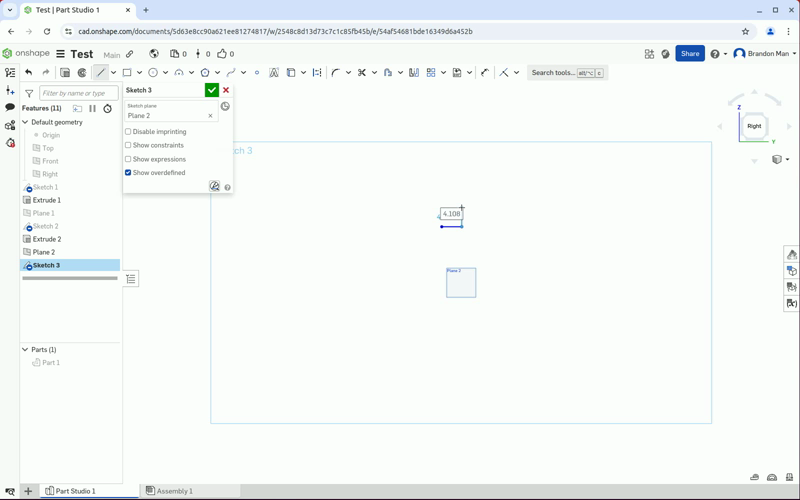
click(461, 207)
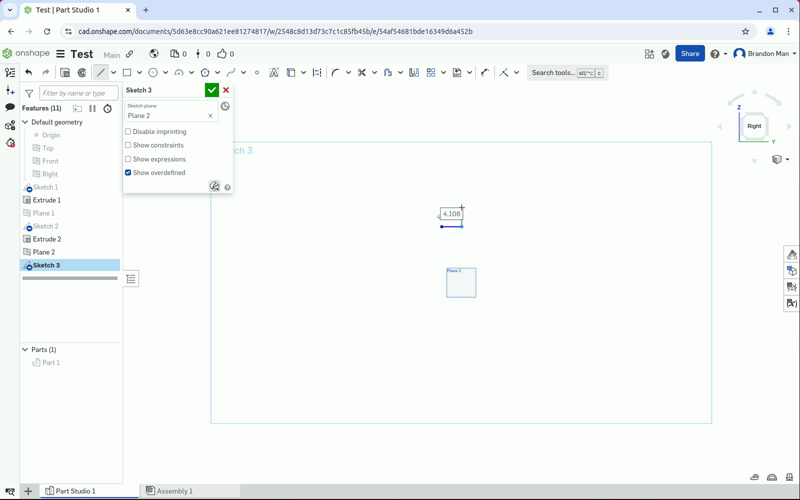
key_up(shift)
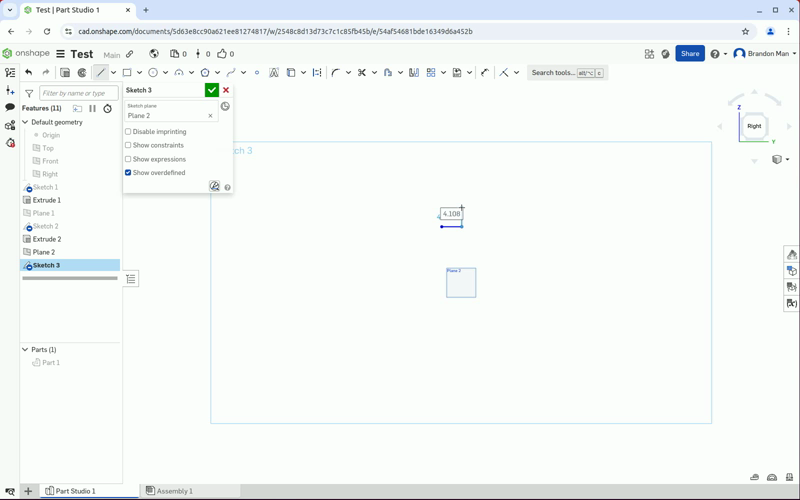
key_down(shift)
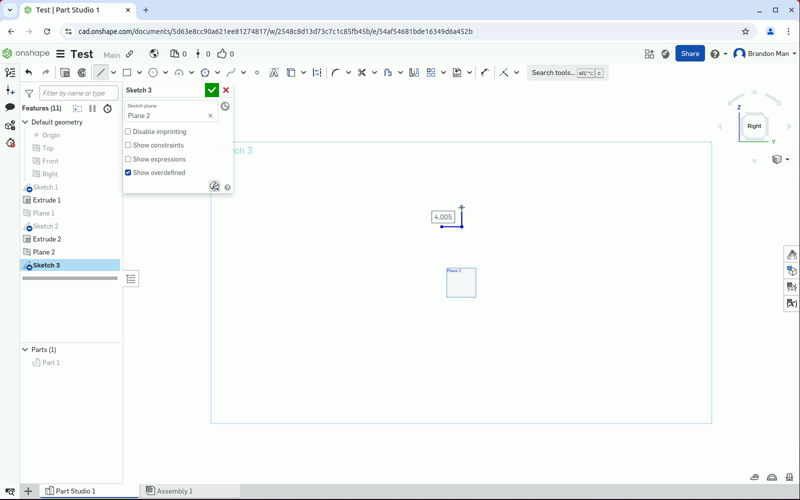
mouse_move(491, 207)
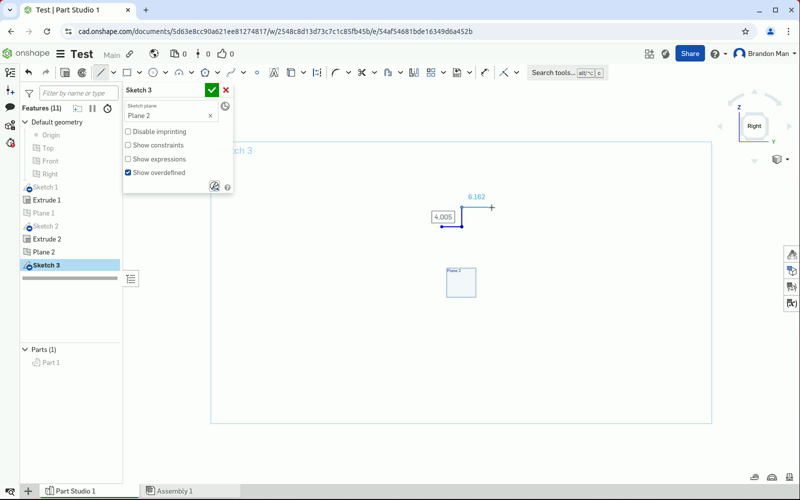
mouse_move(441, 207)
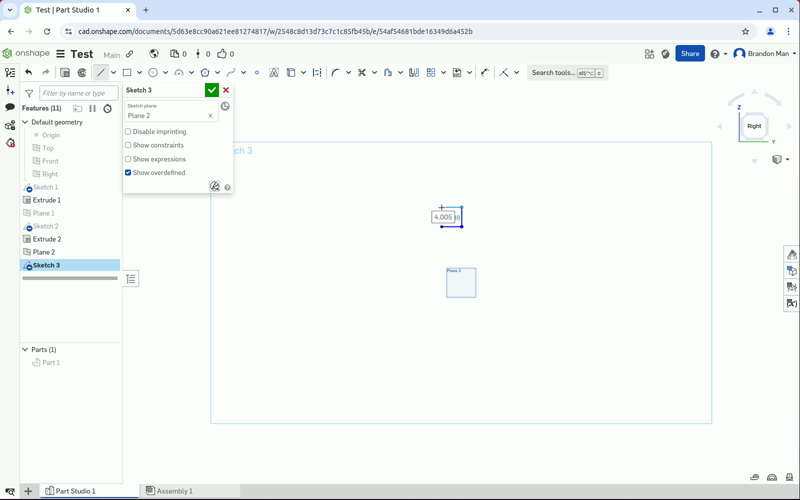
click(441, 207)
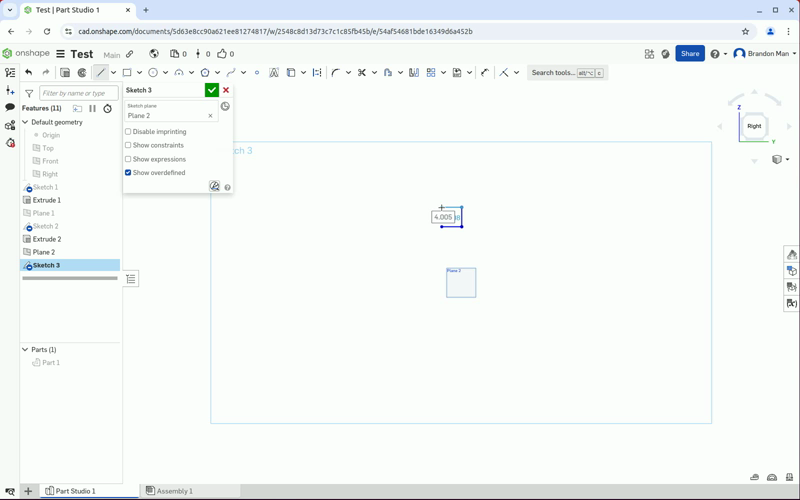
key_up(shift)
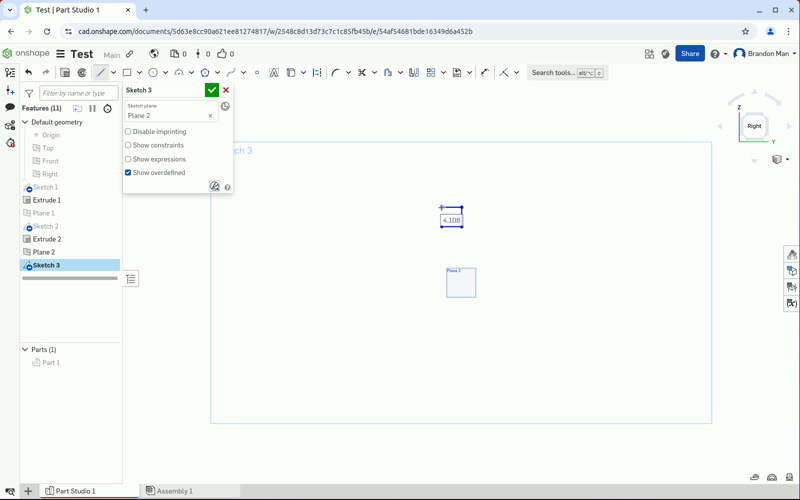
mouse_move(471, 207)
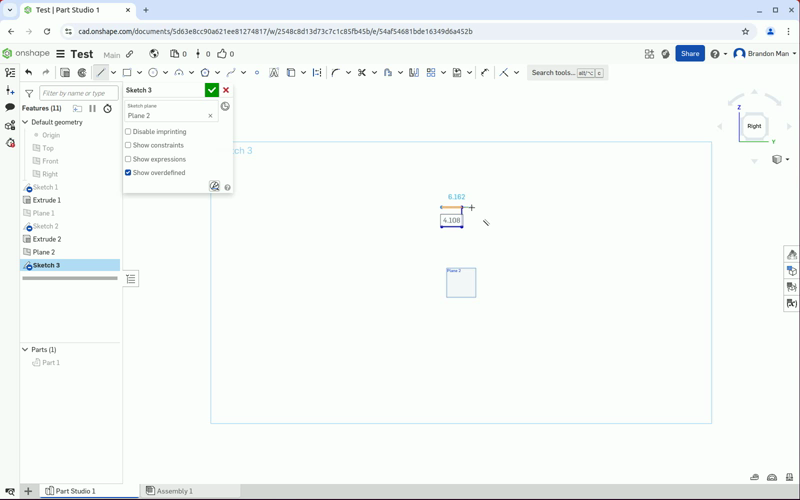
key_down(shift)
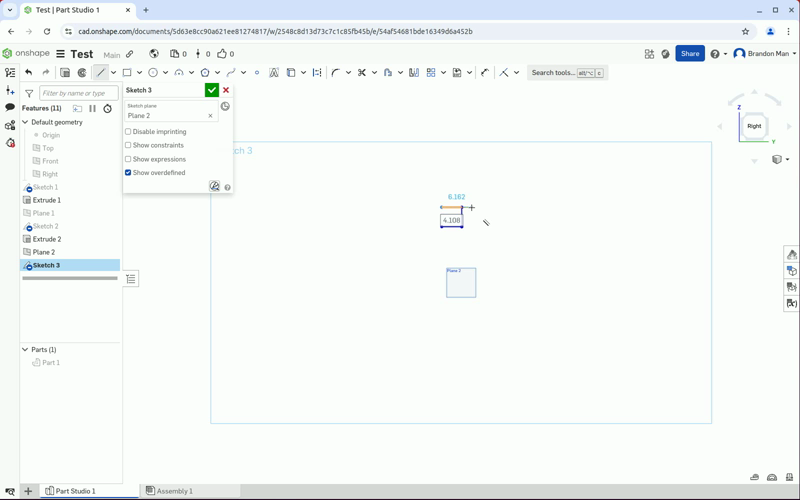
mouse_move(441, 226)
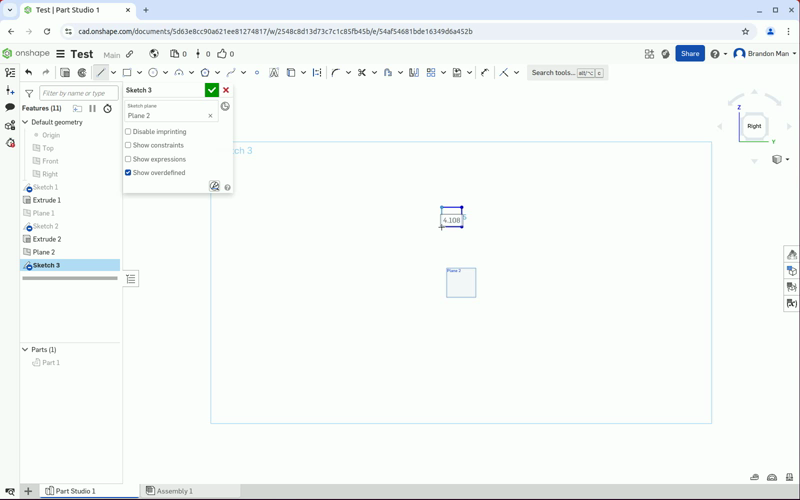
key_up(shift)
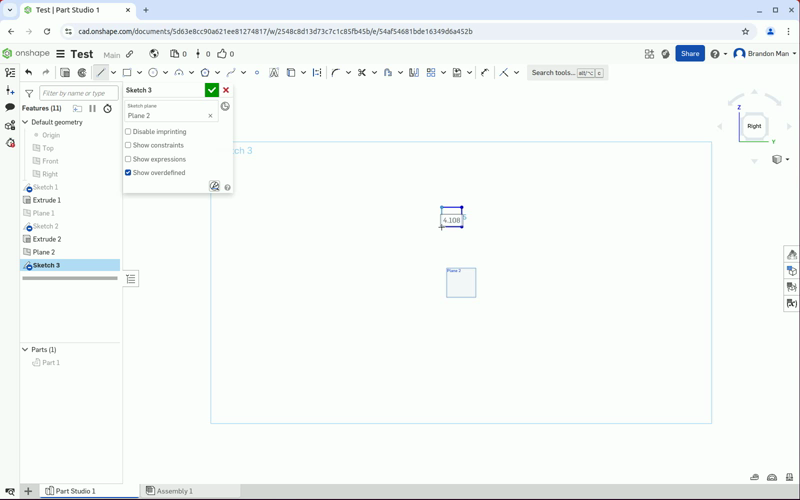
click(441, 226)
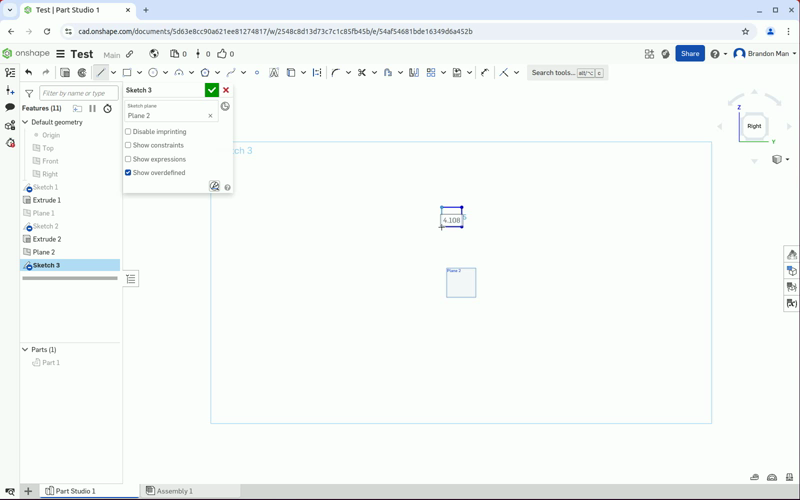
key(esc)
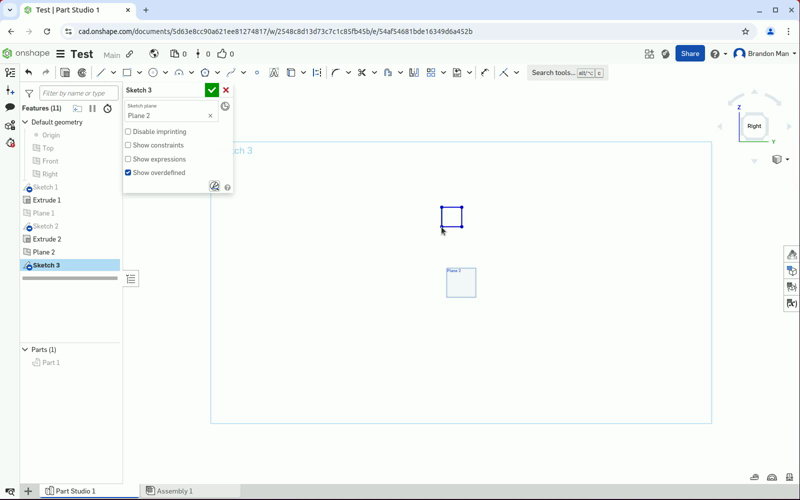
mouse_move(459, 210)
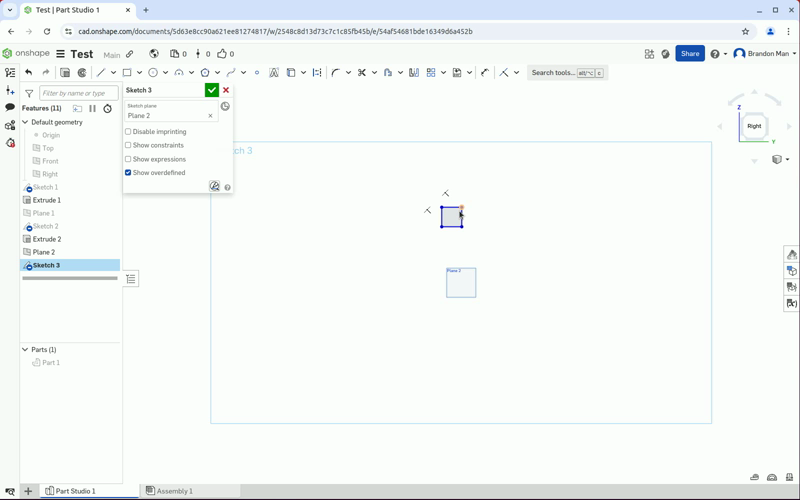
scroll(6)
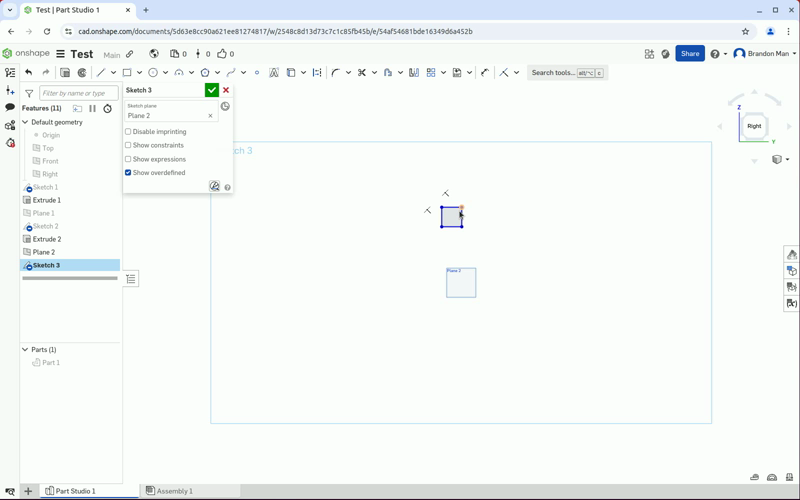
scroll(6)
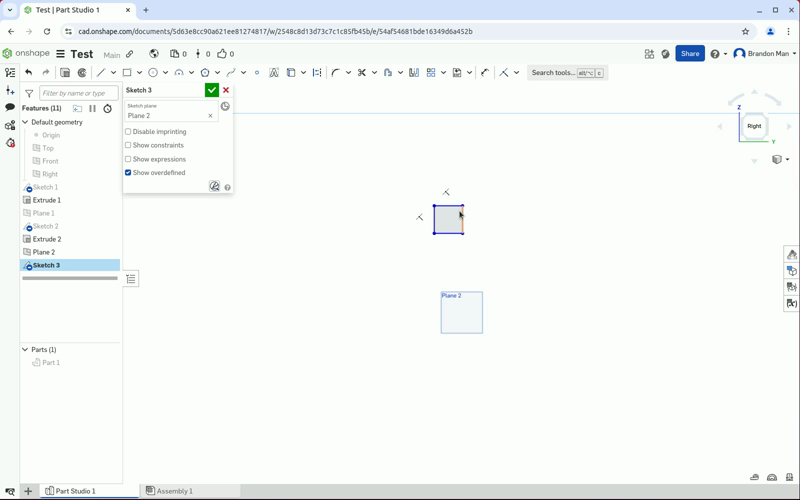
scroll(6)
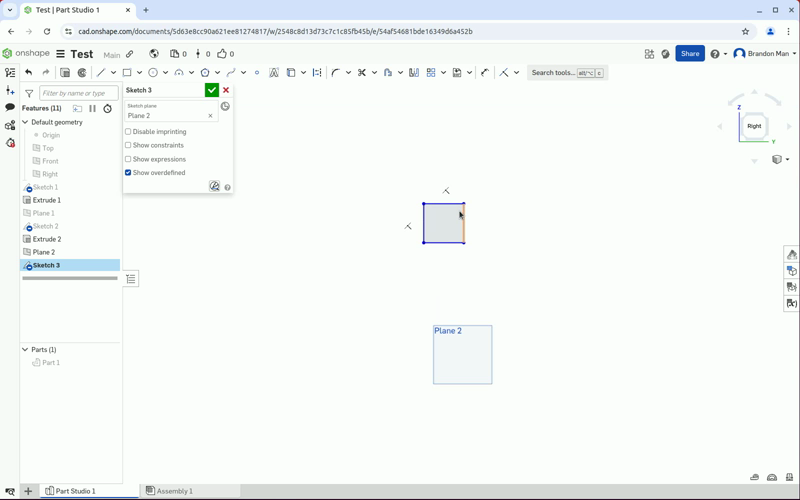
scroll(6)
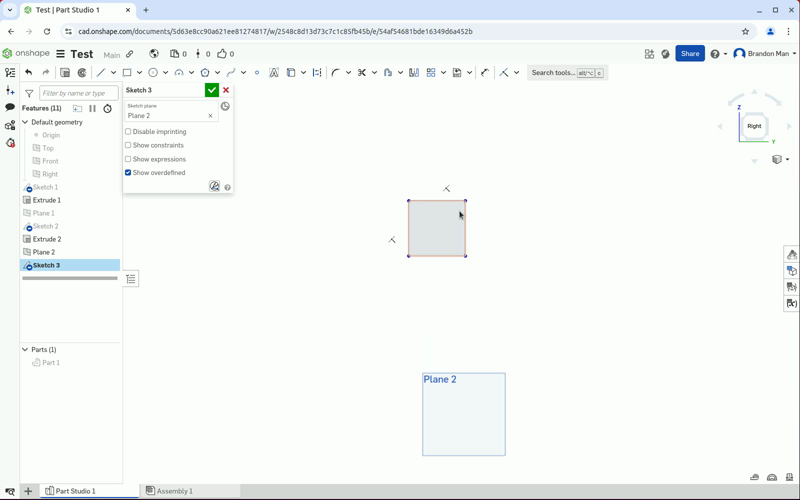
scroll(6)
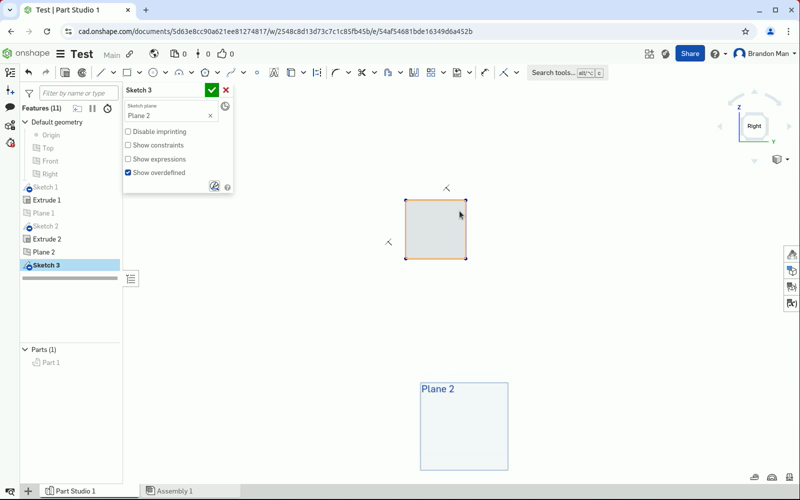
scroll(6)
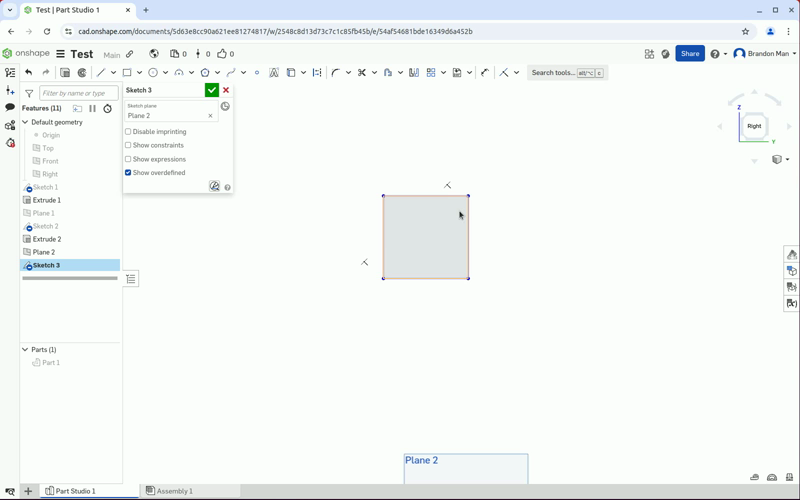
scroll(6)
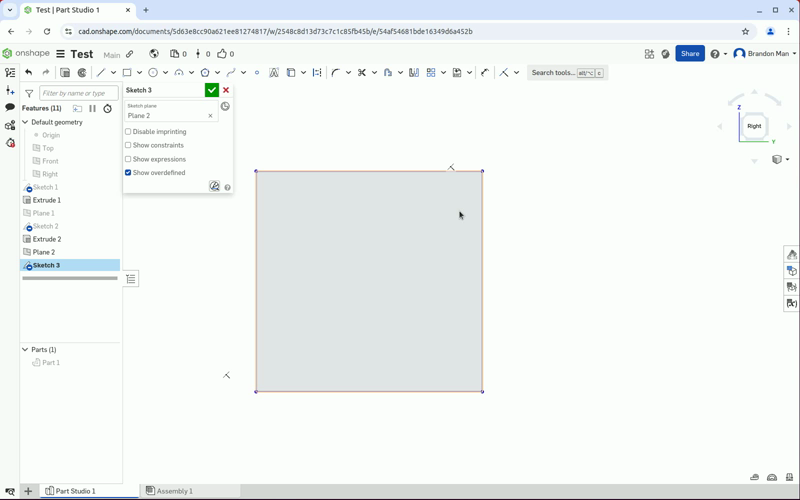
click(459, 210)
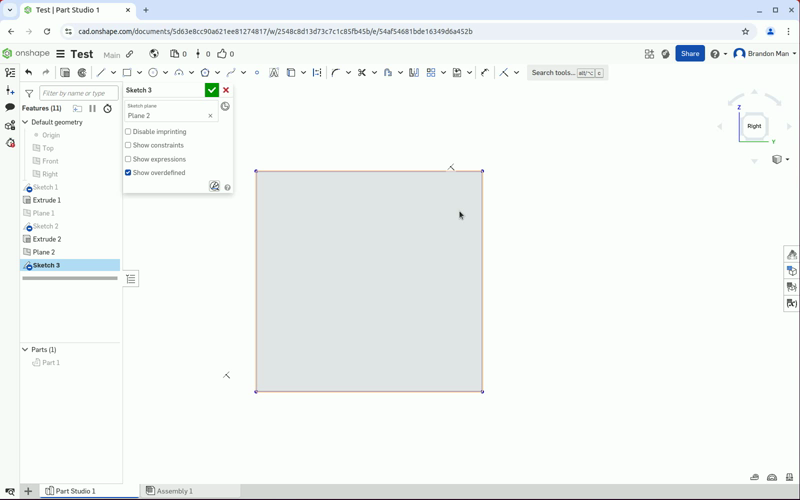
scroll(-6)
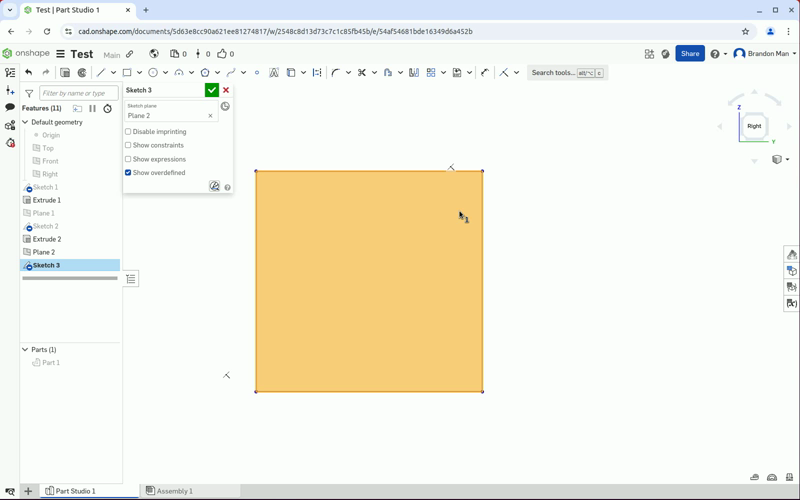
scroll(-6)
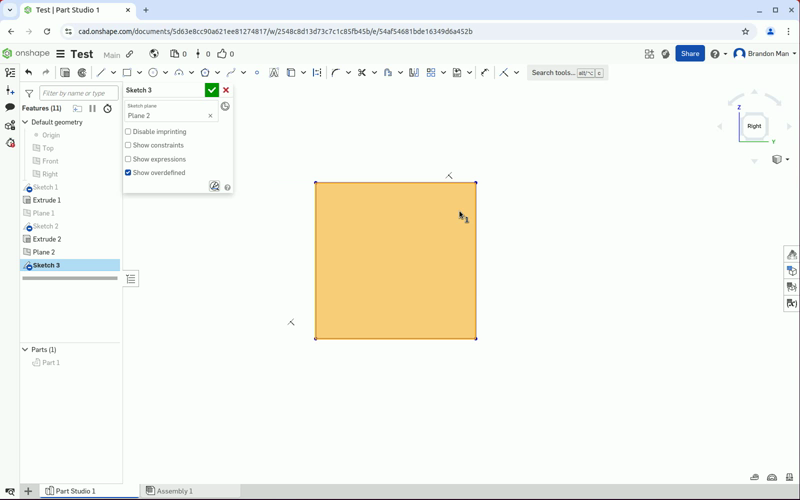
scroll(-6)
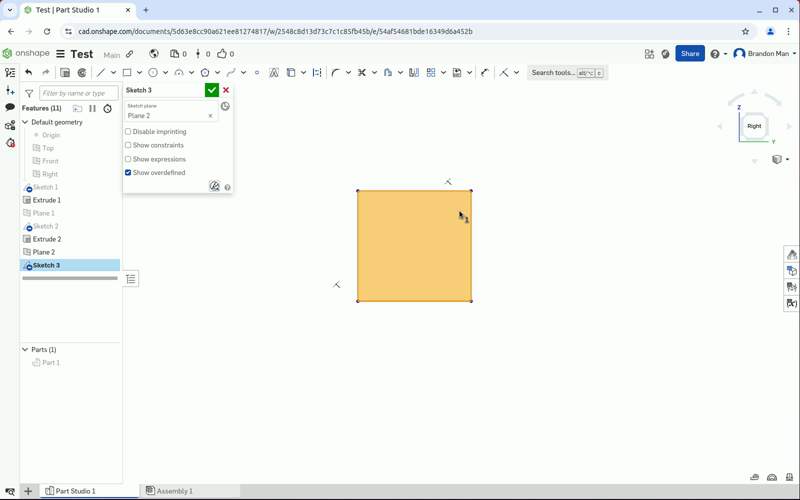
scroll(-6)
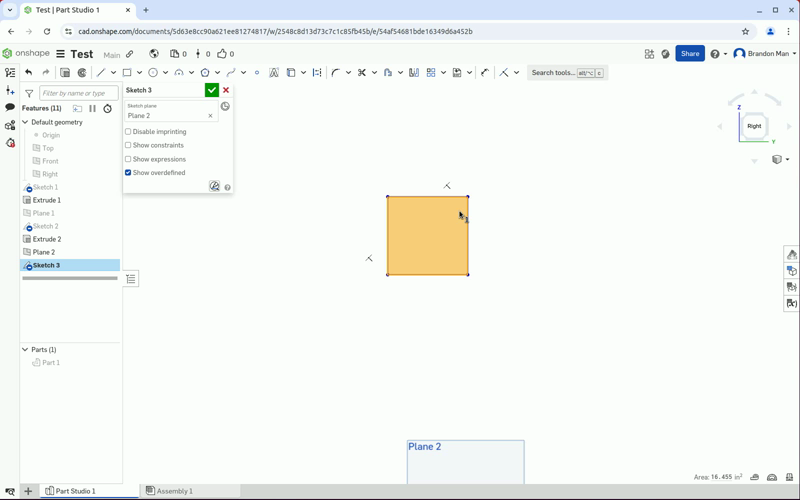
scroll(-6)
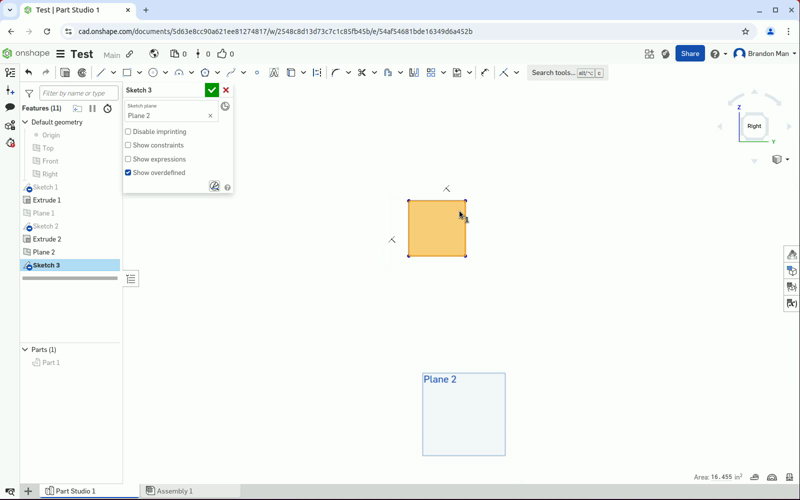
scroll(-6)
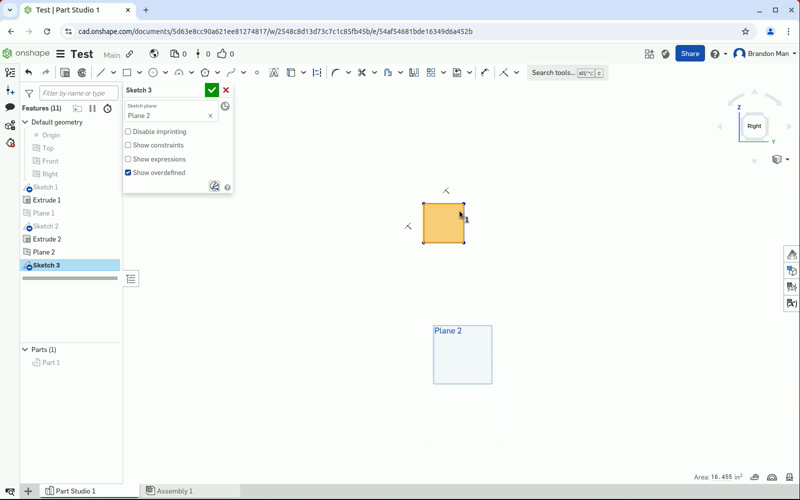
scroll(-6)
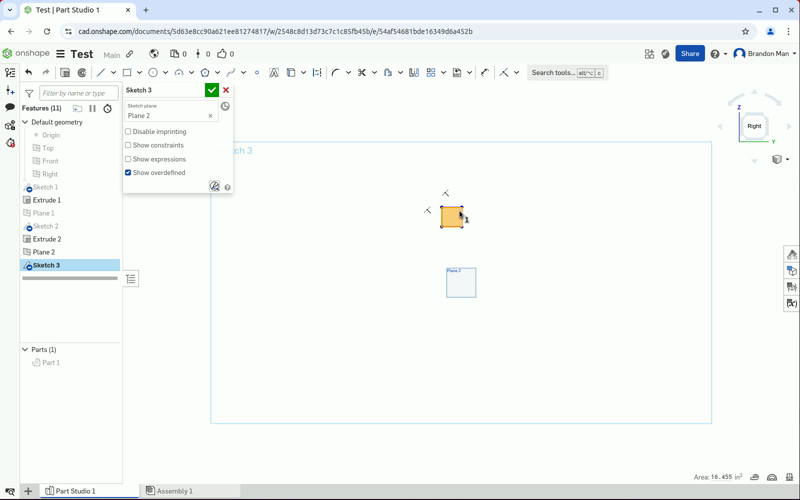
mouse_move(73, 352)
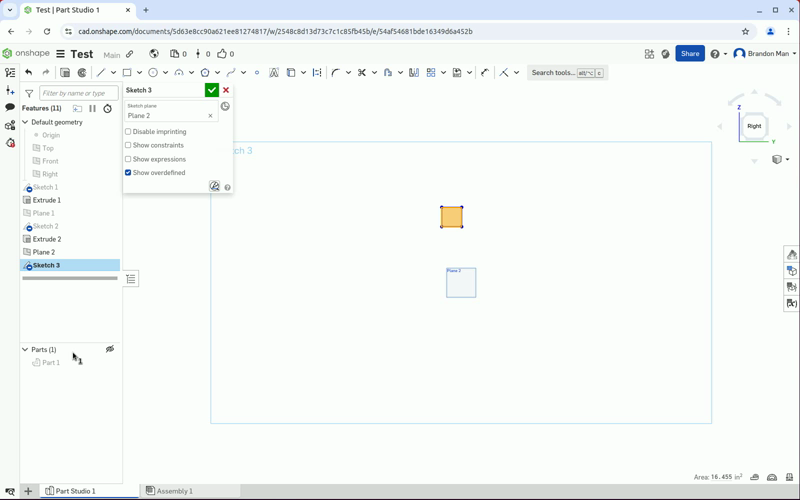
key(shift+y)
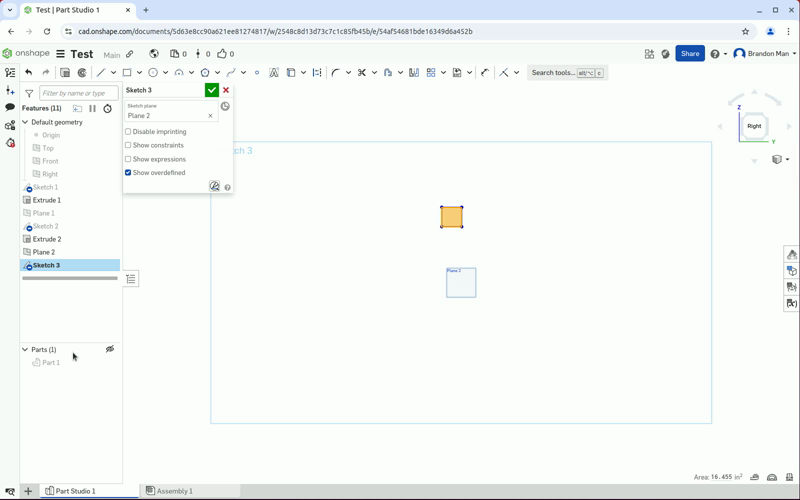
key(shift+e)
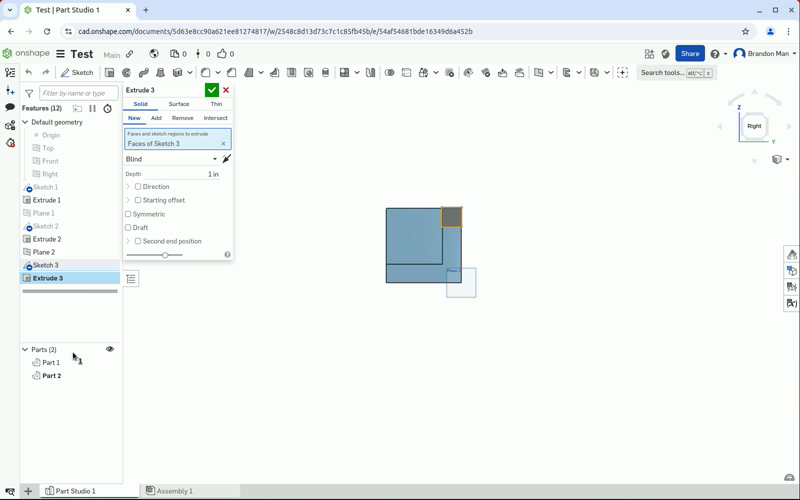
mouse_move(143, 106)
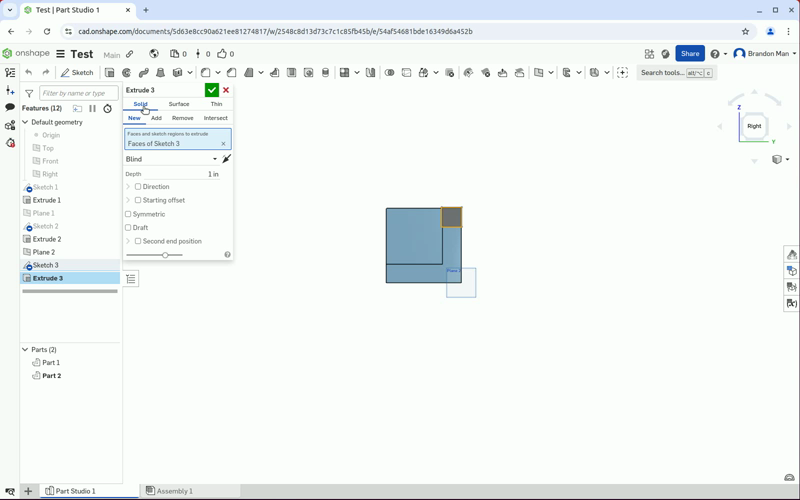
click(143, 106)
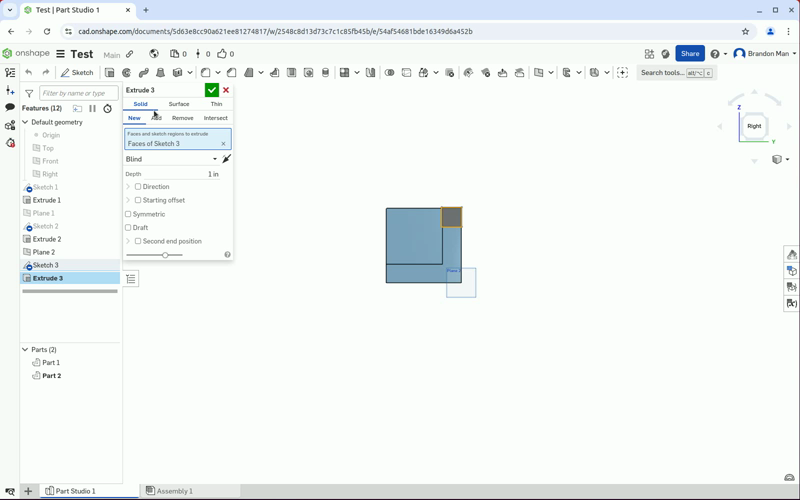
mouse_move(186, 120)
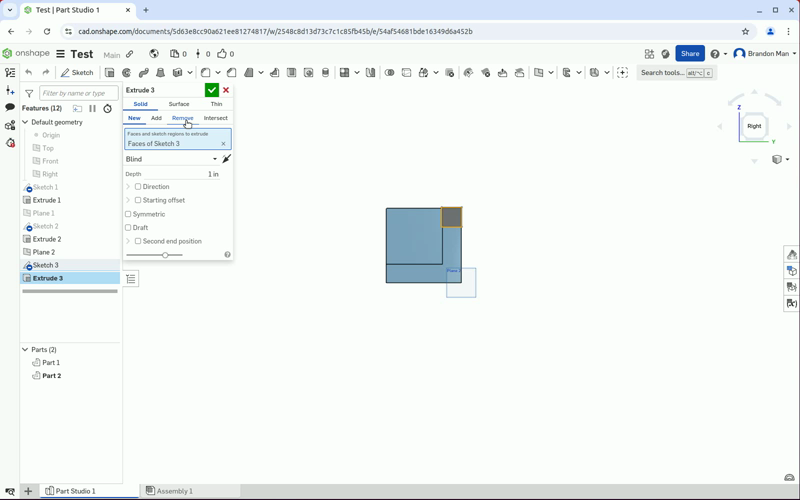
click(186, 120)
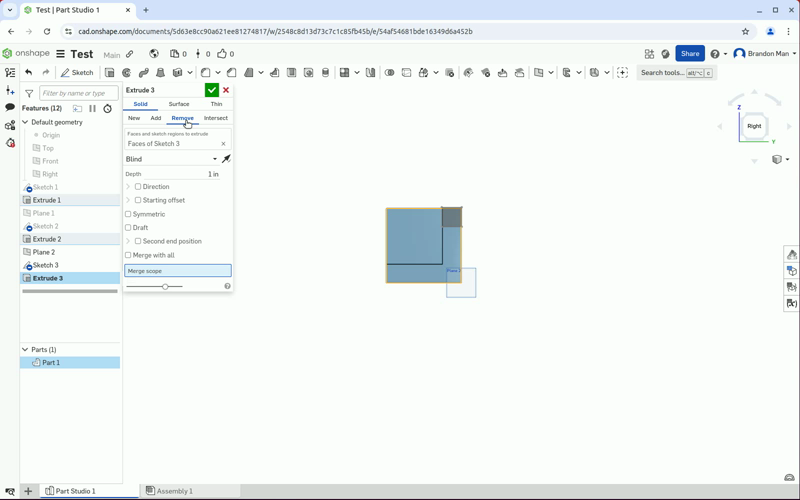
key(tab, 4)
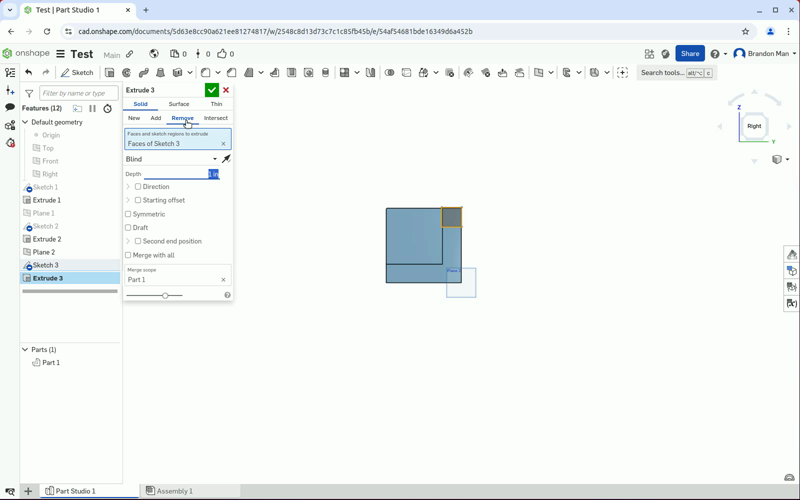
text(15.405)
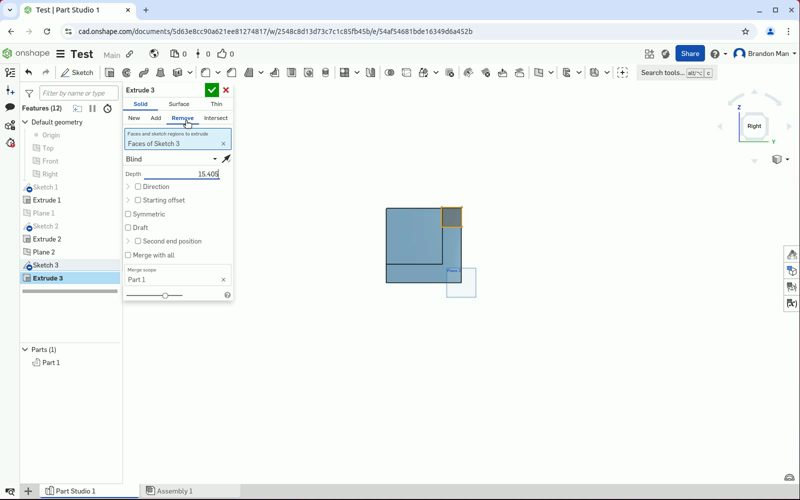
key(tab, 6)
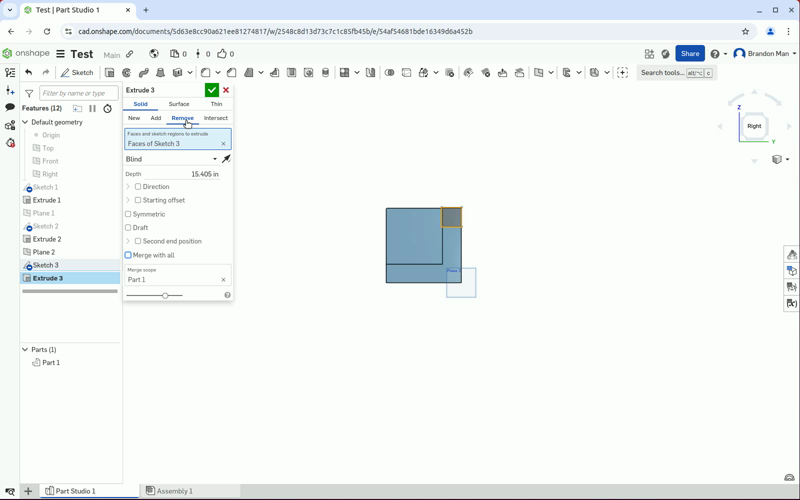
key(space)
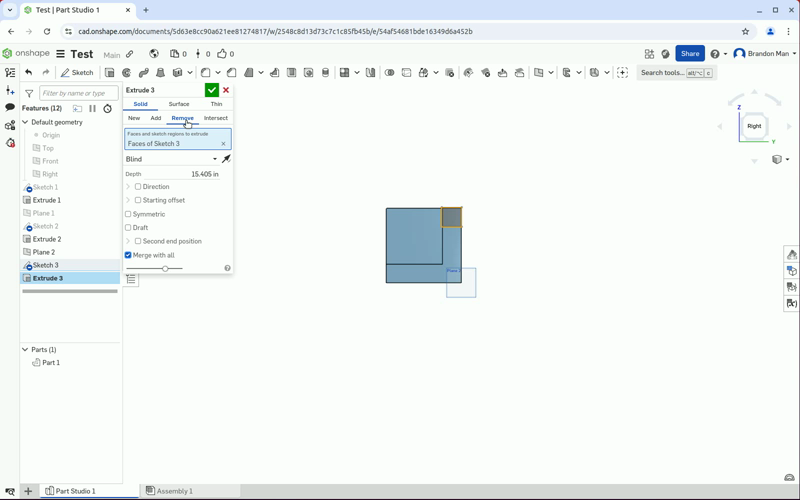
key(enter)
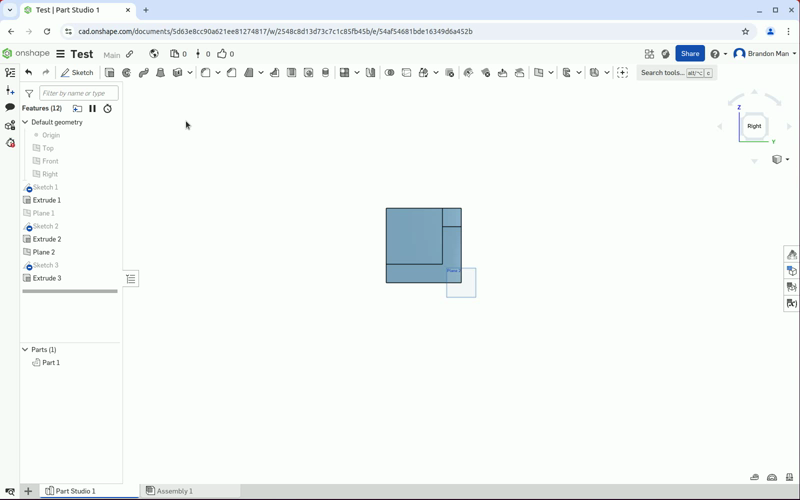
key(shift+h)
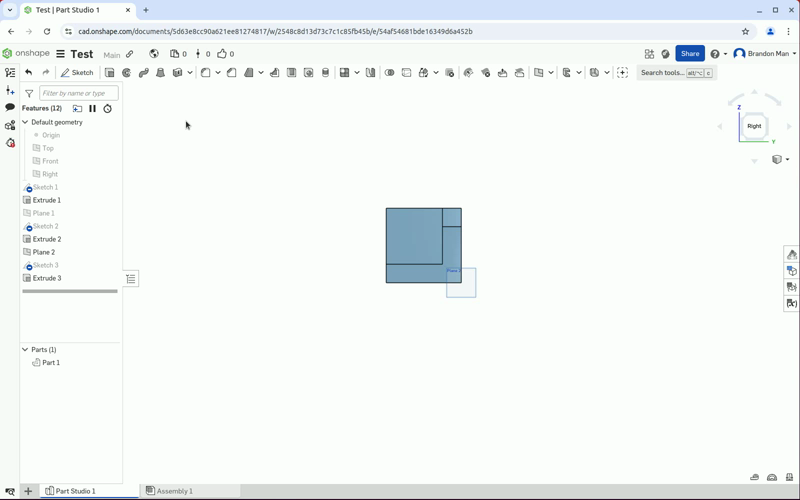
key(shift+h)
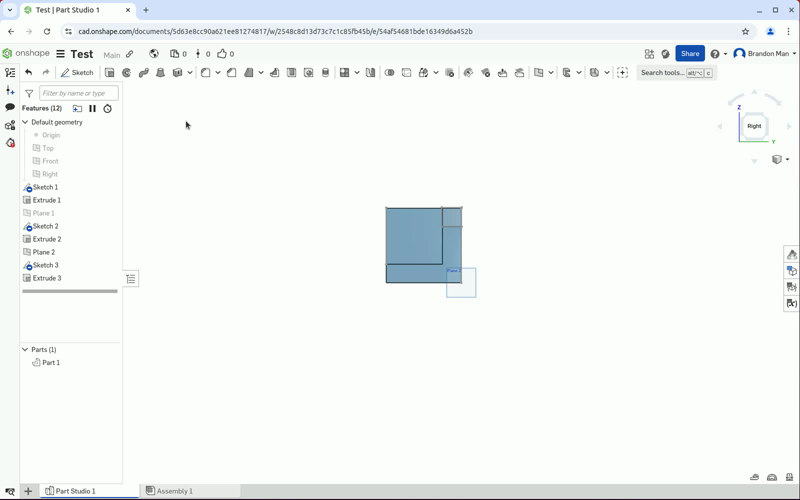
key(shift+7)
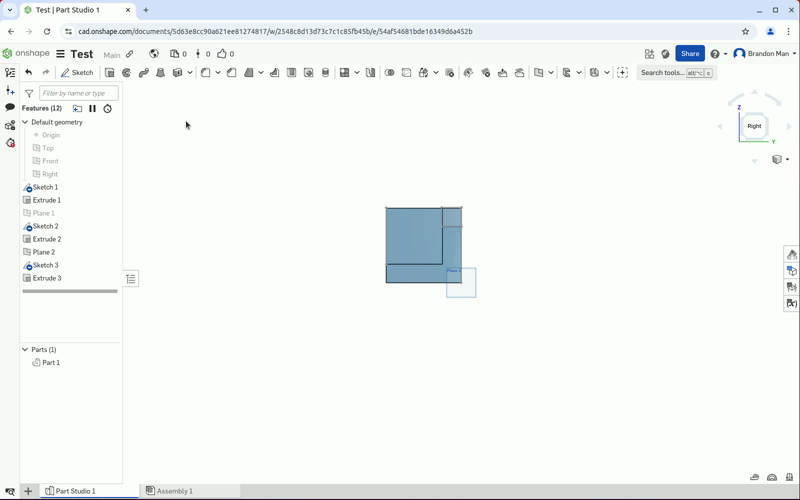
key(right, 2)
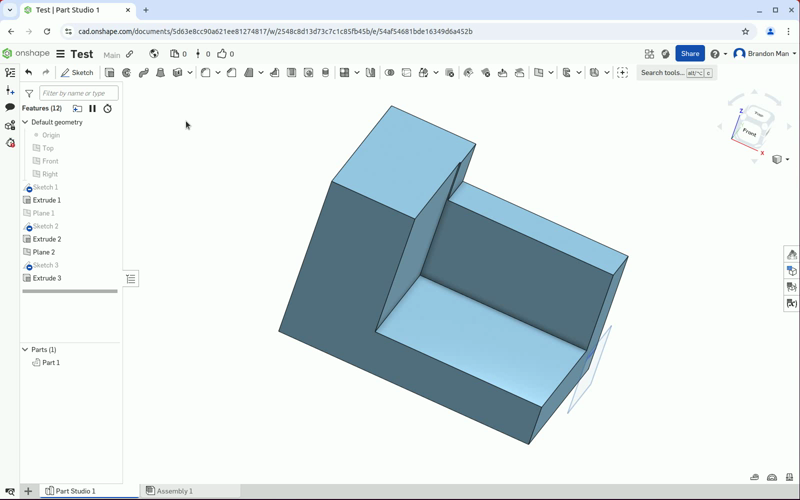
key(down, 2)
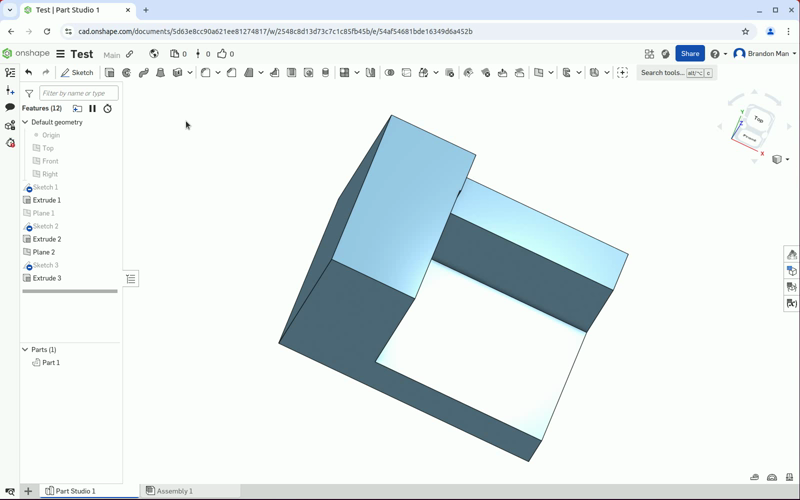
key(up, 2)
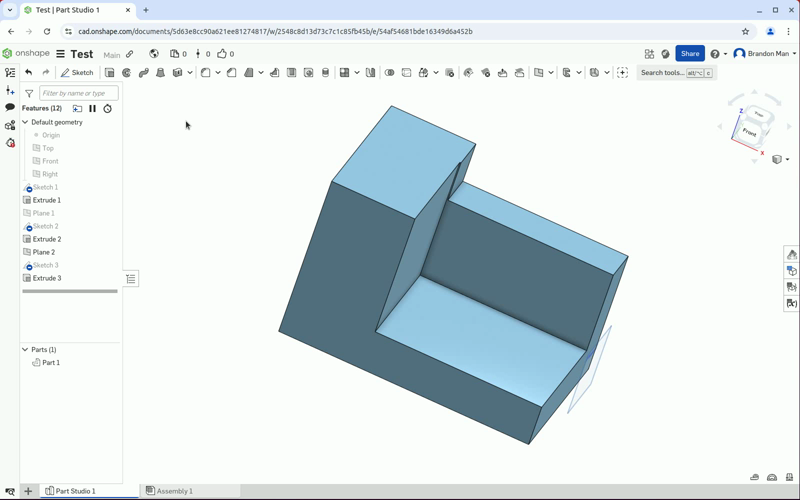
key(left, 2)
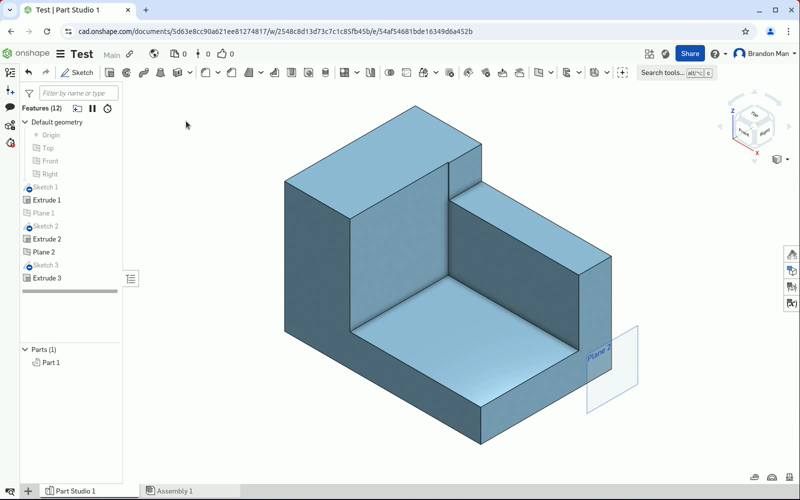
mouse_move(73, 189)
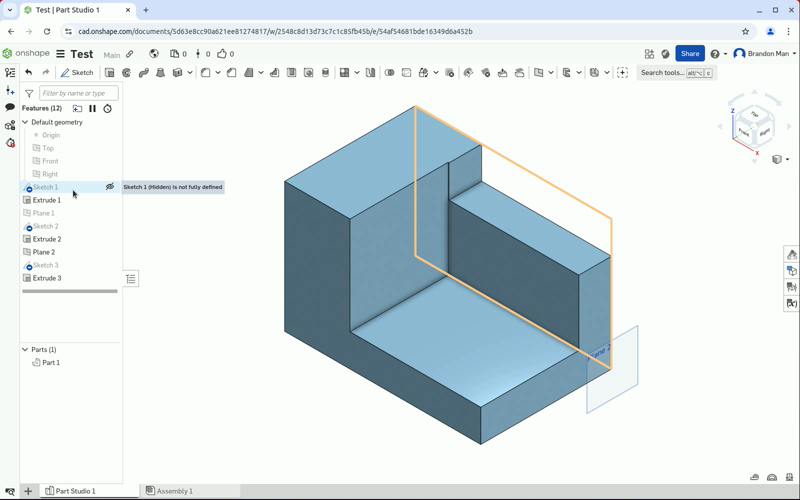
click(73, 189)